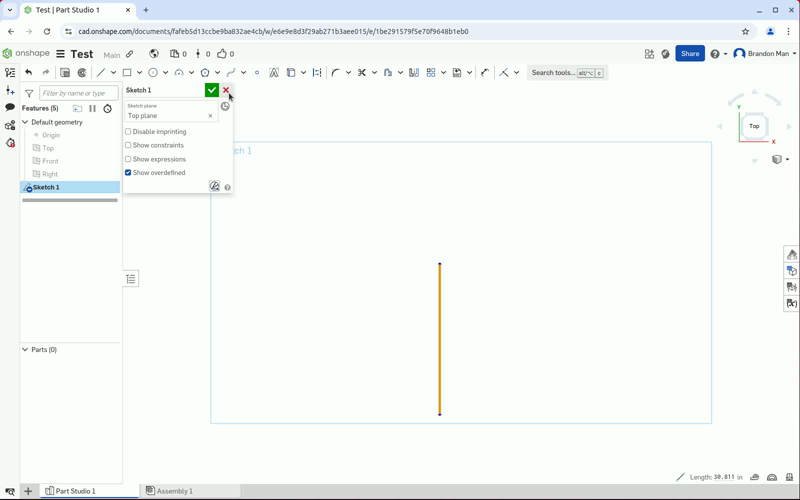
key(shift+h)
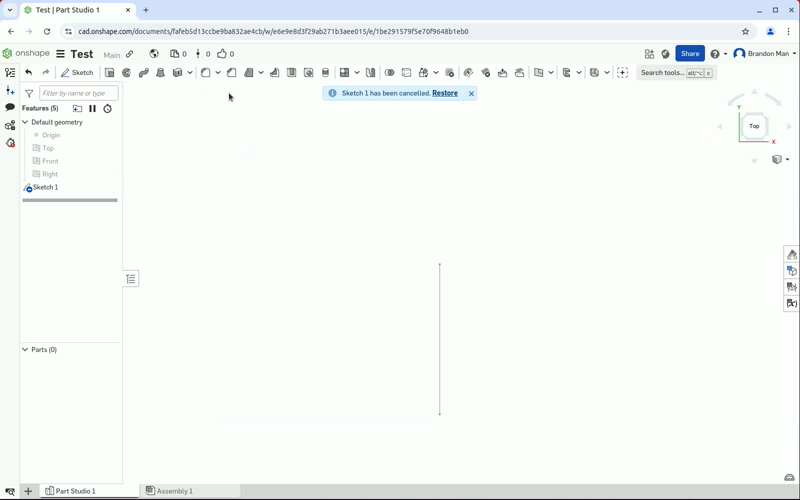
key(shift+s)
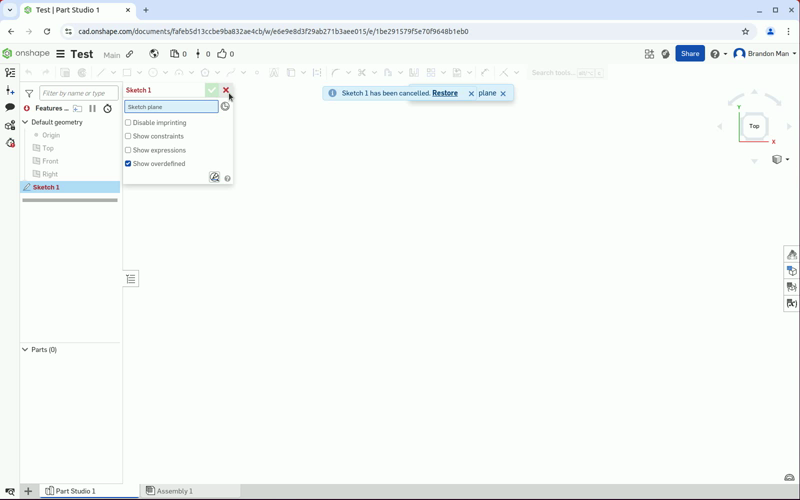
mouse_move(73, 150)
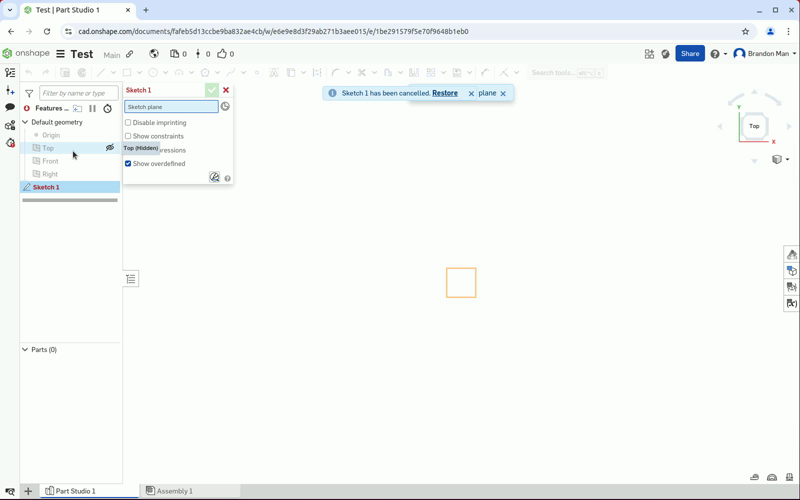
click(73, 150)
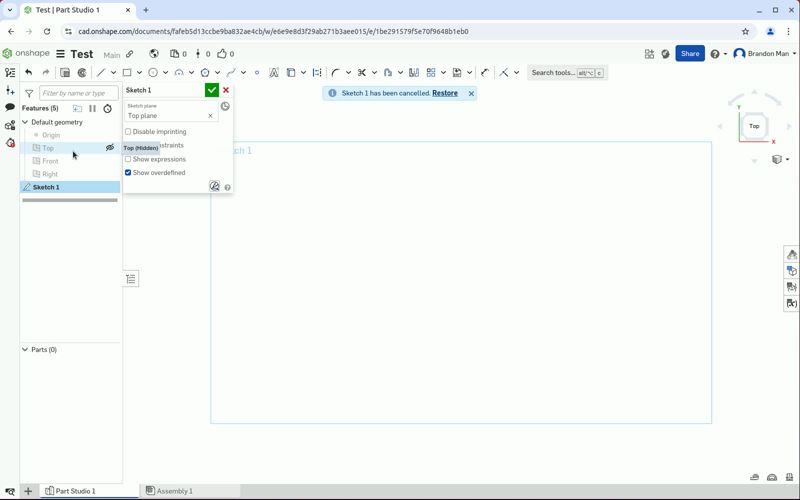
mouse_move(73, 352)
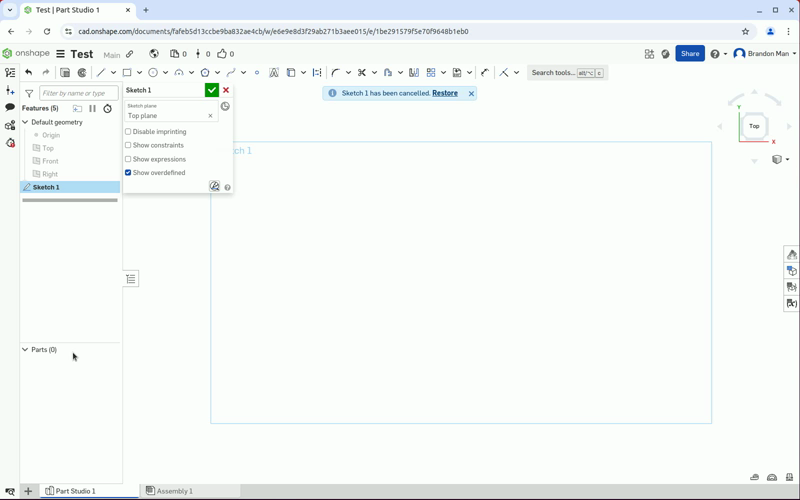
key(y)
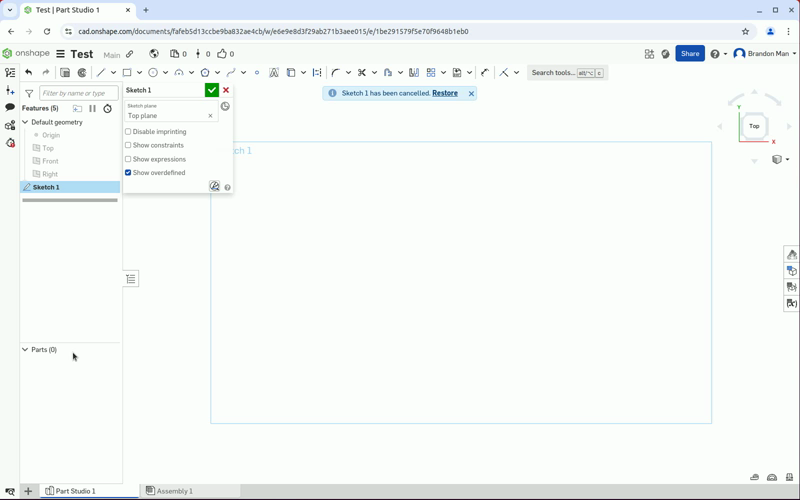
key(l)
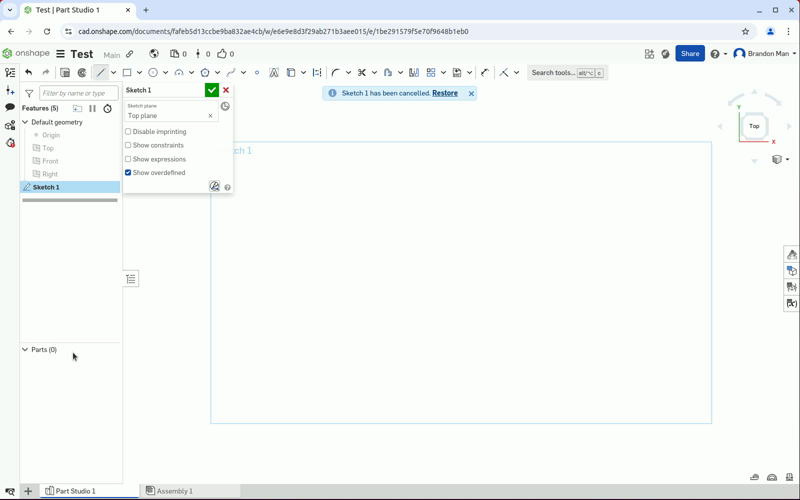
key_down(shift)
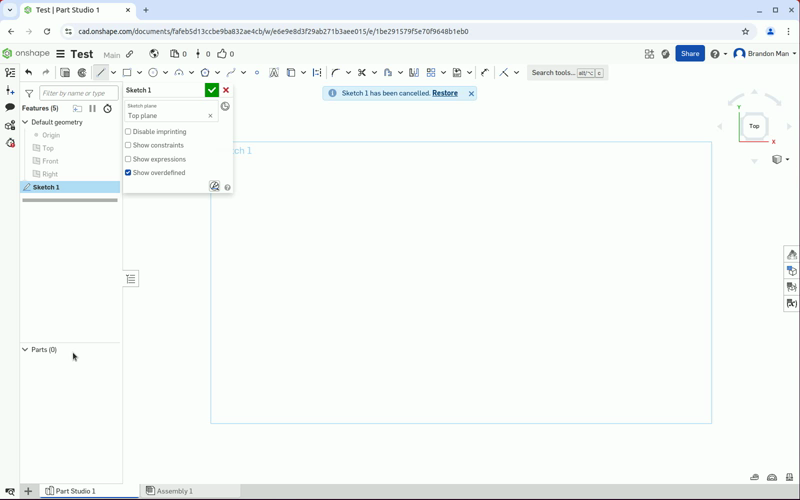
mouse_move(378, 326)
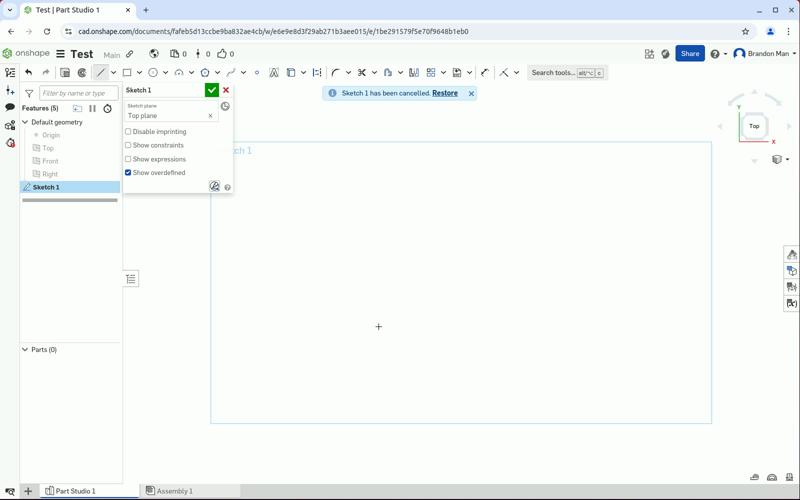
click(378, 326)
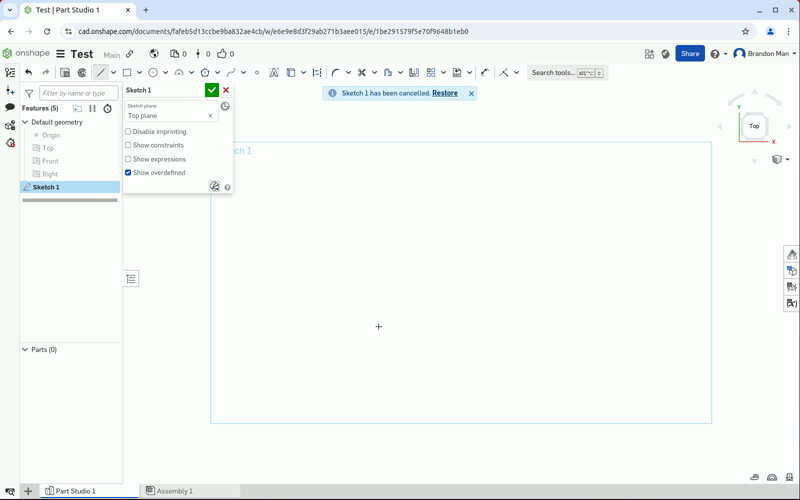
key_up(shift)
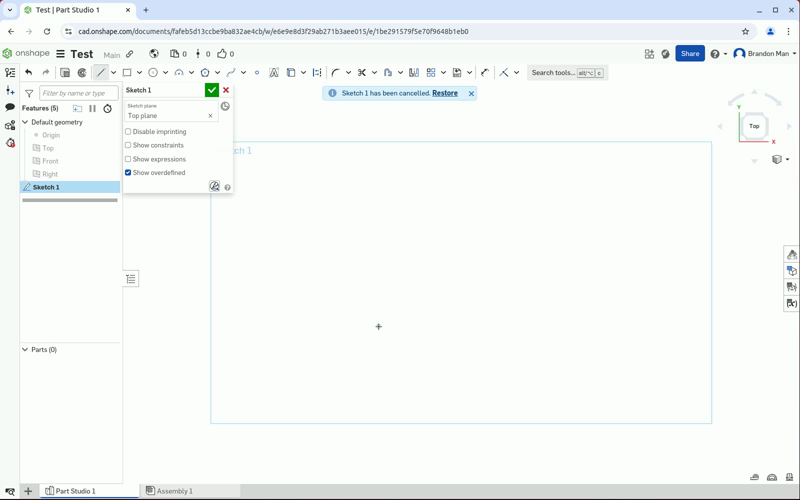
key_down(shift)
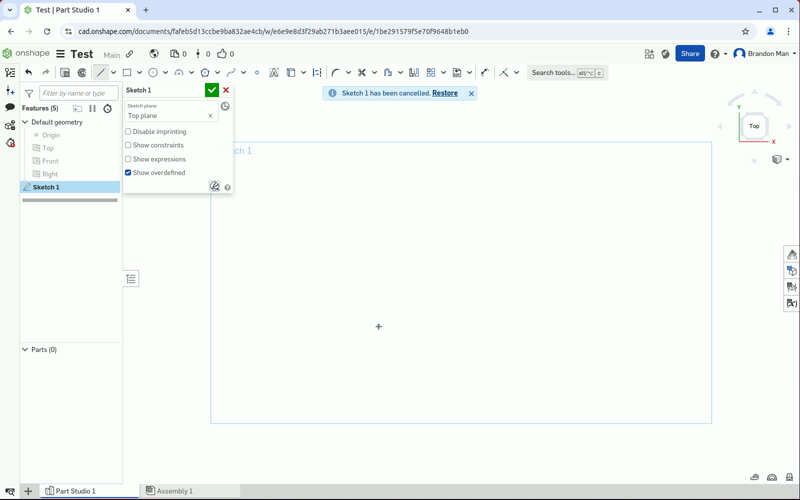
mouse_move(553, 326)
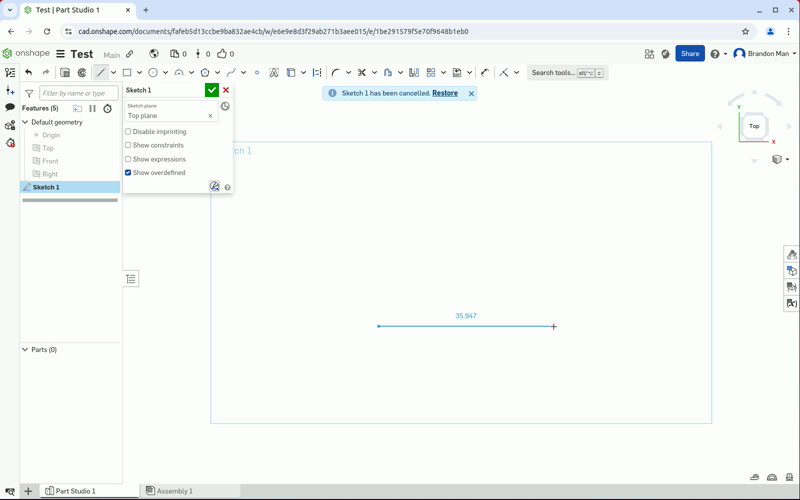
click(553, 326)
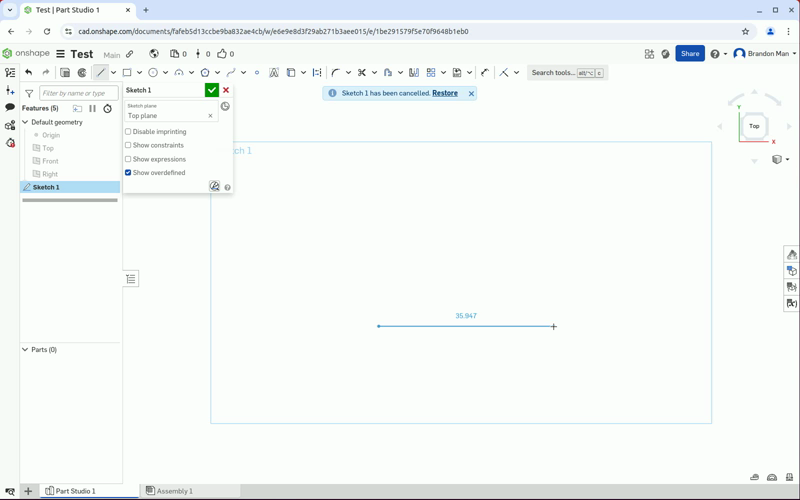
key_up(shift)
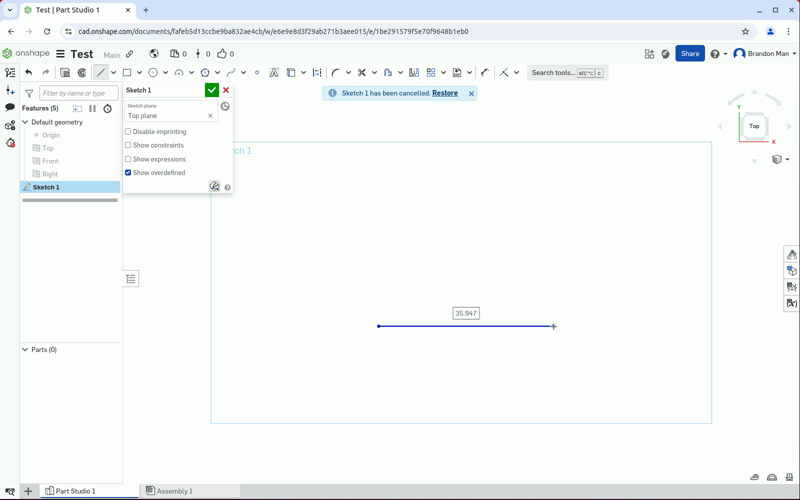
key_down(shift)
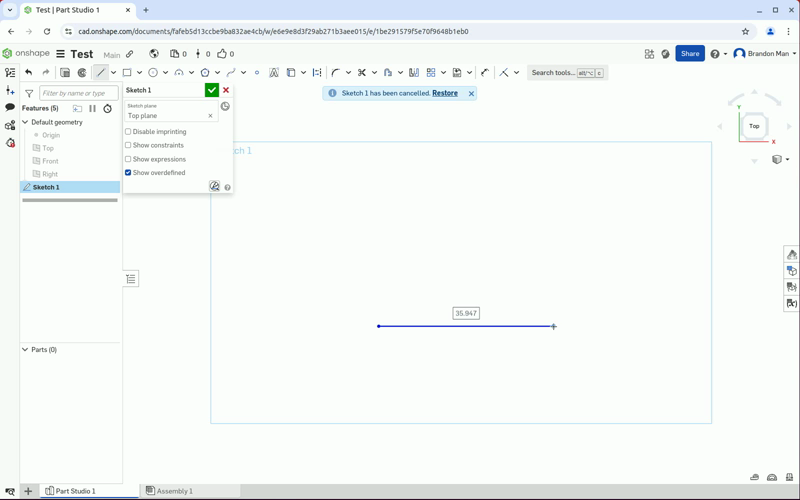
mouse_move(583, 326)
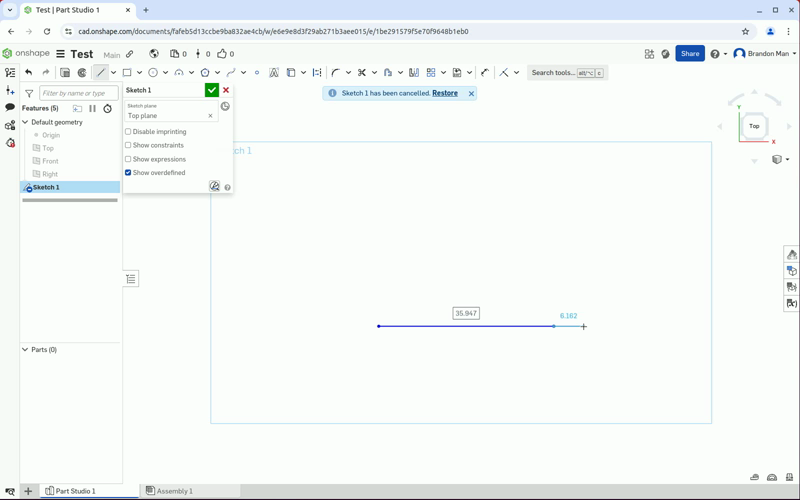
mouse_move(553, 276)
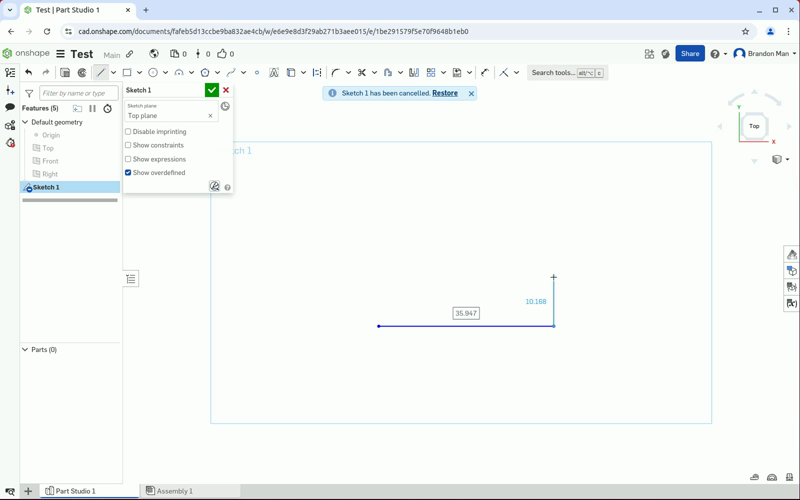
click(553, 276)
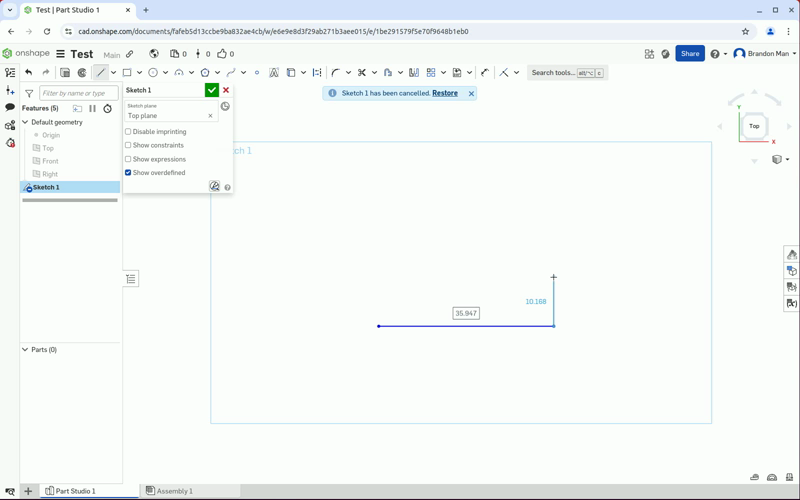
key_up(shift)
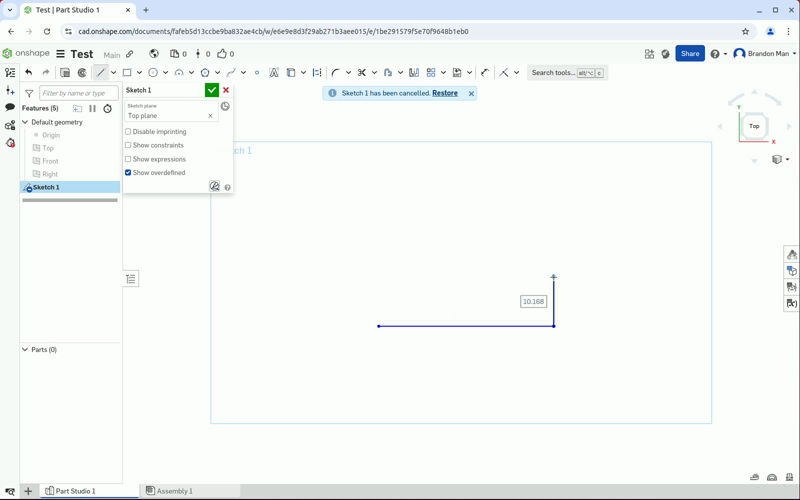
key_down(shift)
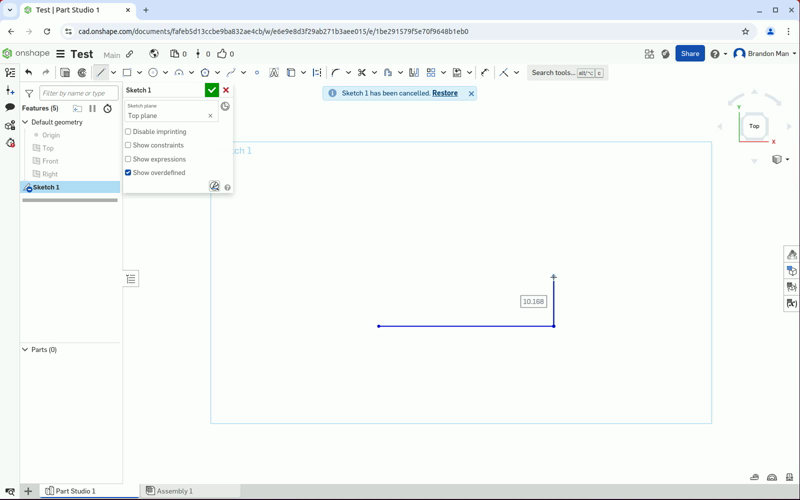
mouse_move(378, 276)
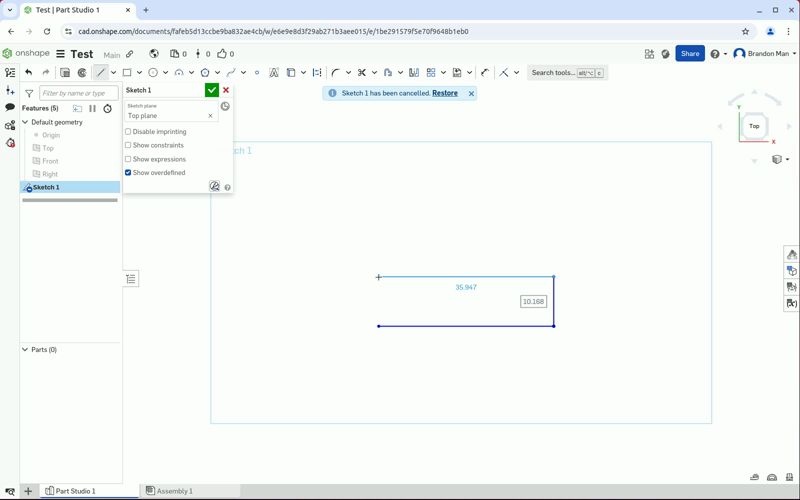
click(378, 276)
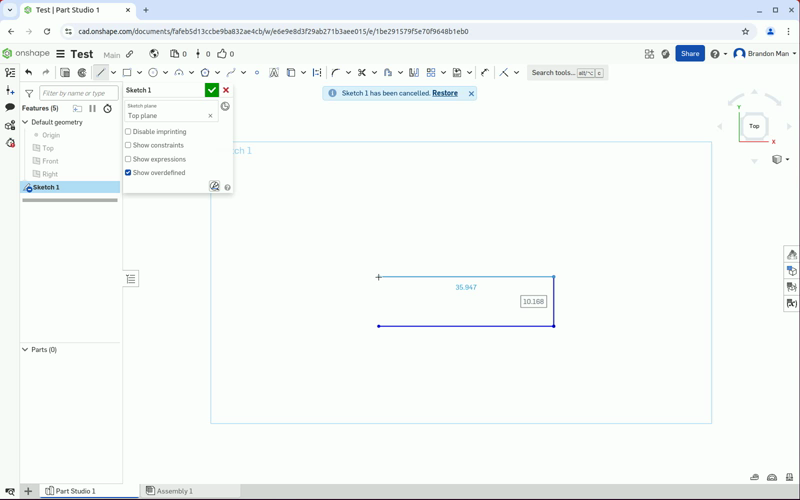
key_up(shift)
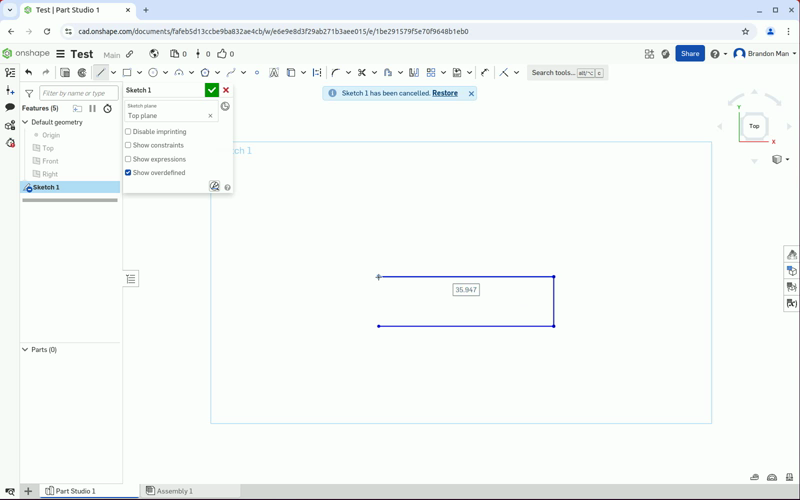
mouse_move(408, 276)
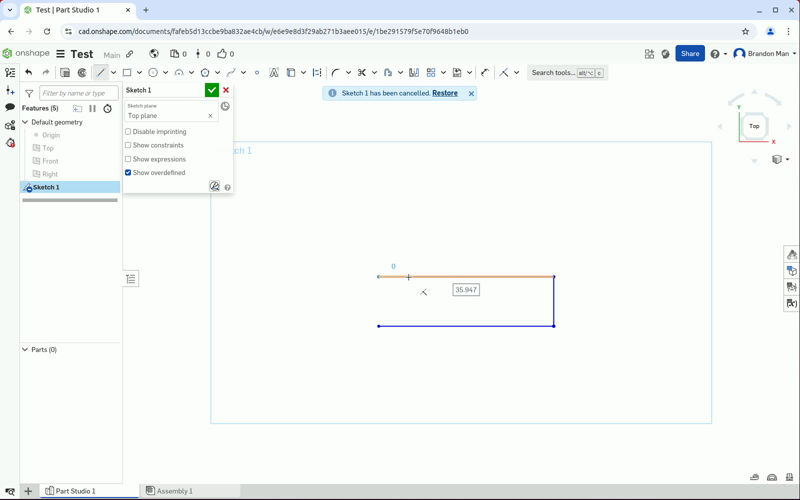
key_down(shift)
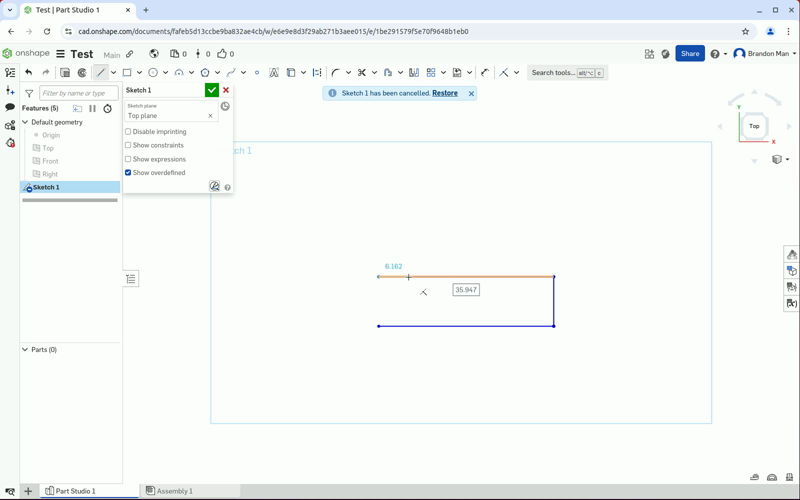
mouse_move(378, 326)
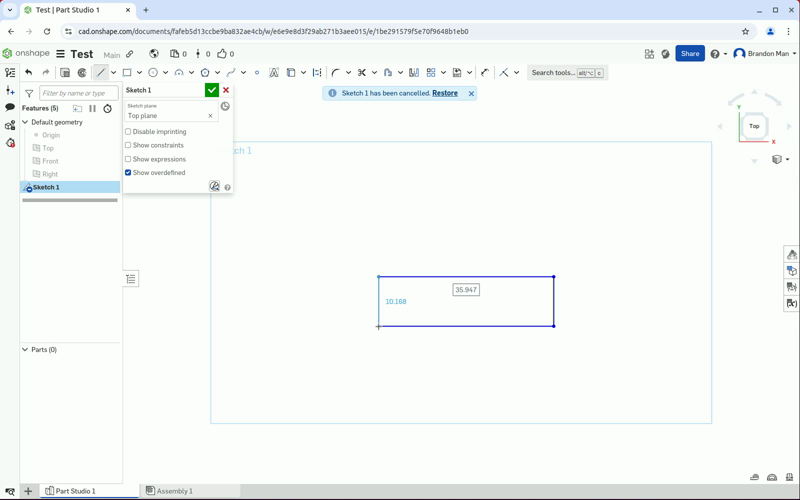
key_up(shift)
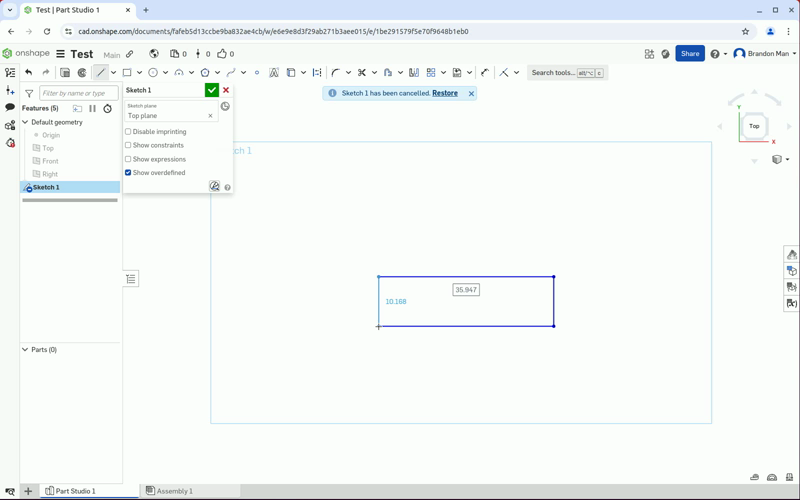
click(378, 326)
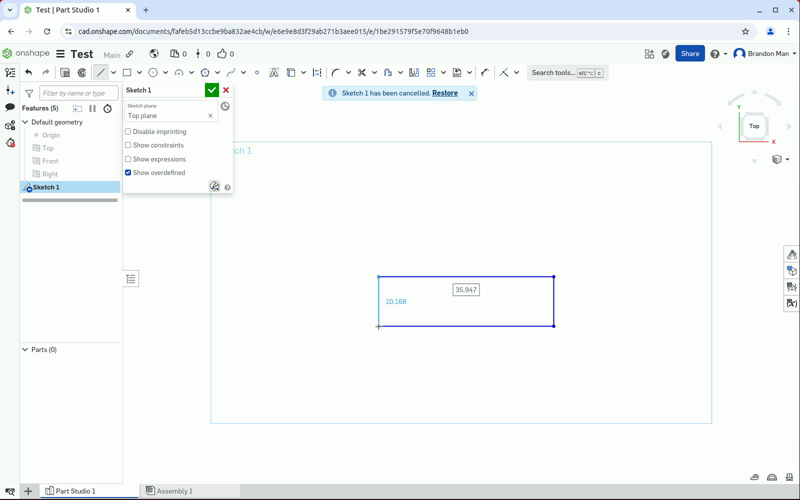
key(esc)
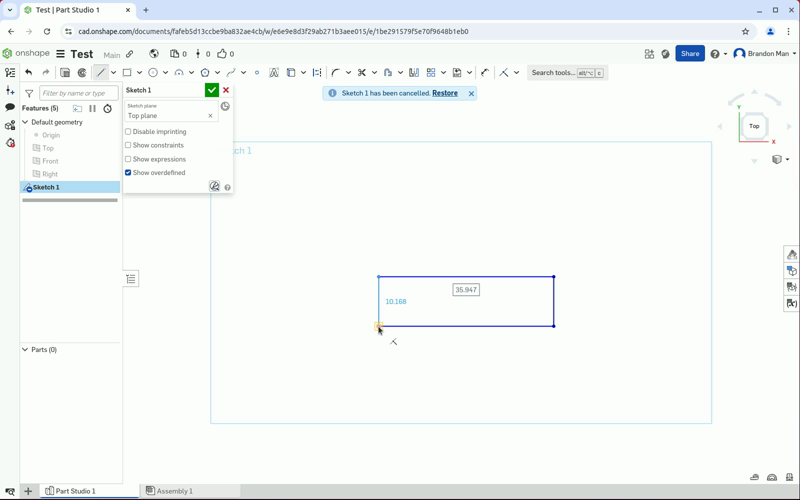
key(c)
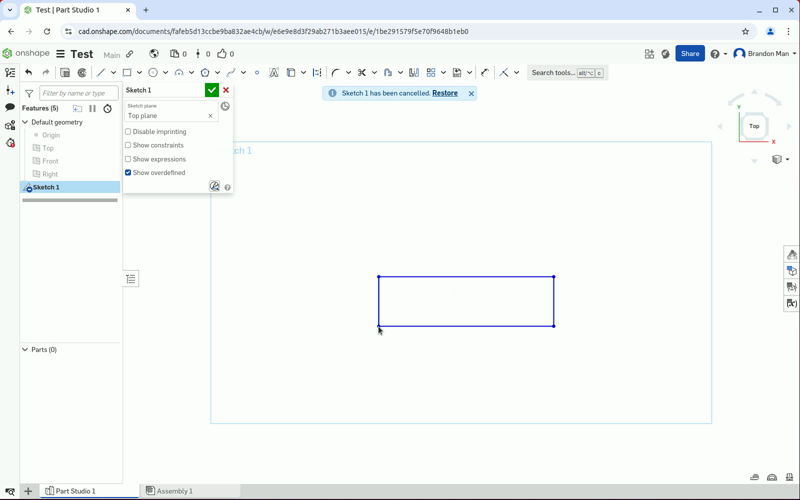
key_down(shift)
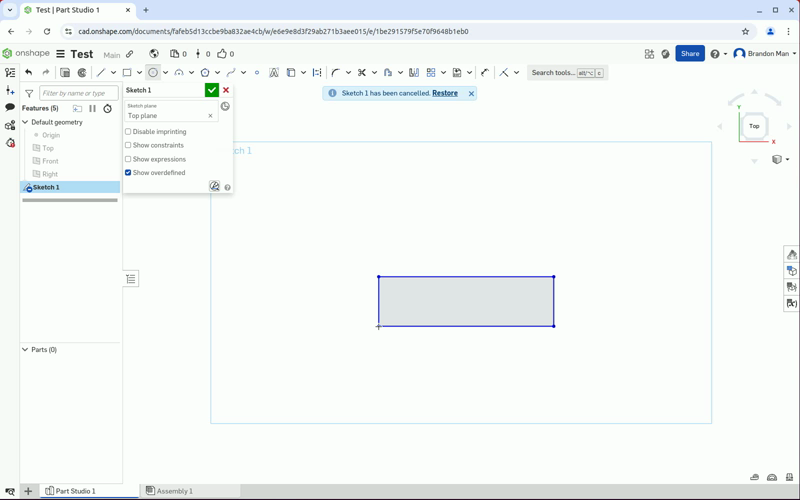
mouse_move(382, 293)
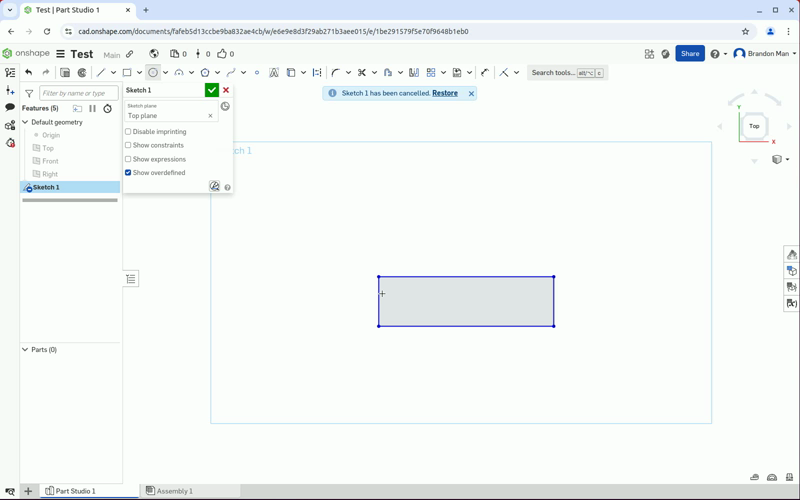
click(382, 293)
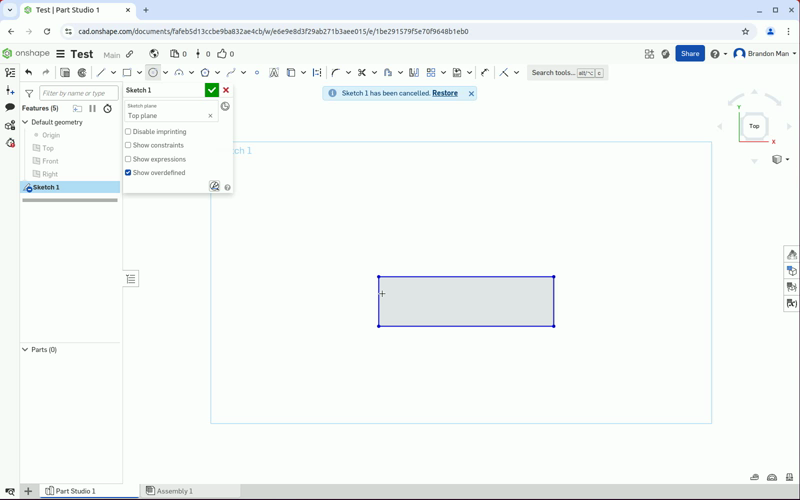
key_up(shift)
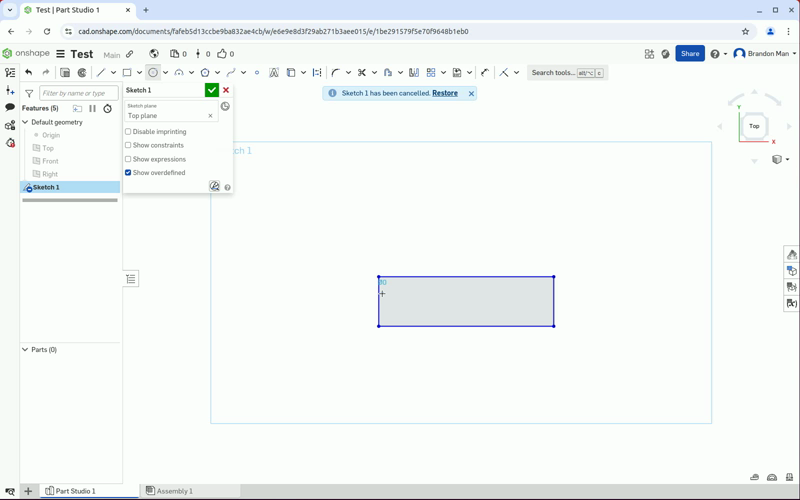
mouse_move(386, 293)
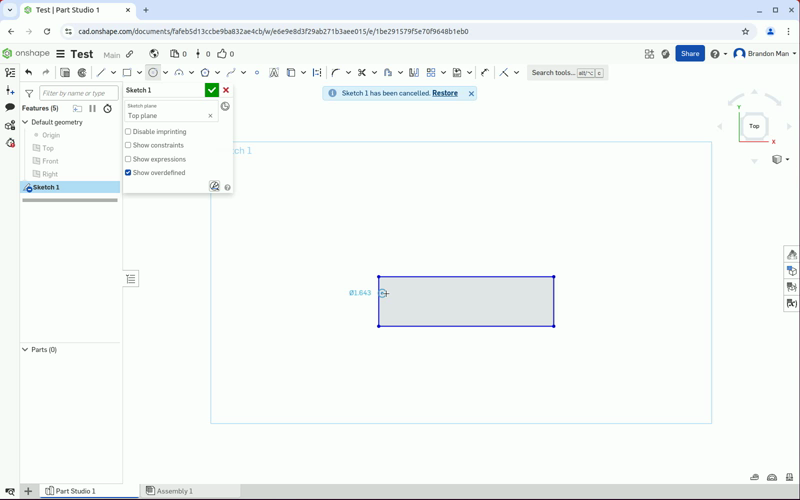
click(386, 293)
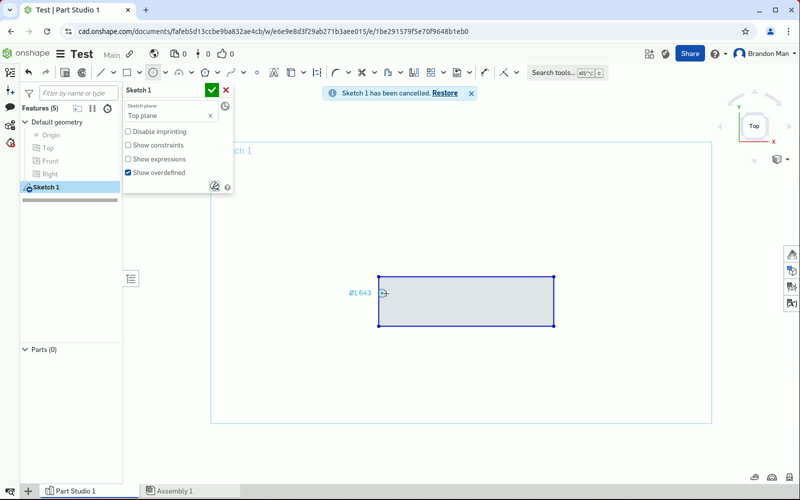
key(esc)
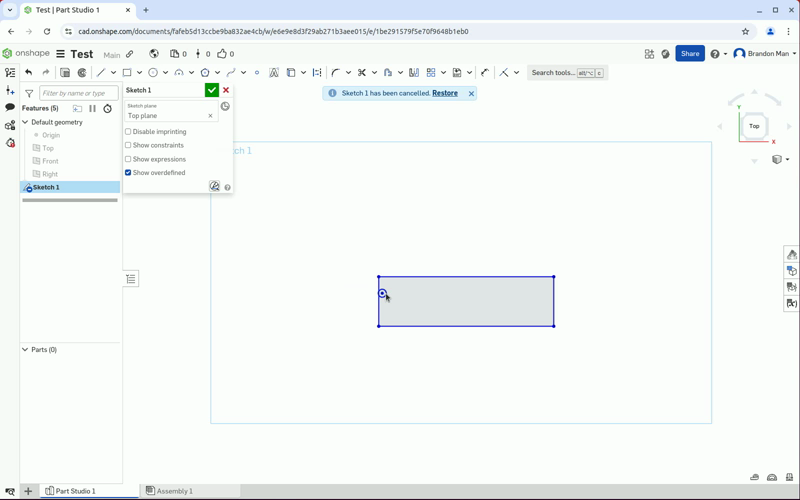
key(c)
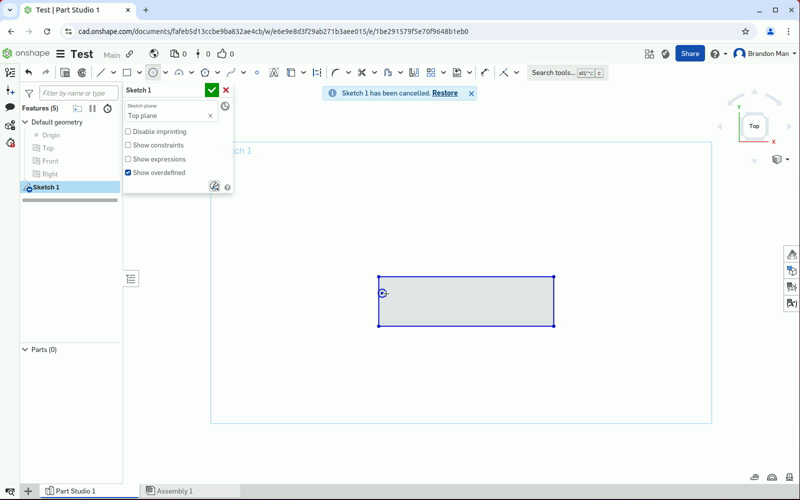
key_down(shift)
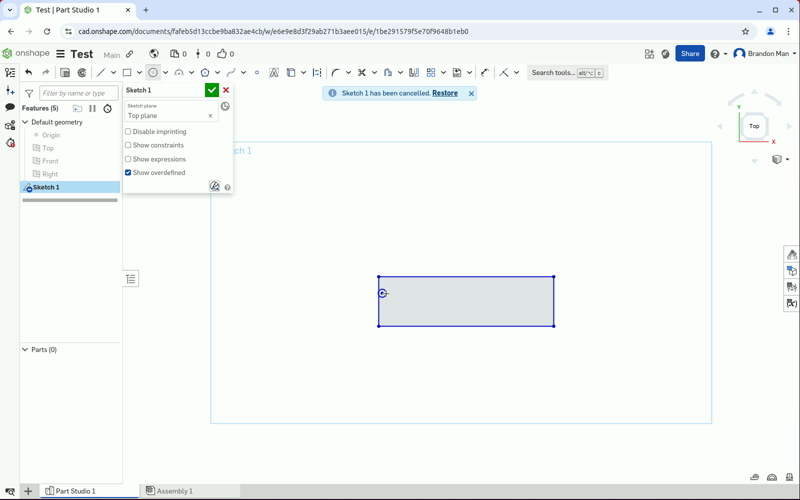
mouse_move(550, 293)
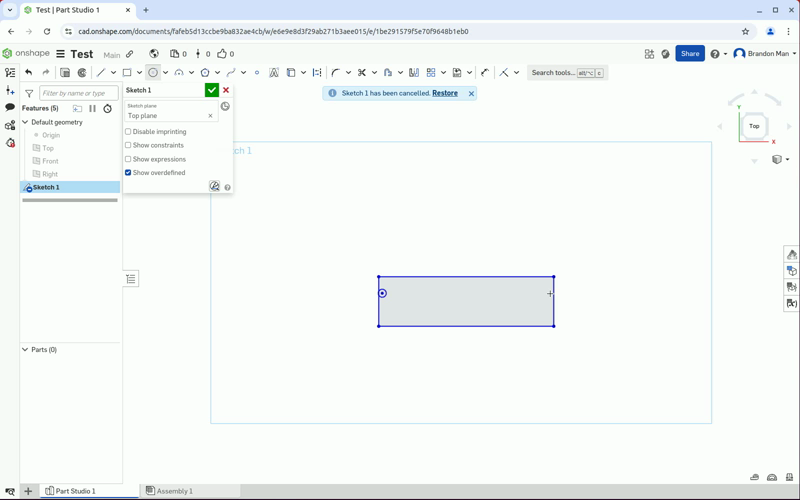
click(550, 293)
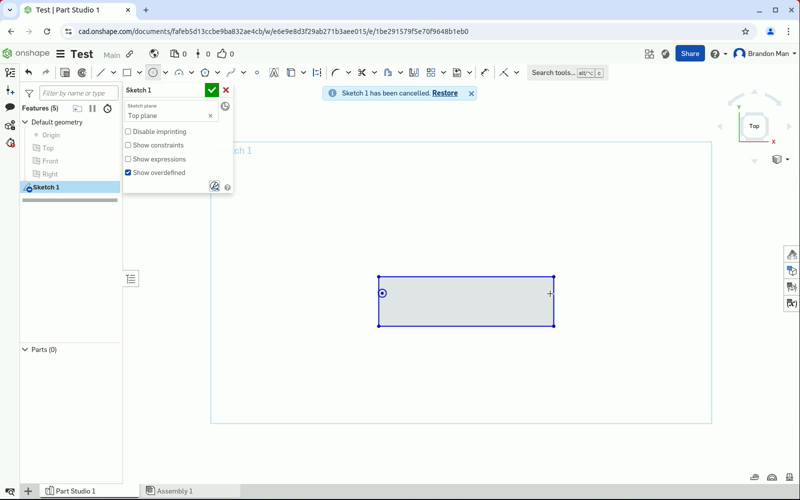
key_up(shift)
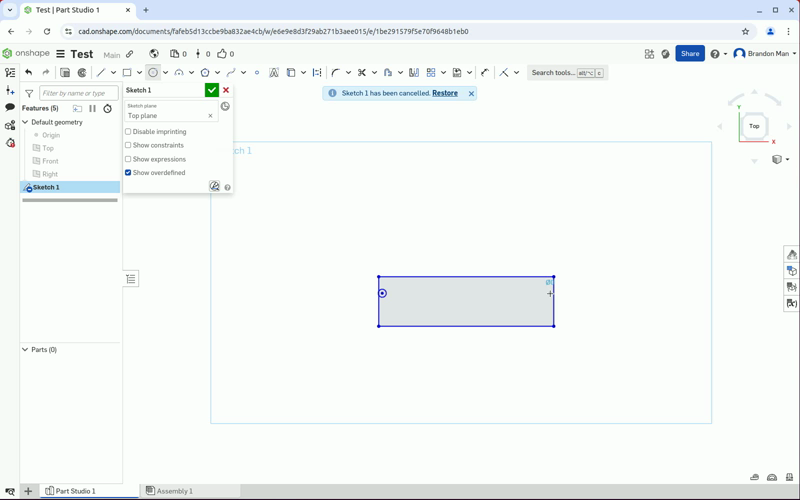
mouse_move(553, 293)
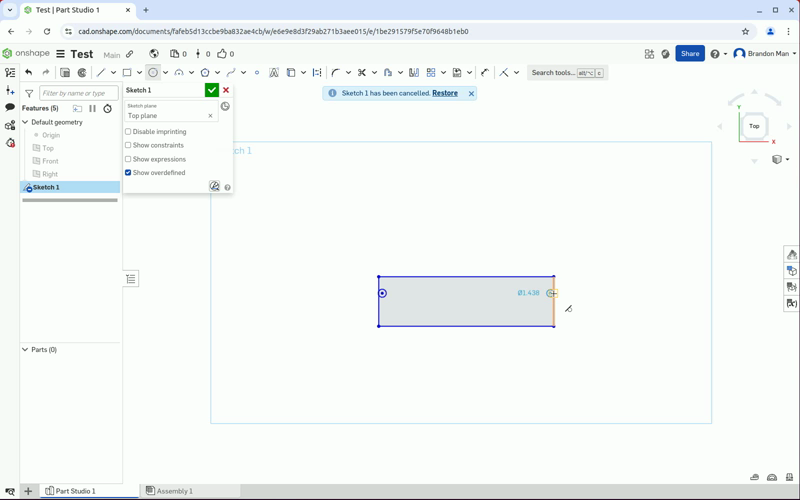
click(553, 293)
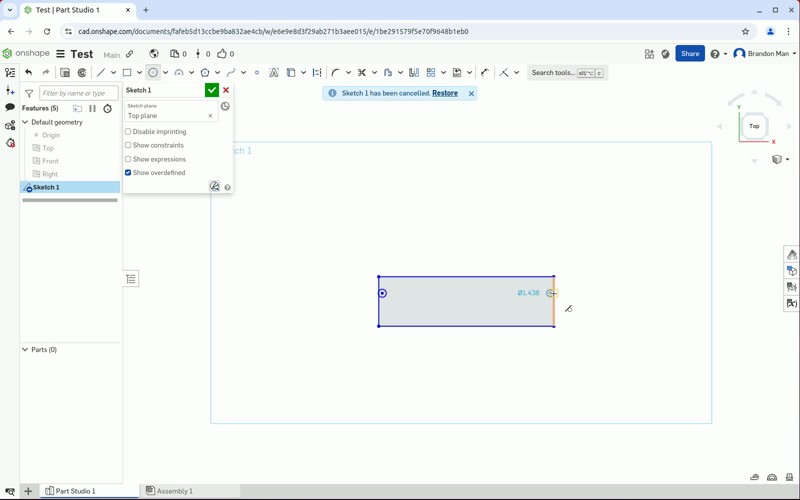
key(esc)
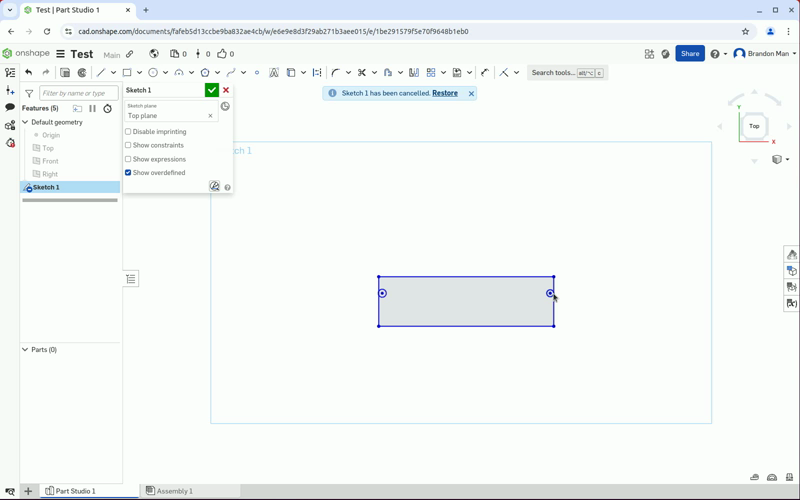
mouse_move(434, 296)
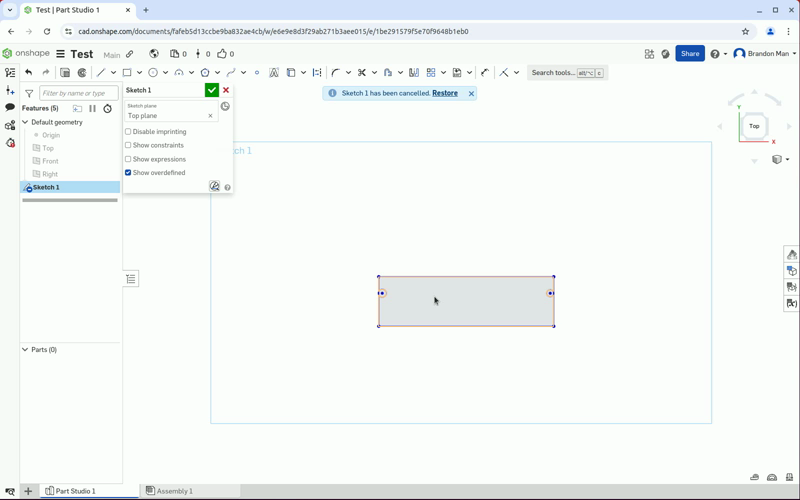
click(434, 296)
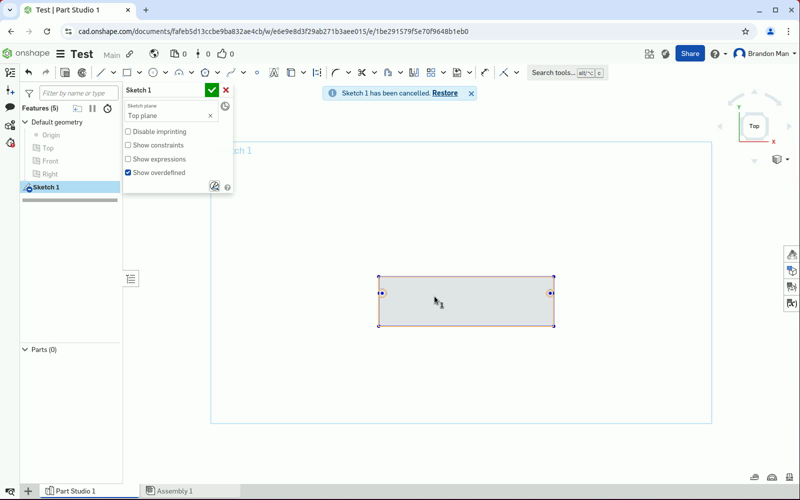
mouse_move(73, 352)
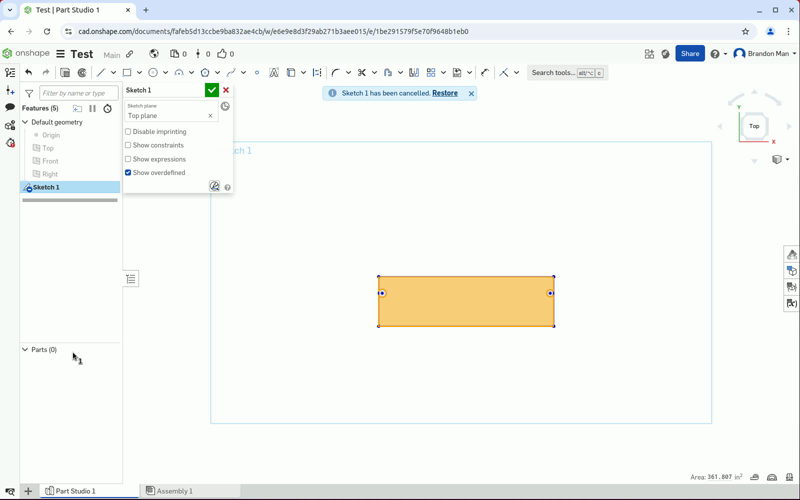
key(shift+y)
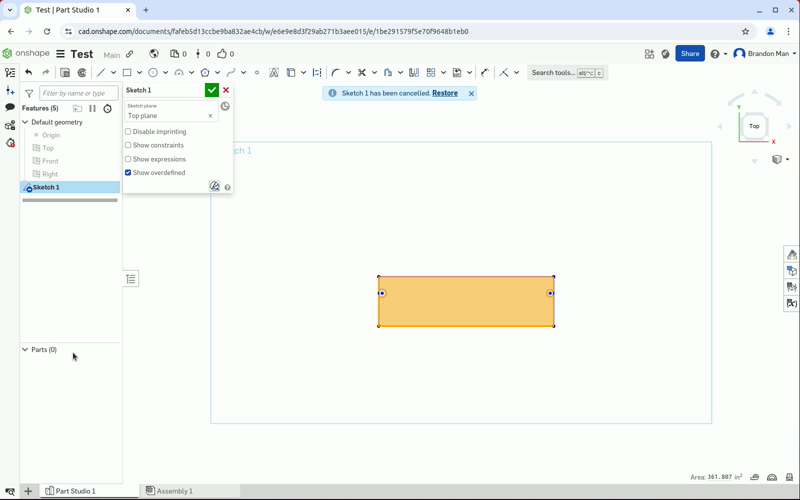
key(shift+e)
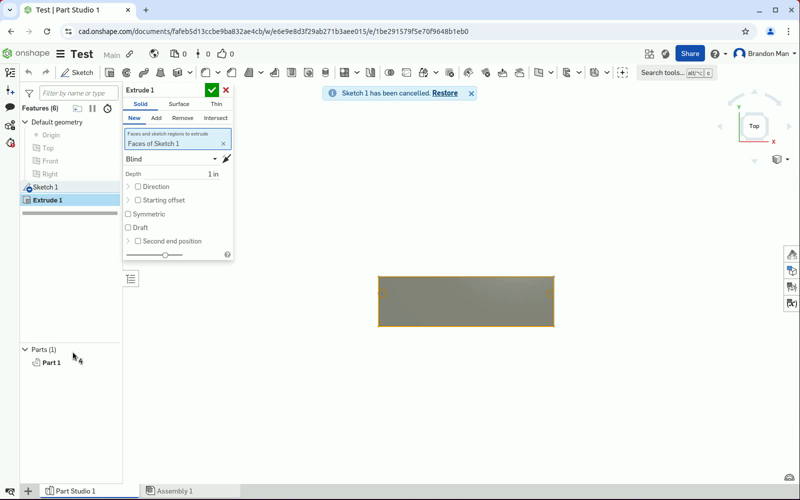
mouse_move(143, 106)
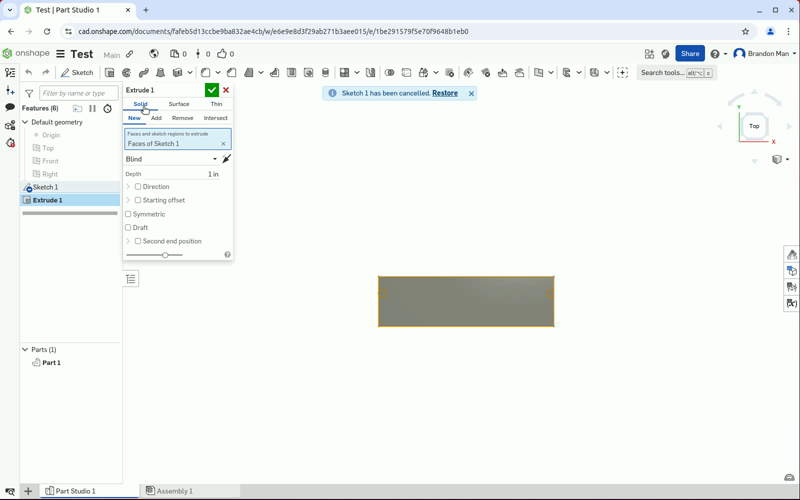
click(143, 106)
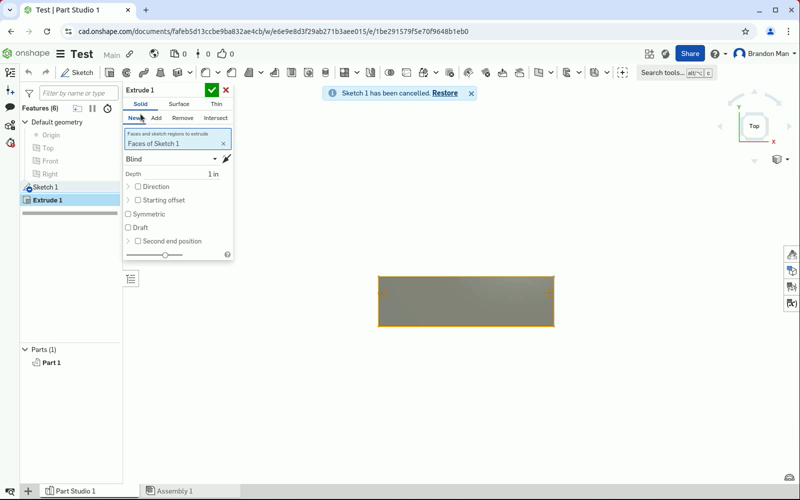
mouse_move(137, 120)
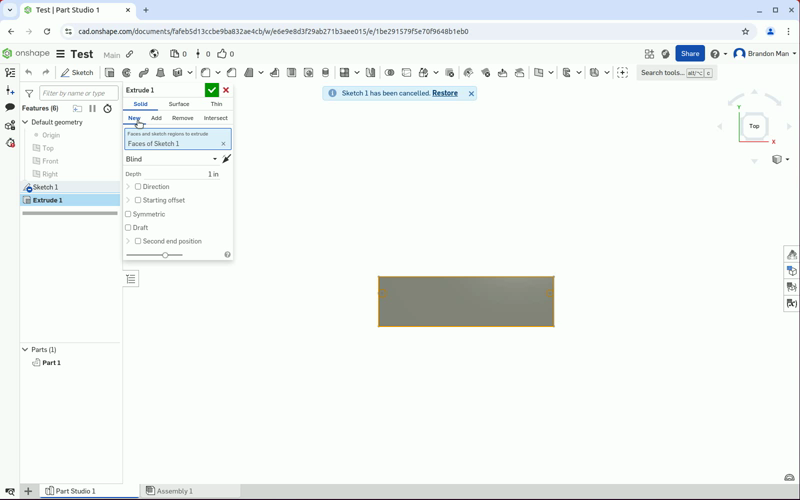
click(137, 120)
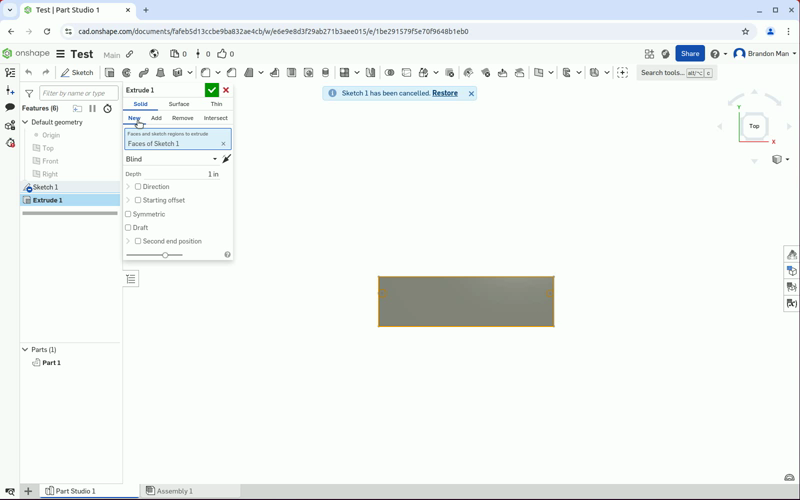
key(tab, 4)
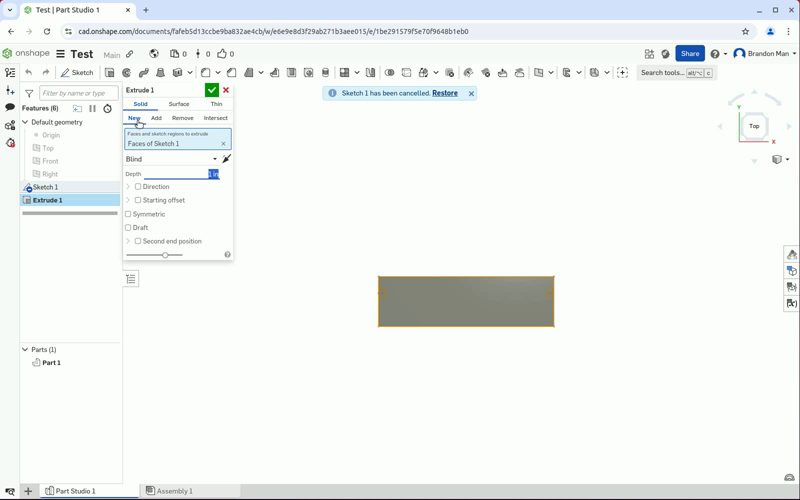
text(23.108)
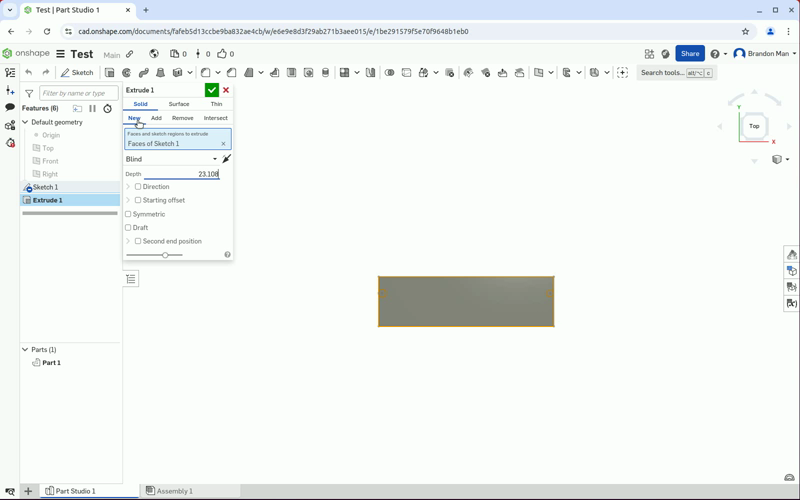
key(enter)
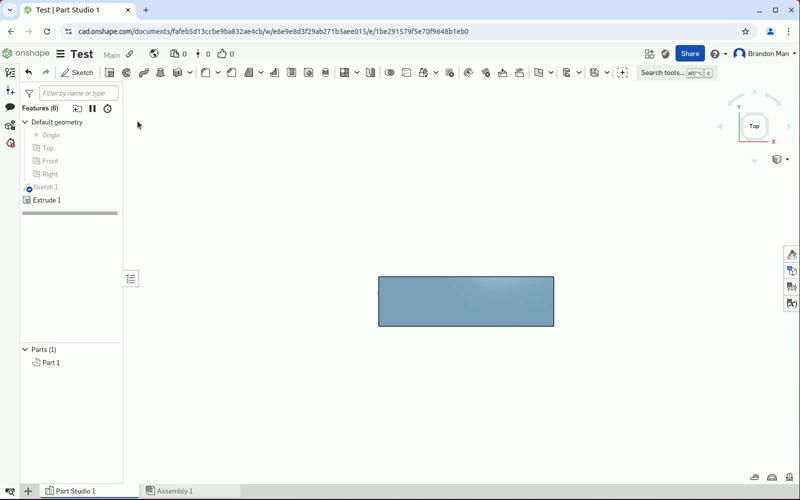
key(shift+h)
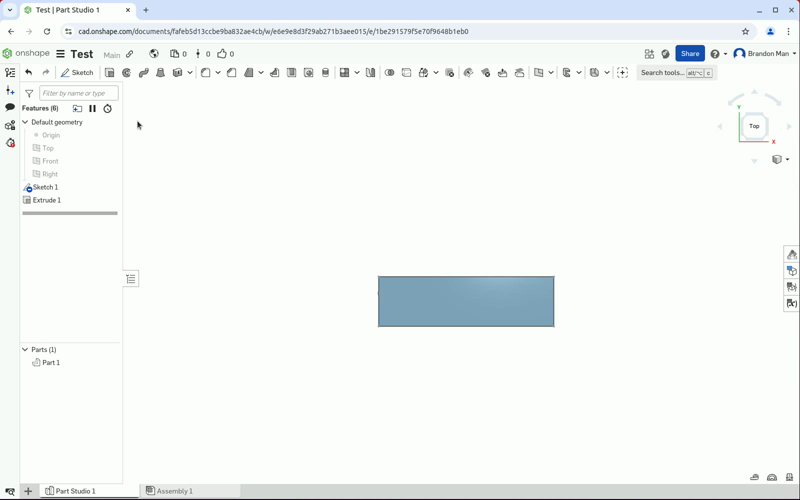
key(shift+h)
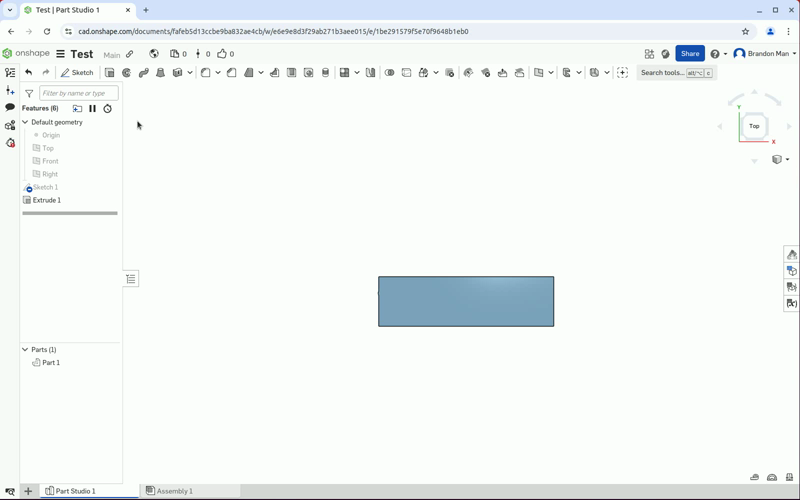
mouse_move(73, 189)
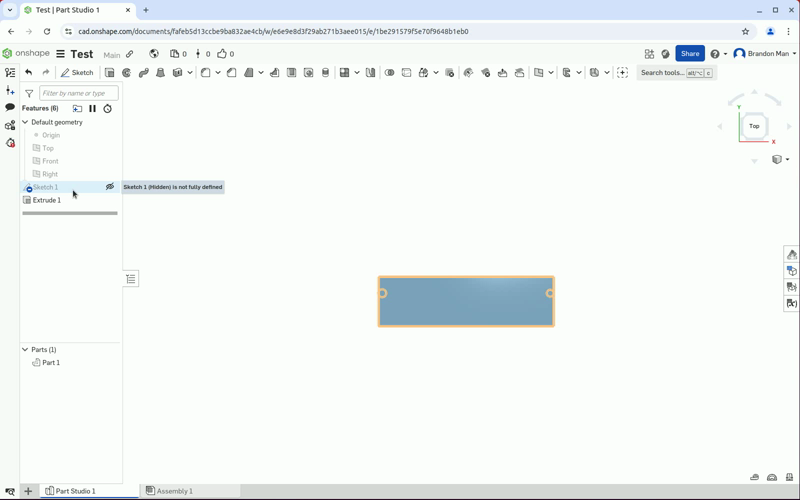
click(73, 189)
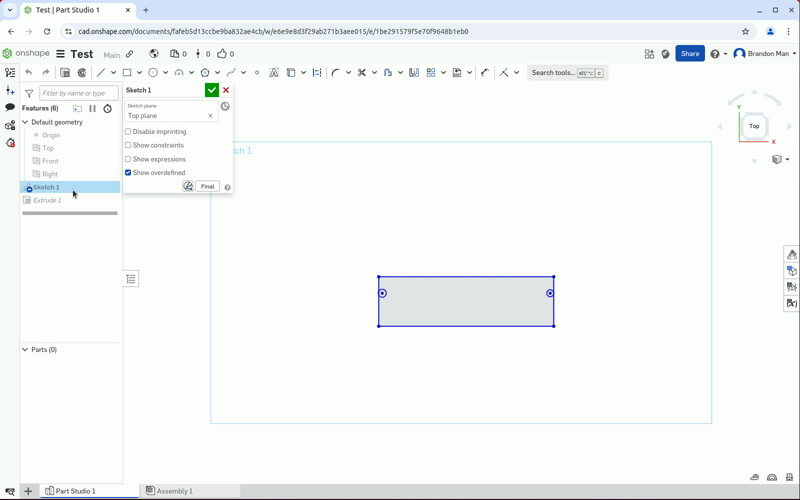
mouse_move(229, 92)
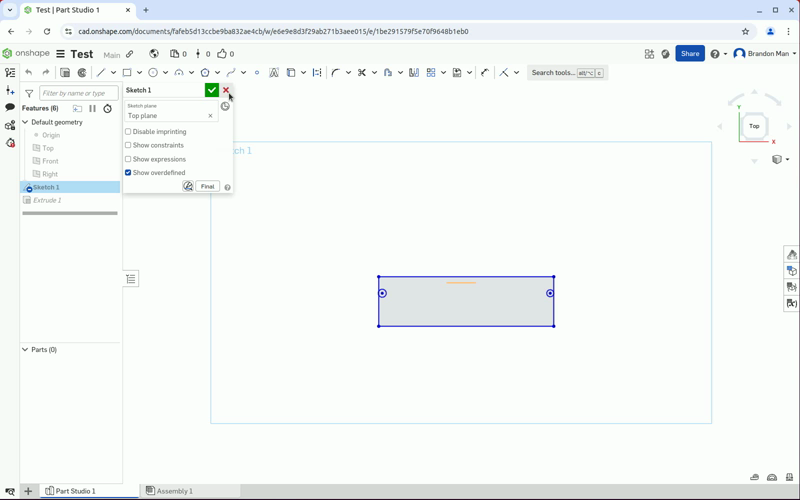
click(229, 92)
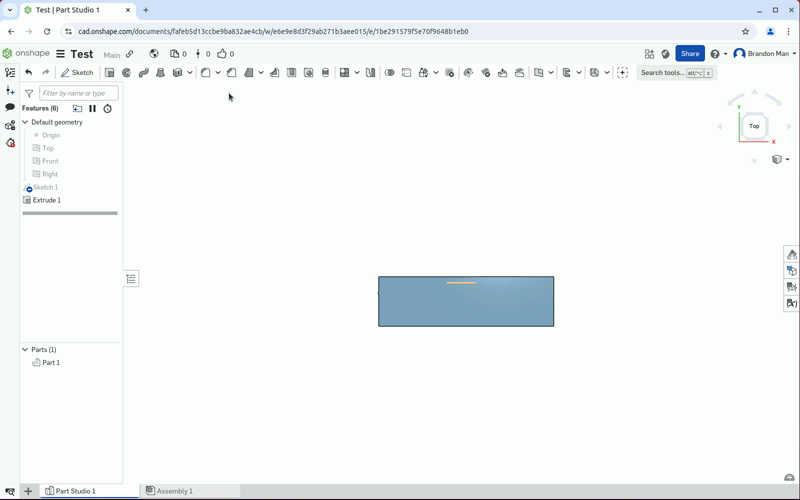
mouse_move(541, 75)
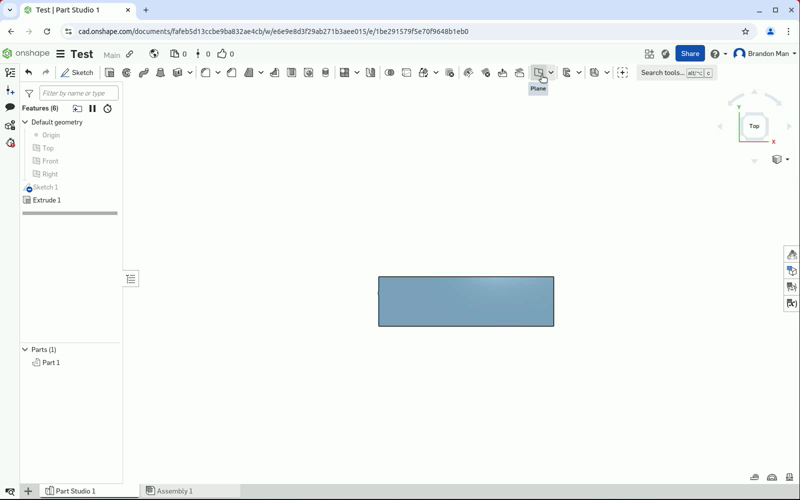
click(541, 75)
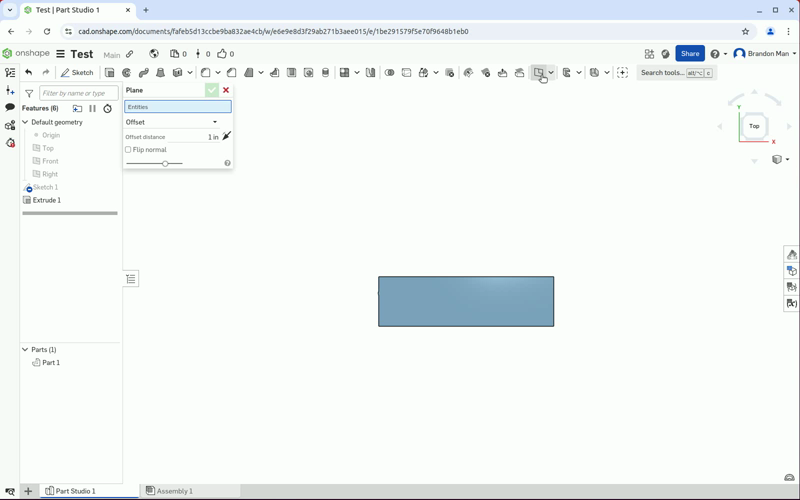
mouse_move(73, 150)
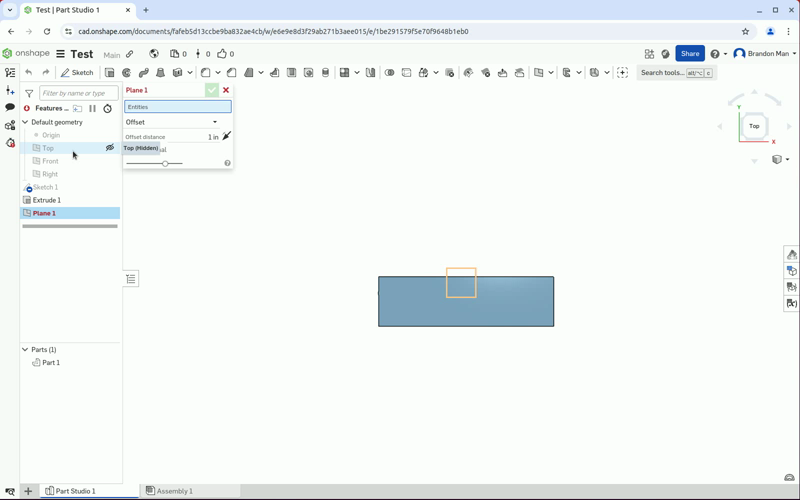
click(73, 150)
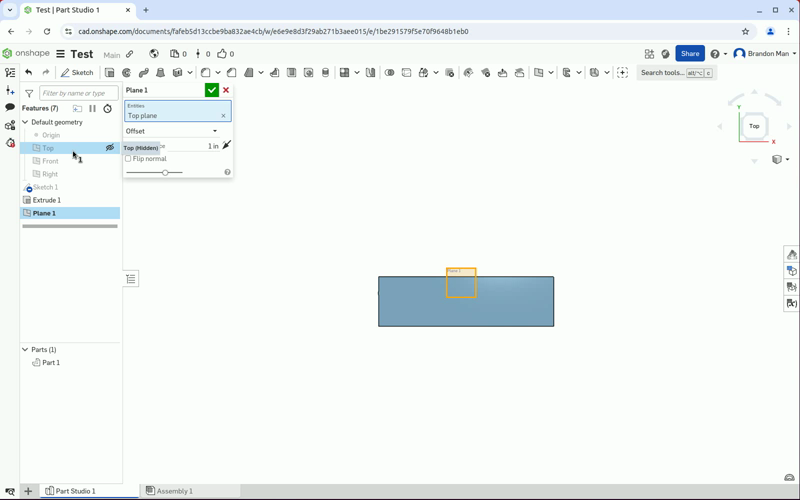
key(tab, 2)
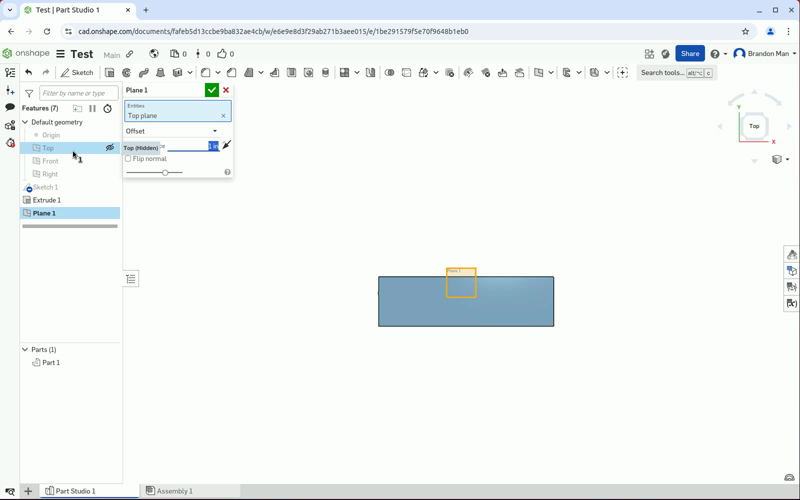
text(23.108)
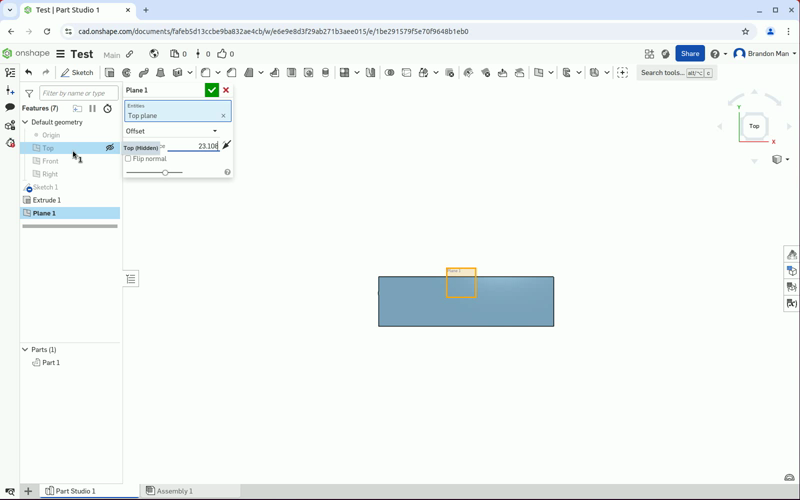
key(enter, 2)
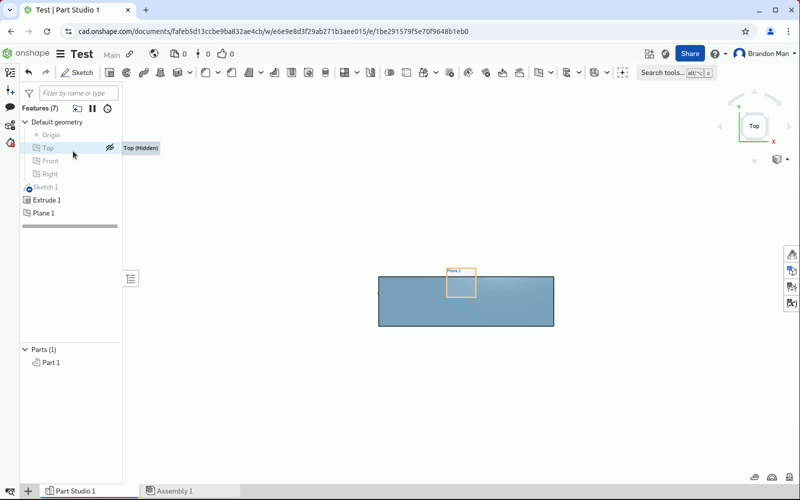
key(shift+s)
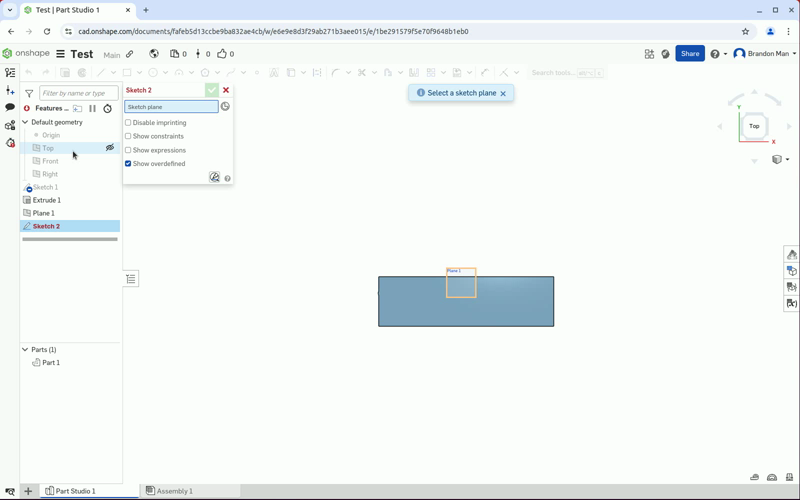
mouse_move(73, 215)
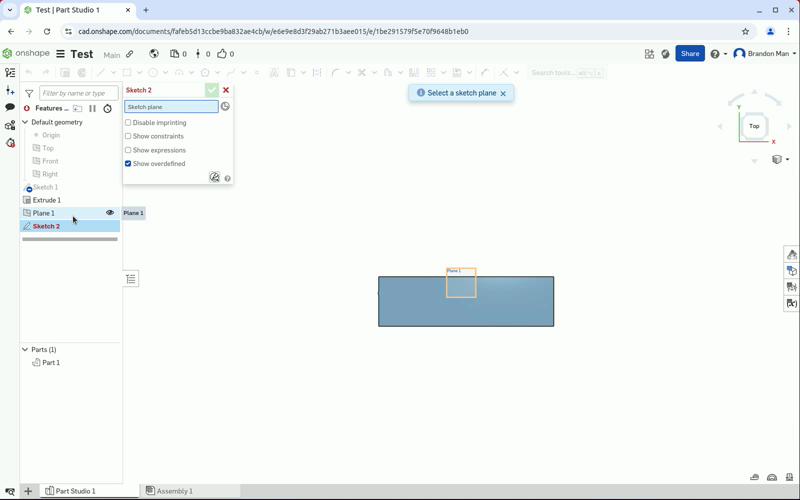
click(73, 215)
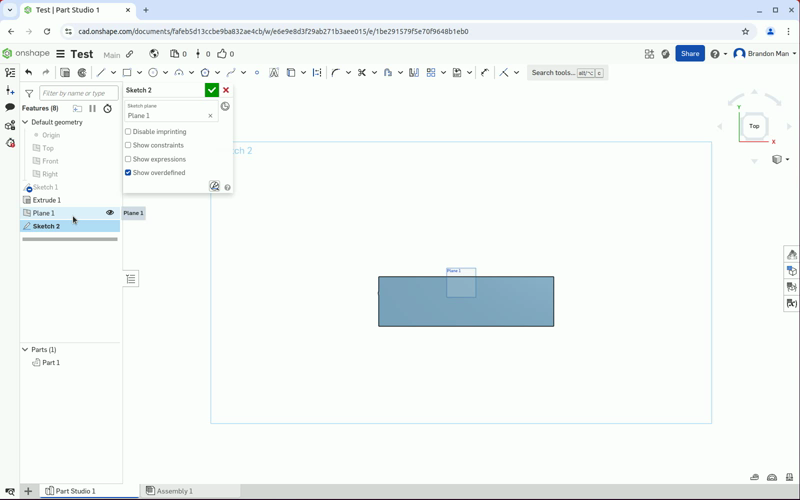
mouse_move(73, 352)
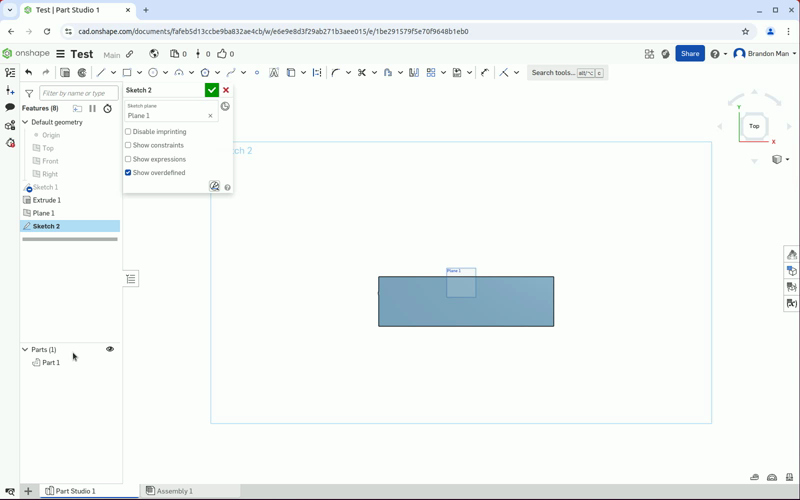
key(y)
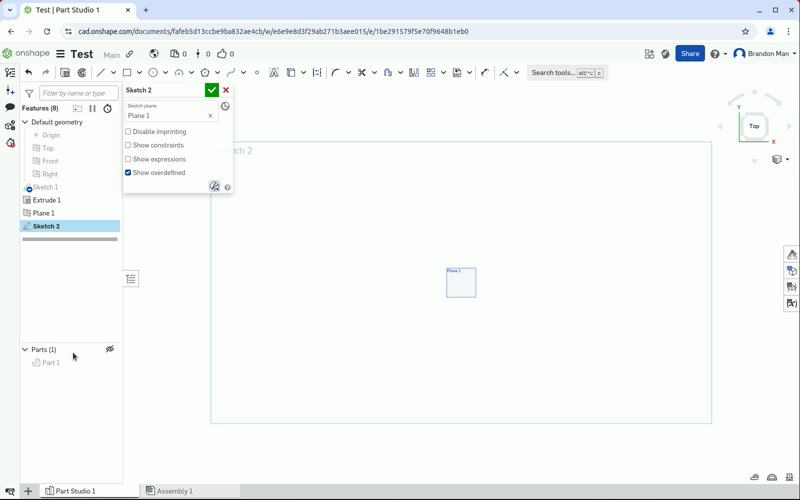
key(c)
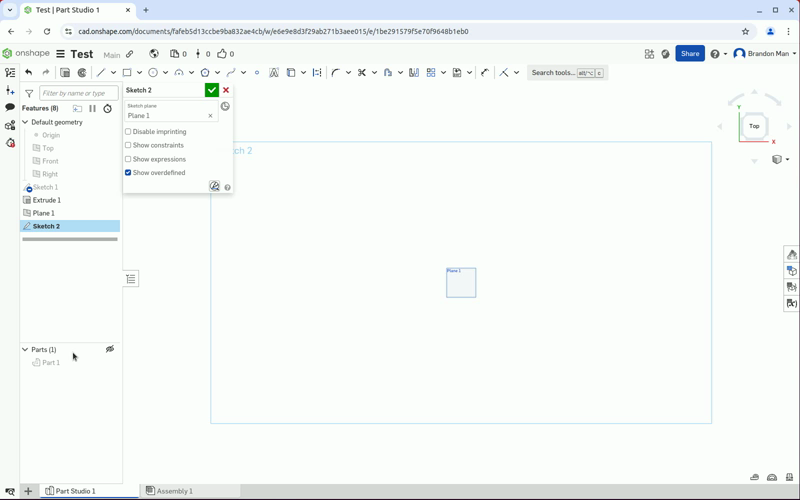
key_down(shift)
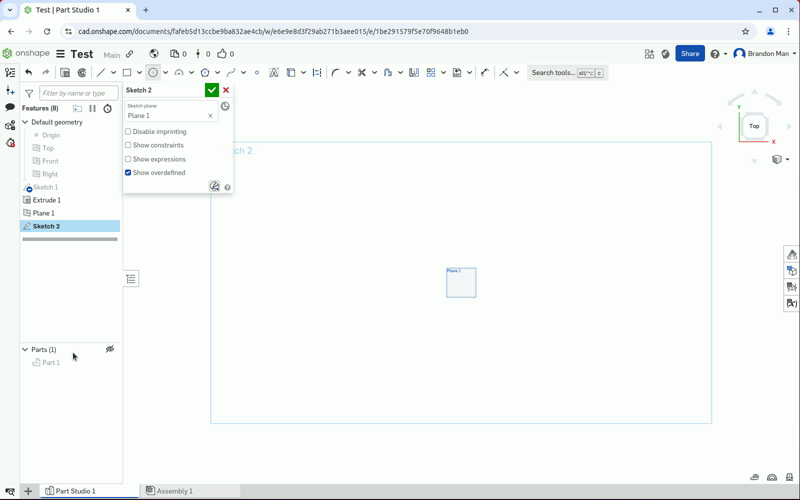
mouse_move(383, 292)
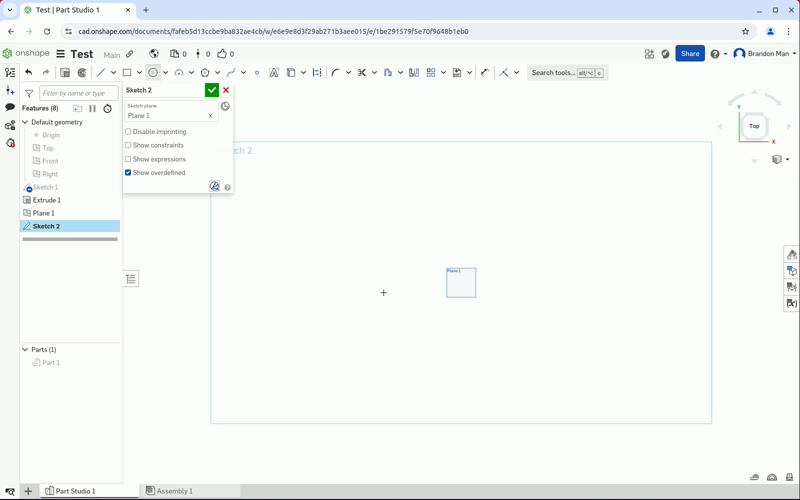
click(383, 292)
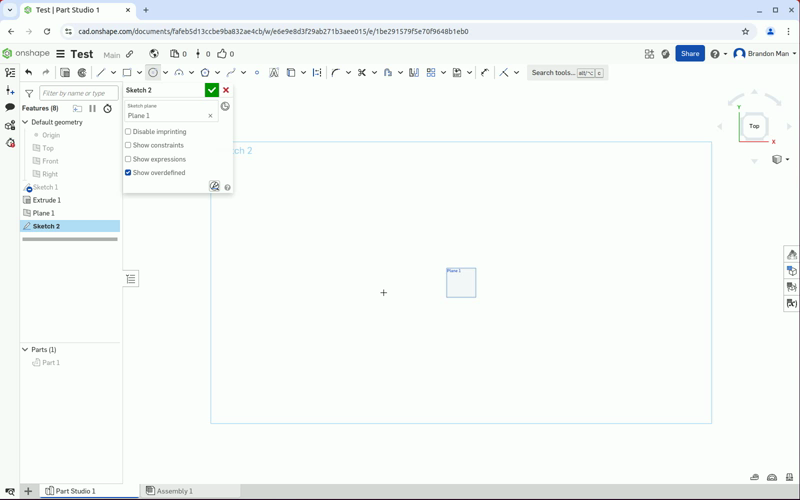
key_up(shift)
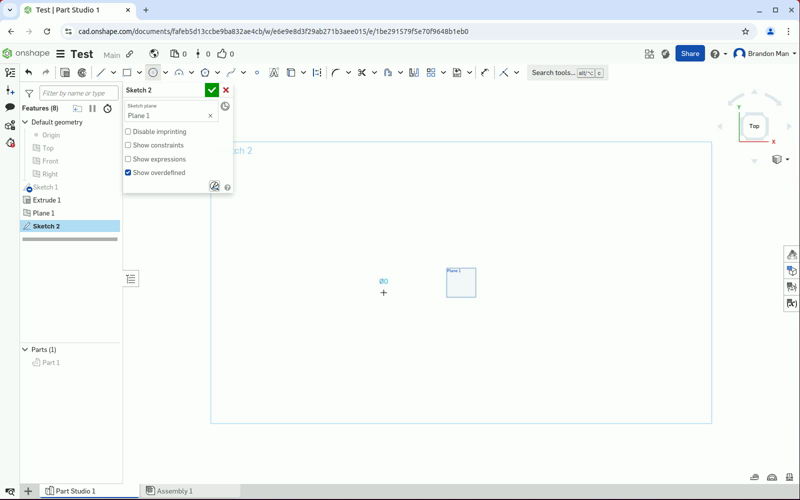
mouse_move(387, 292)
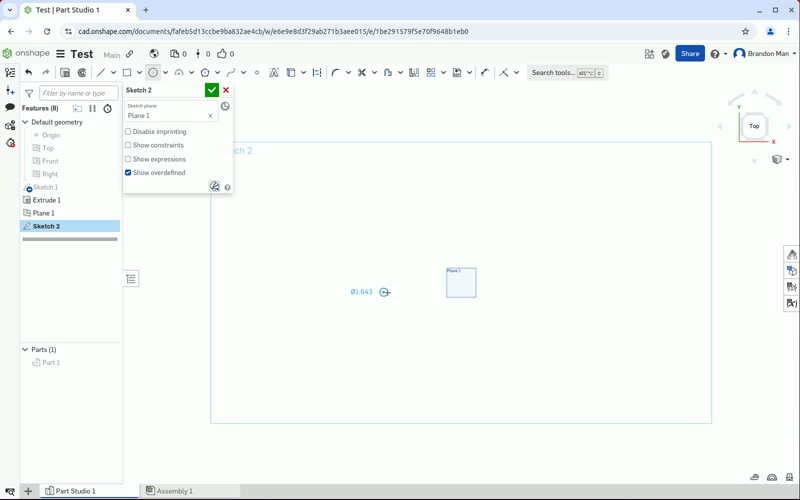
click(387, 292)
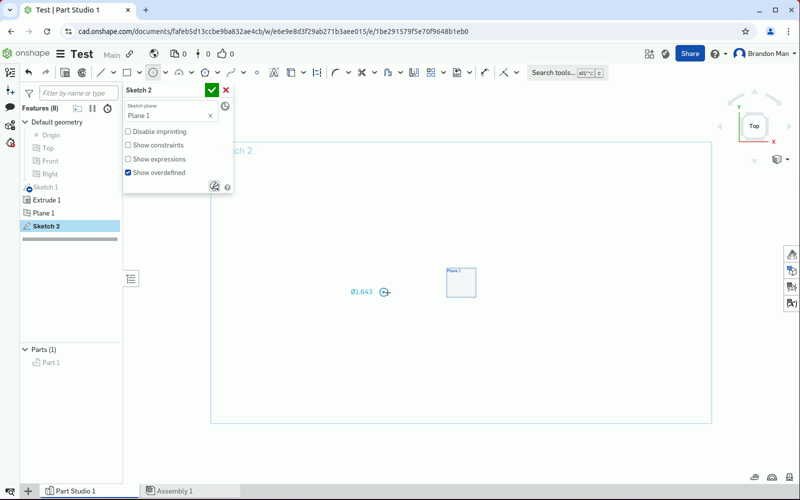
key(esc)
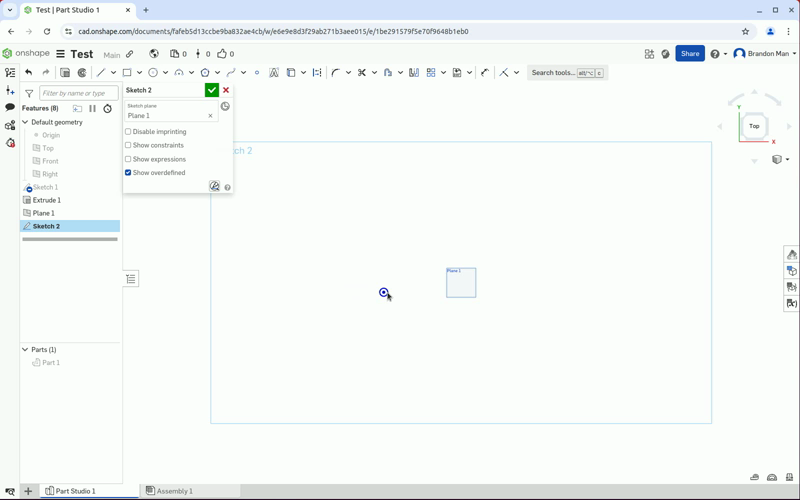
mouse_move(385, 293)
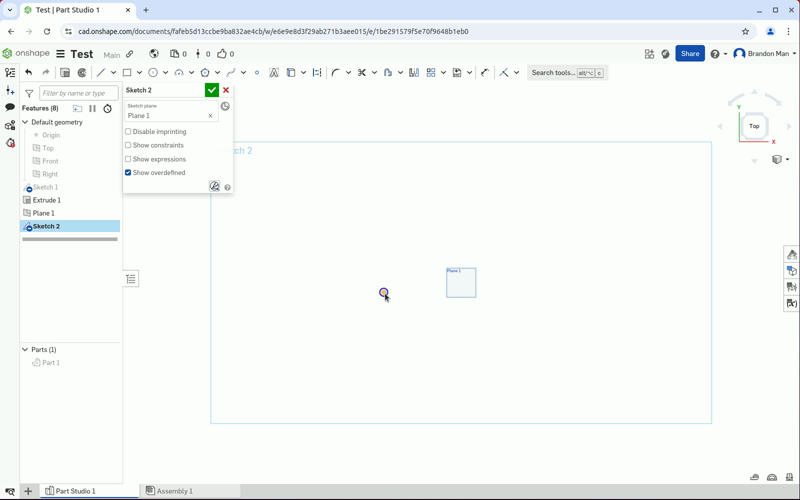
scroll(6)
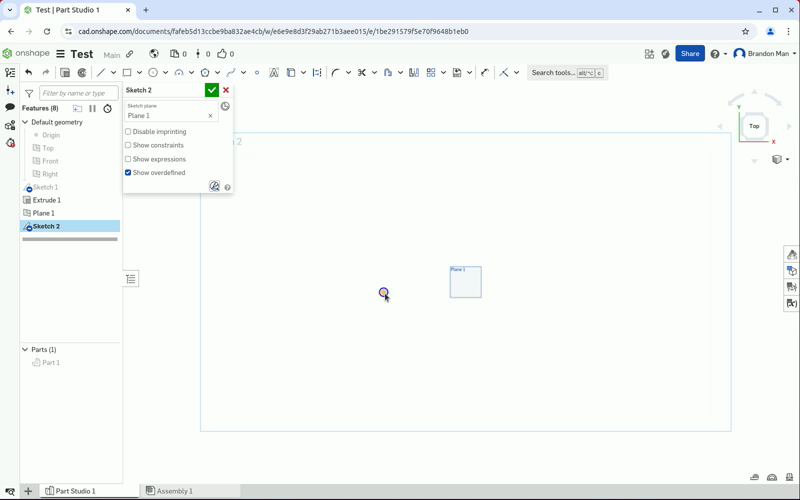
scroll(6)
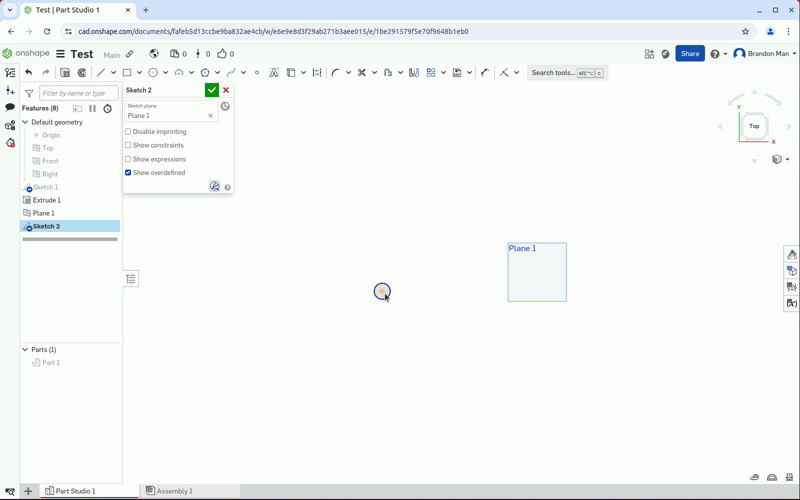
scroll(6)
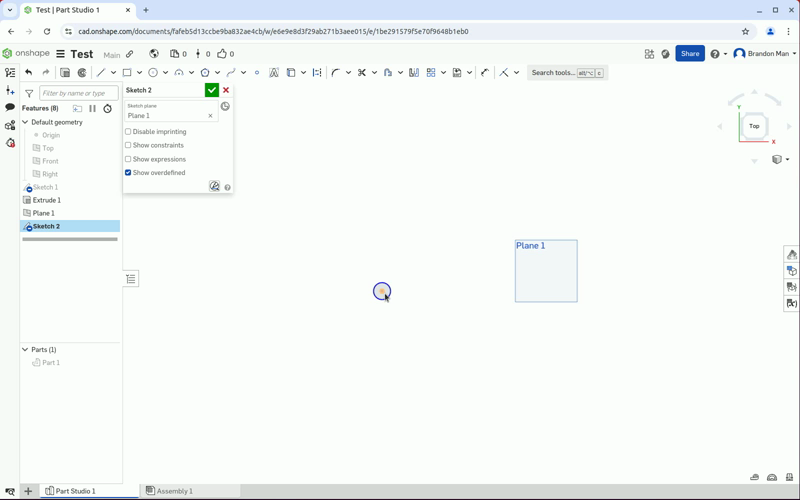
scroll(6)
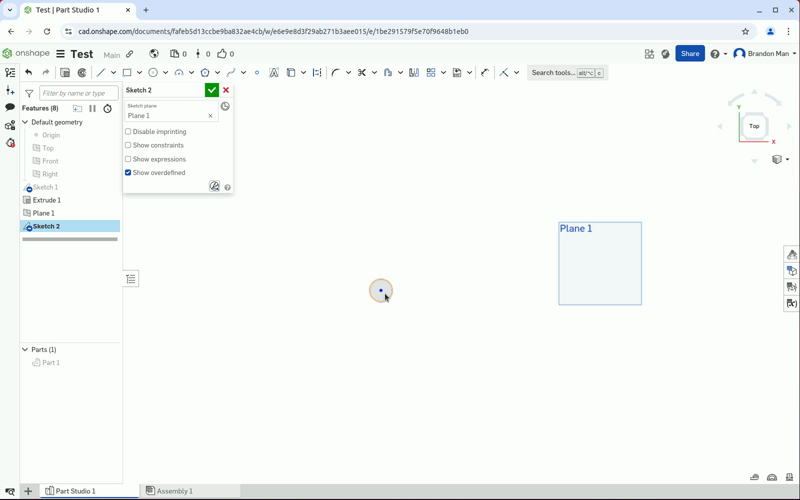
scroll(6)
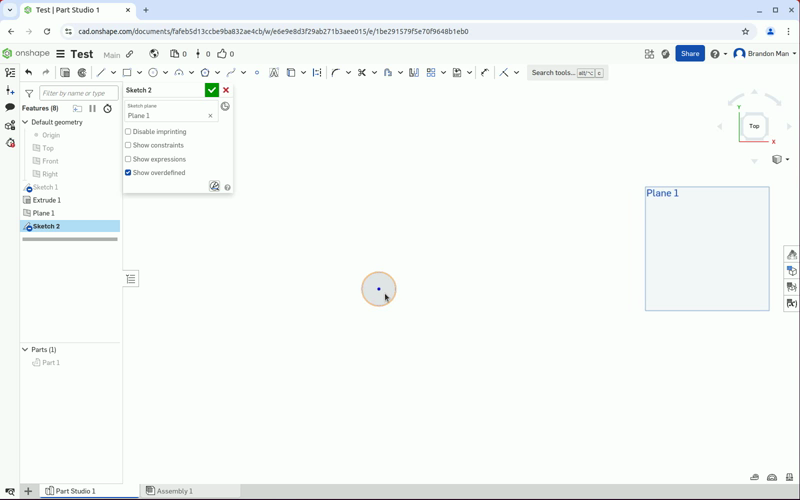
scroll(6)
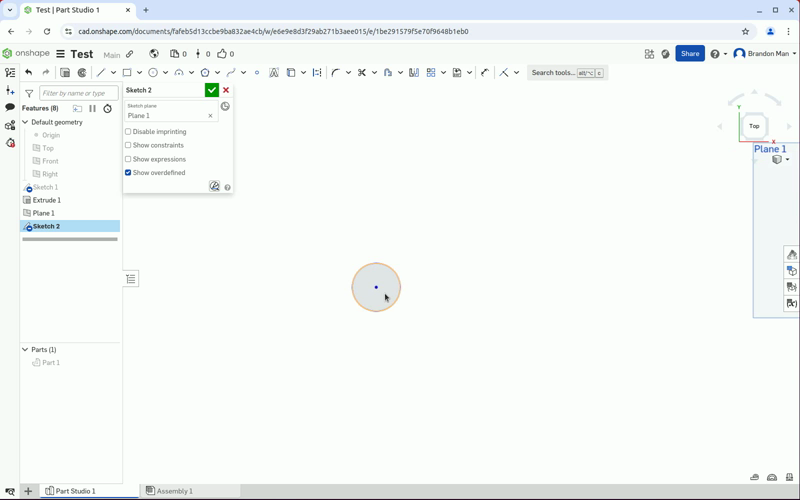
scroll(6)
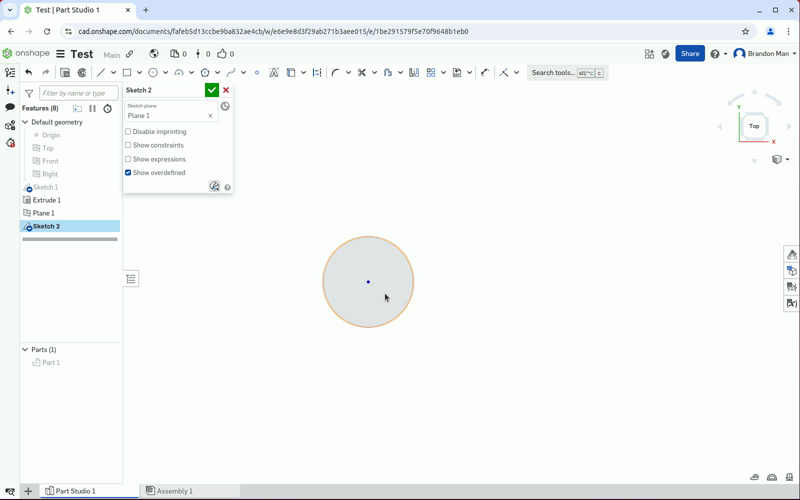
click(385, 293)
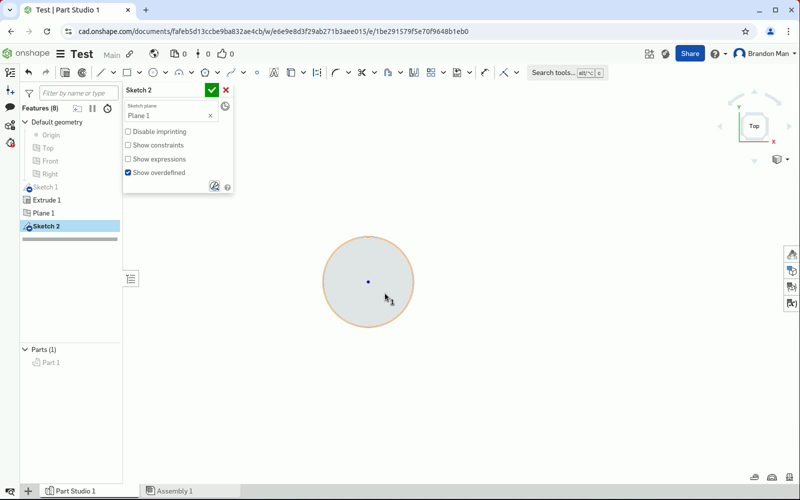
scroll(-6)
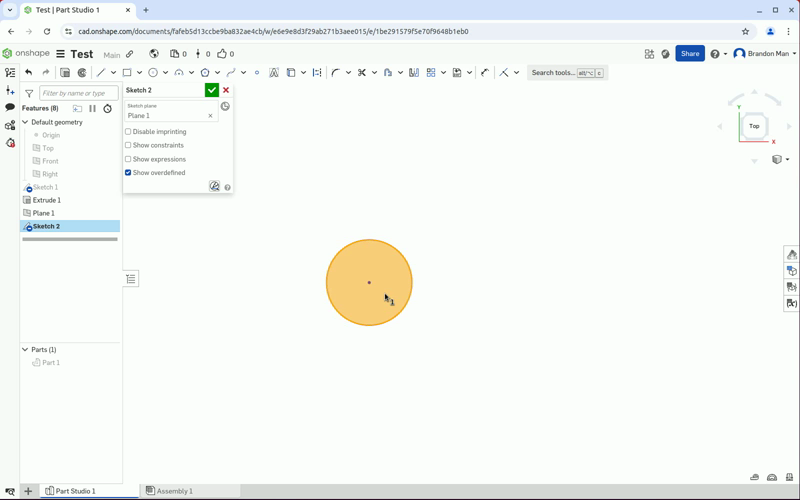
scroll(-6)
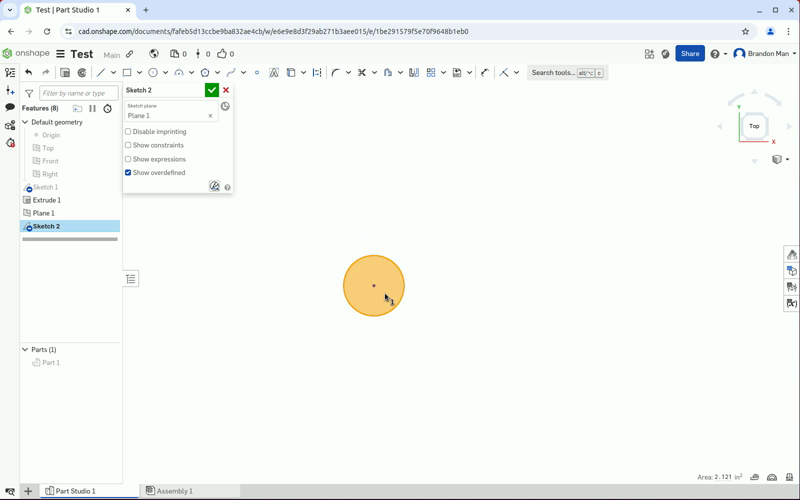
scroll(-6)
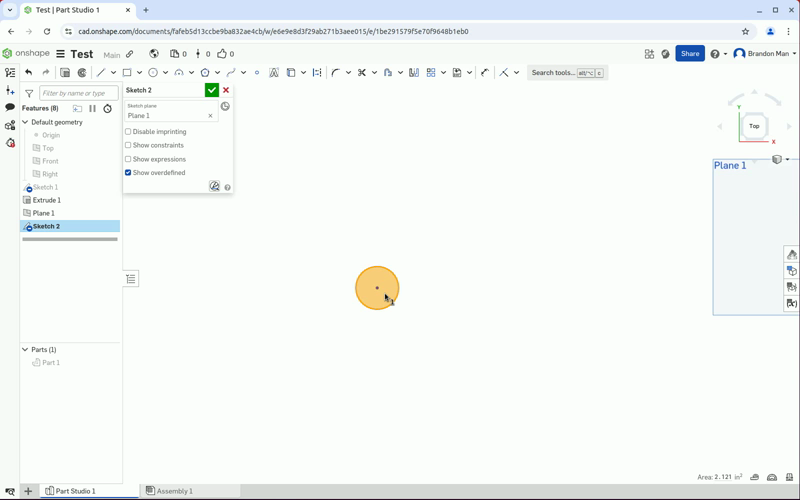
scroll(-6)
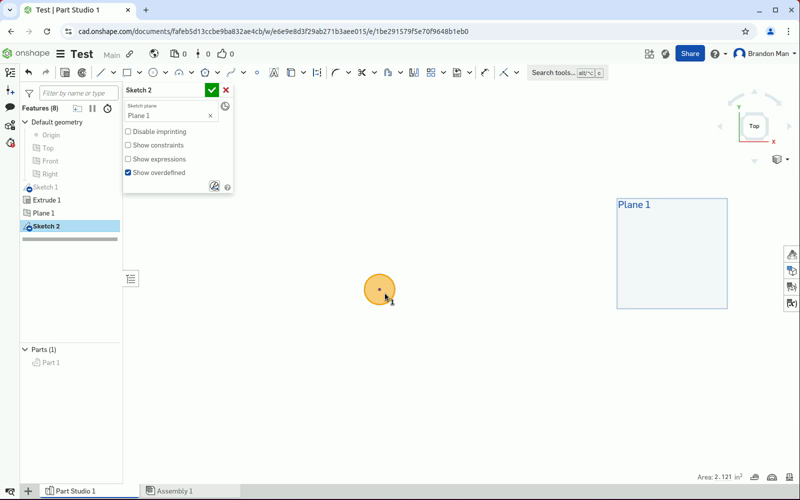
scroll(-6)
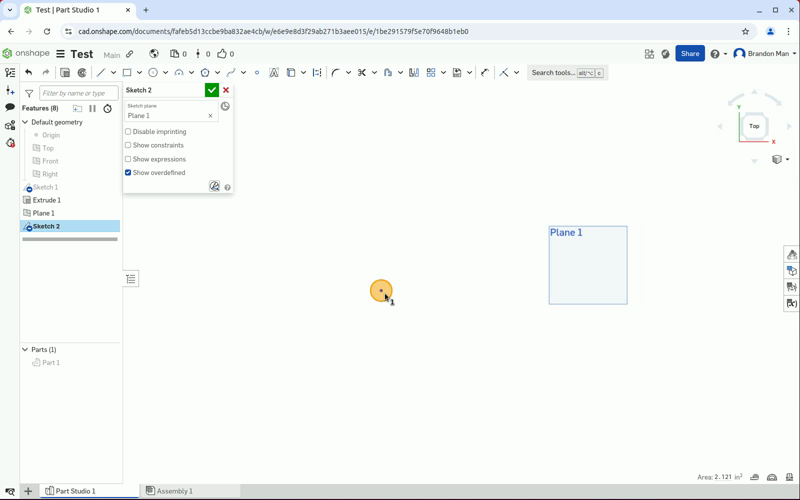
scroll(-6)
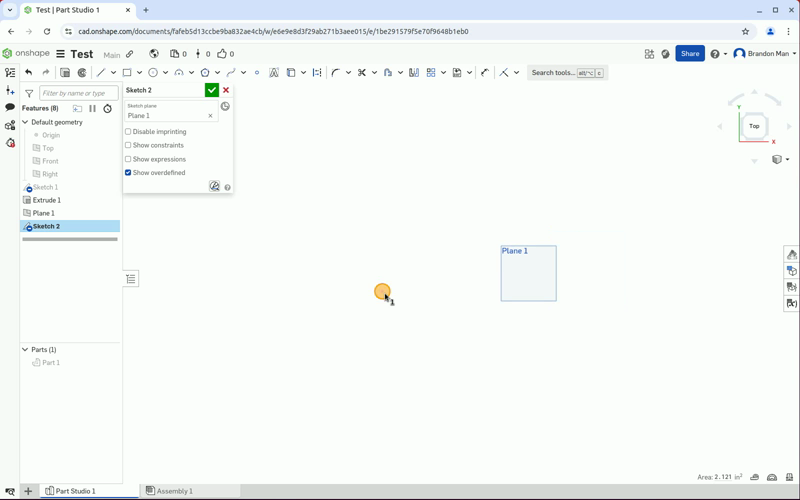
scroll(-6)
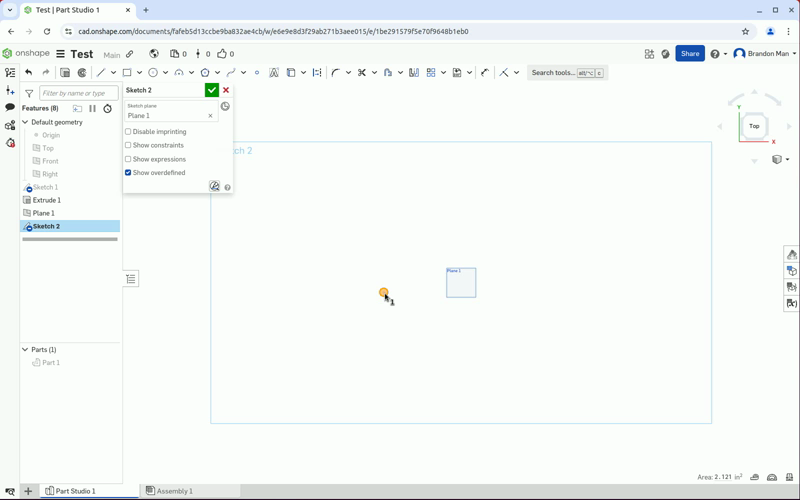
mouse_move(73, 352)
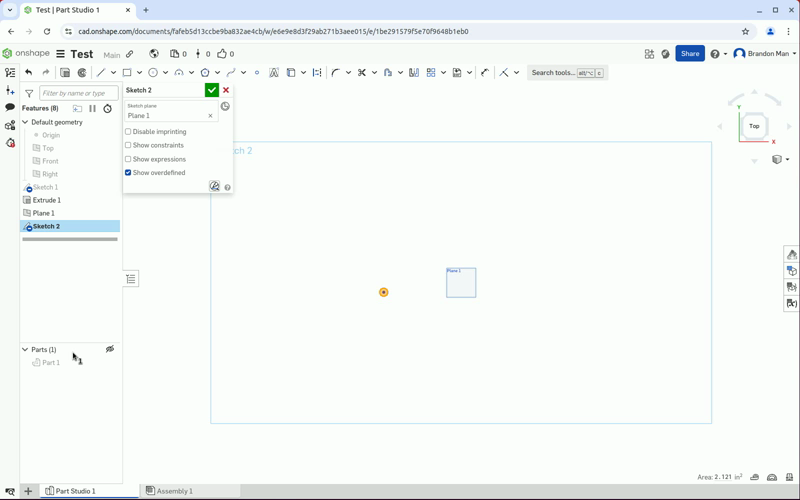
key(shift+y)
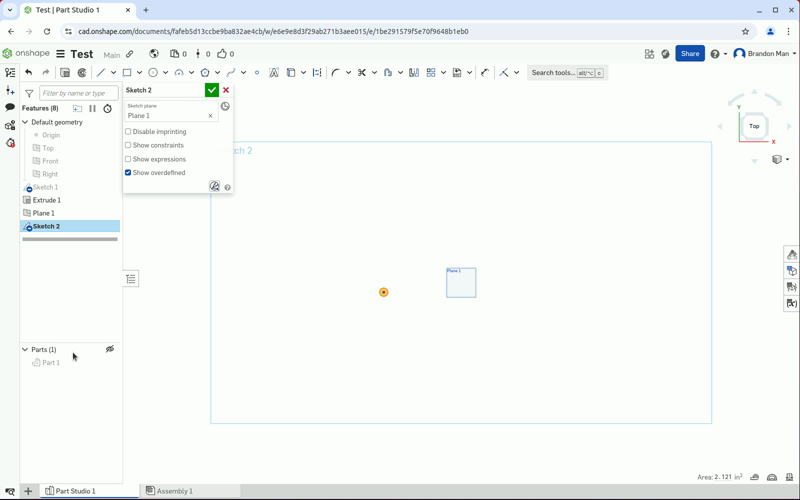
key(shift+e)
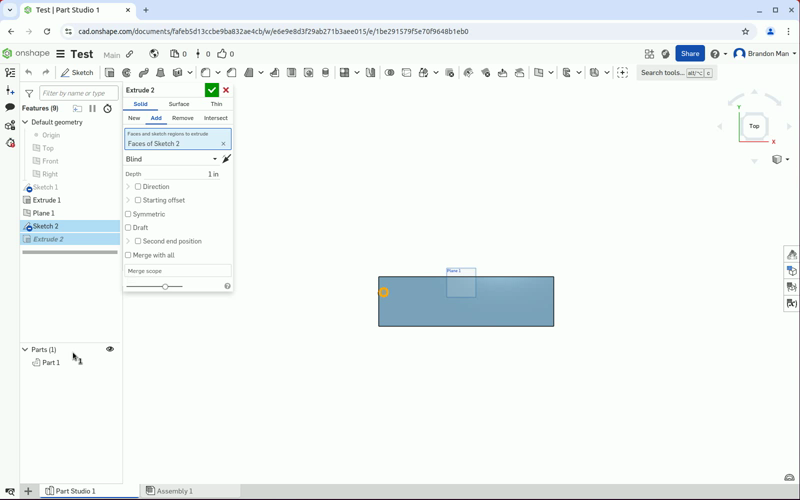
mouse_move(143, 106)
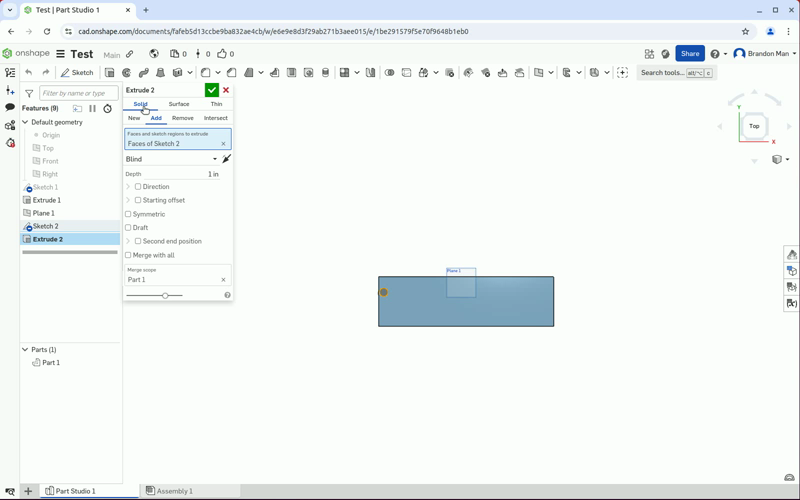
click(143, 106)
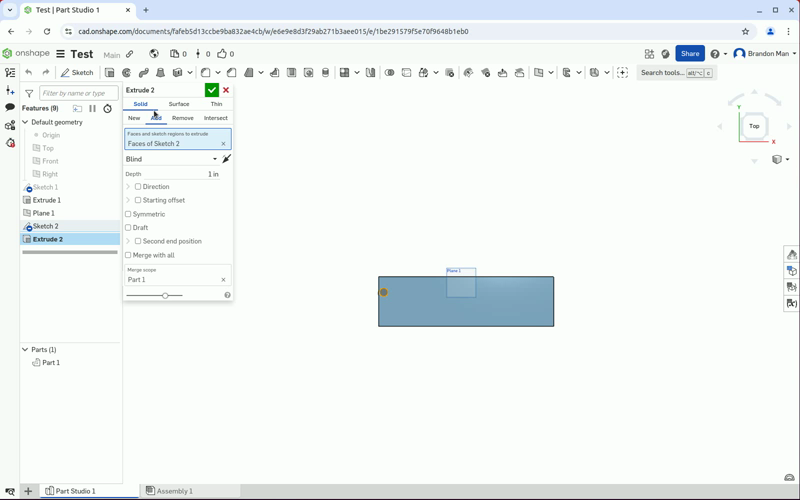
mouse_move(186, 120)
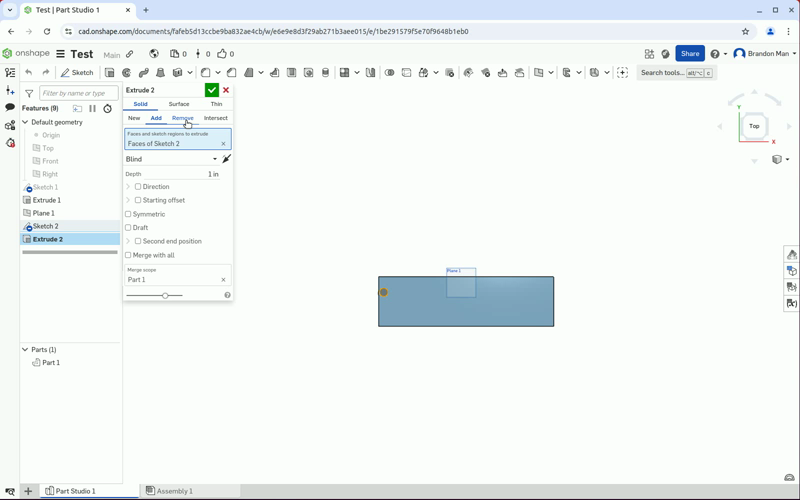
click(186, 120)
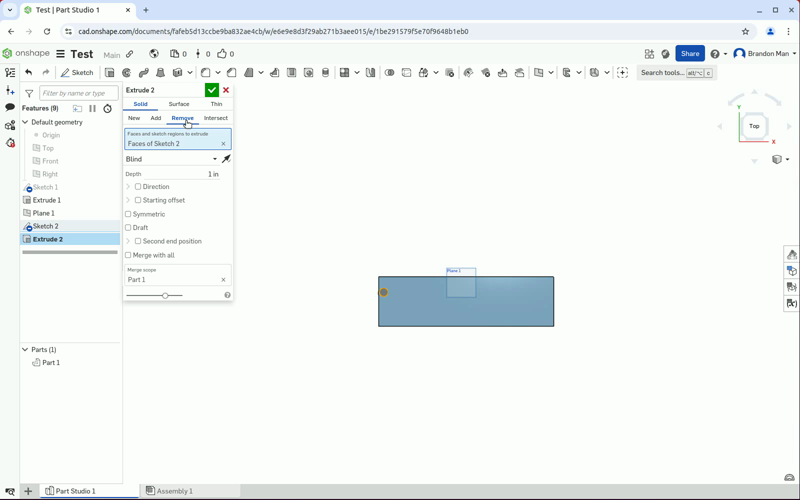
key(tab, 4)
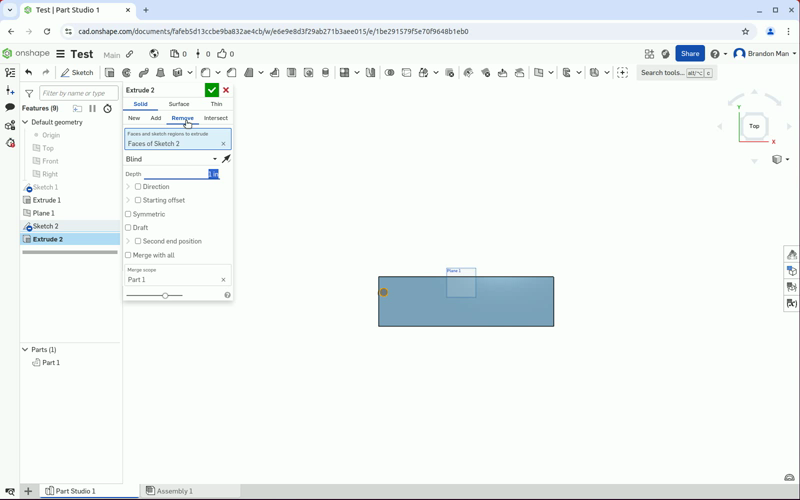
text(21.664)
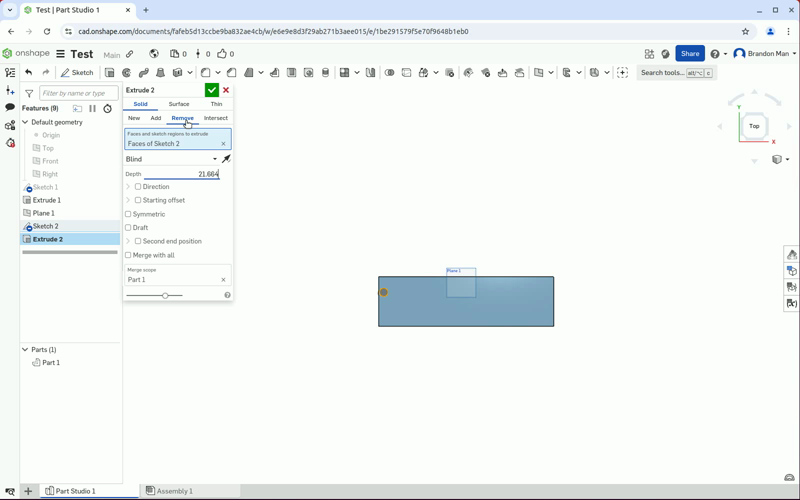
key(tab, 6)
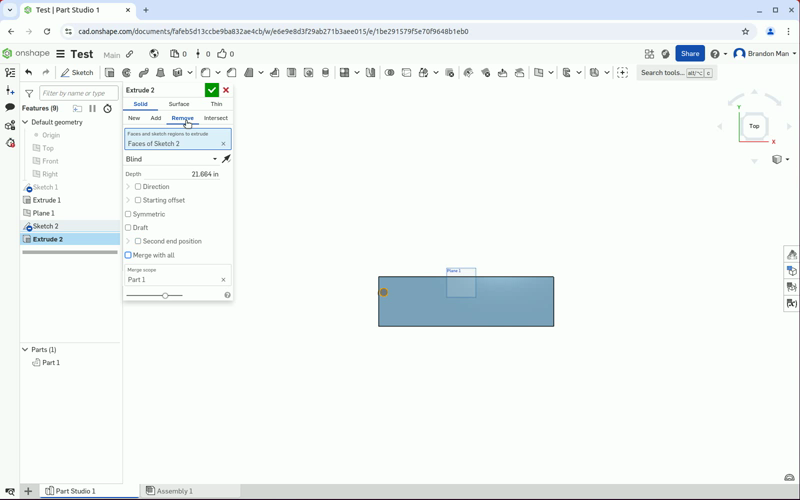
key(space)
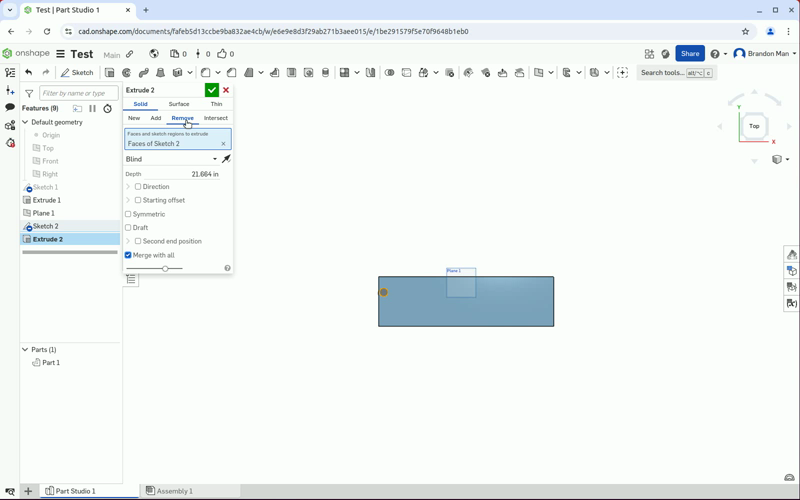
key(enter)
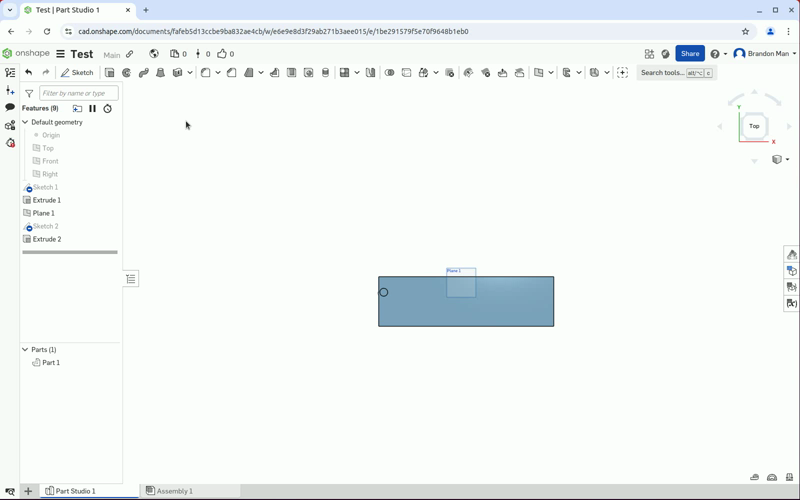
key(shift+h)
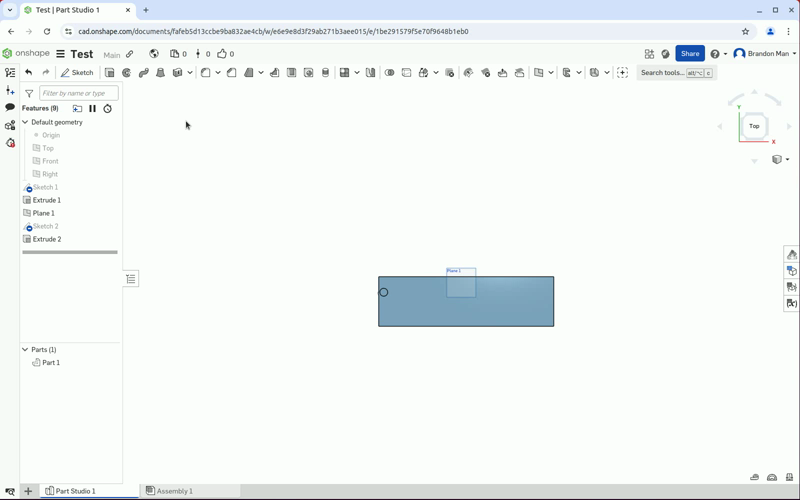
key(shift+h)
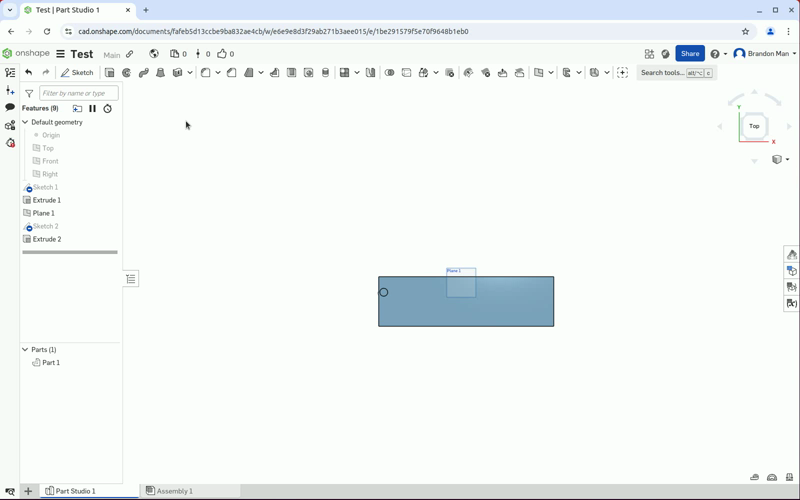
mouse_move(73, 189)
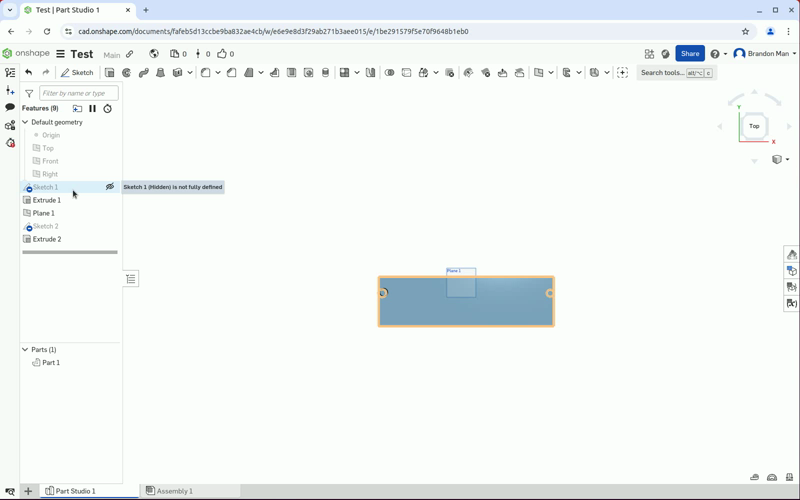
click(73, 189)
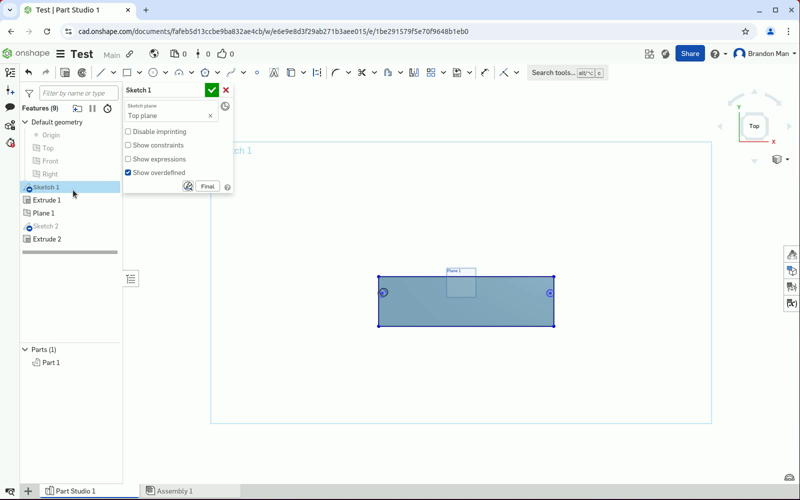
mouse_move(229, 92)
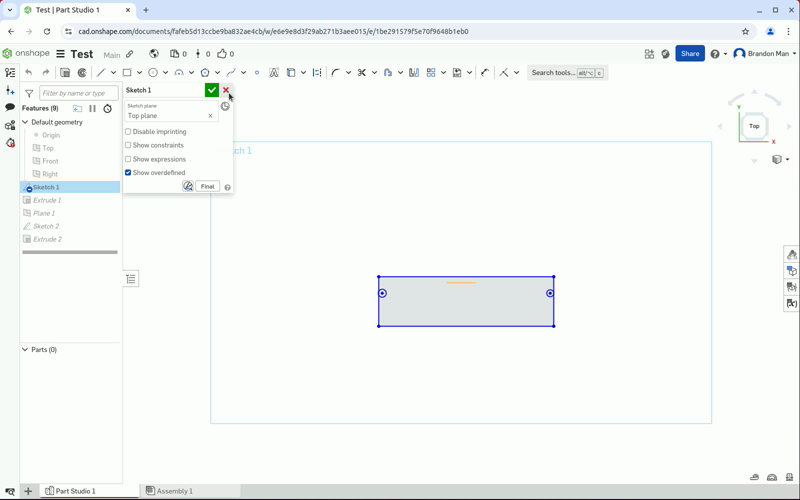
click(229, 92)
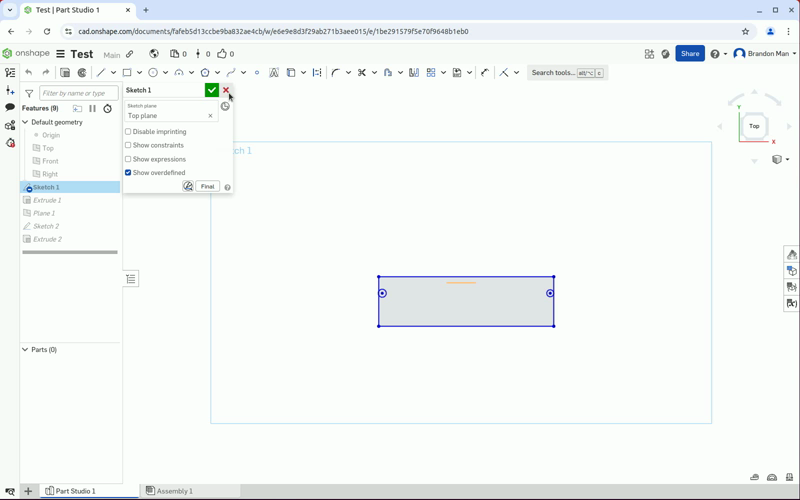
key(shift+s)
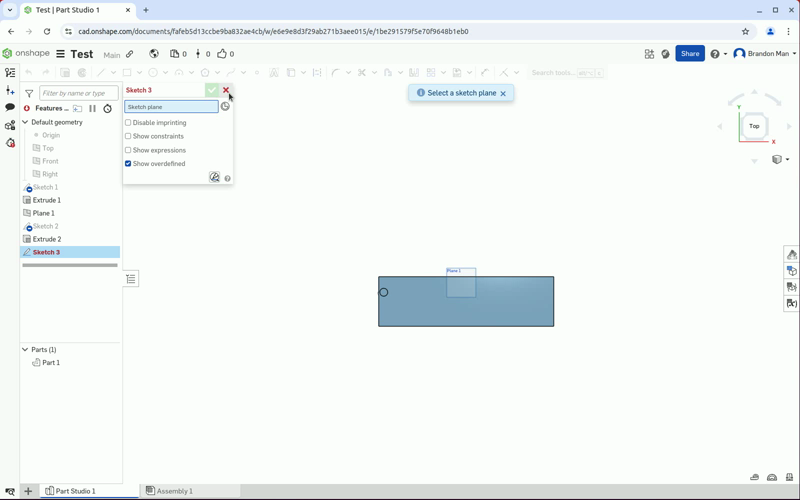
mouse_move(73, 215)
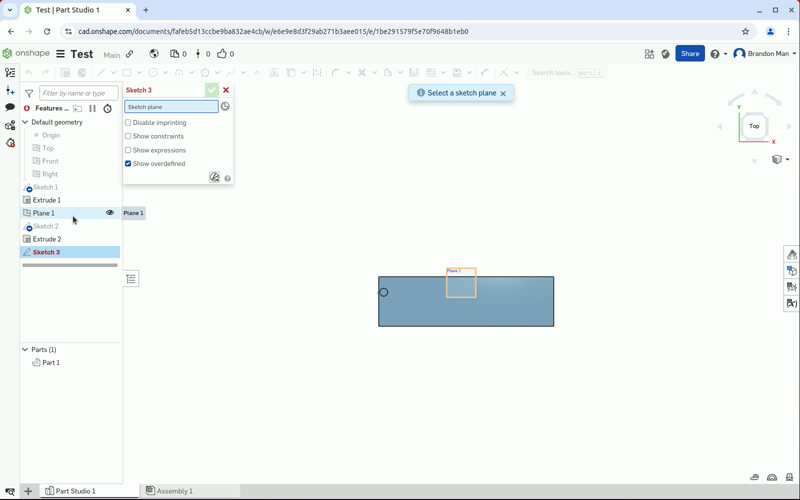
click(73, 215)
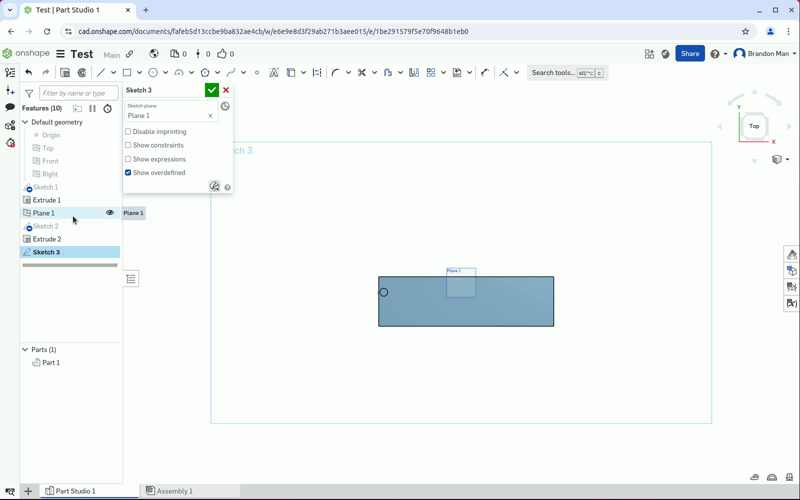
mouse_move(73, 352)
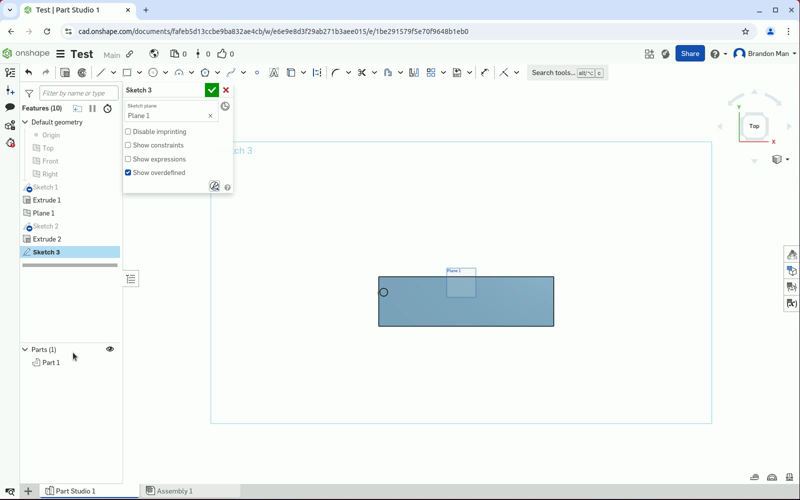
key(y)
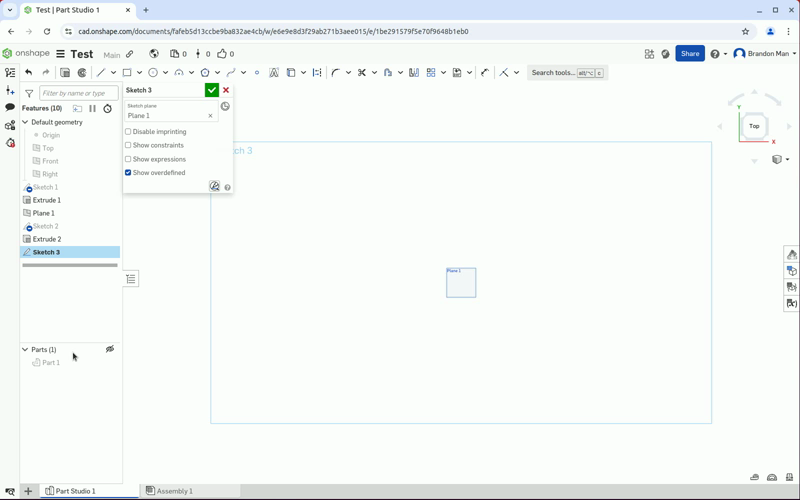
key(c)
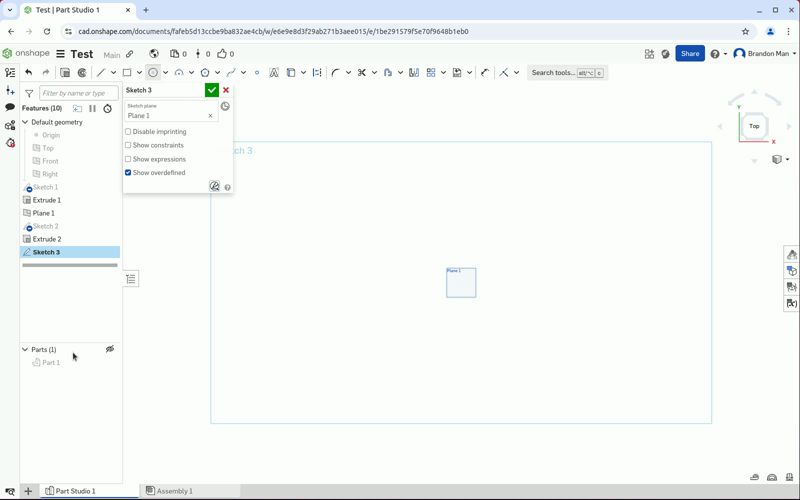
key_down(shift)
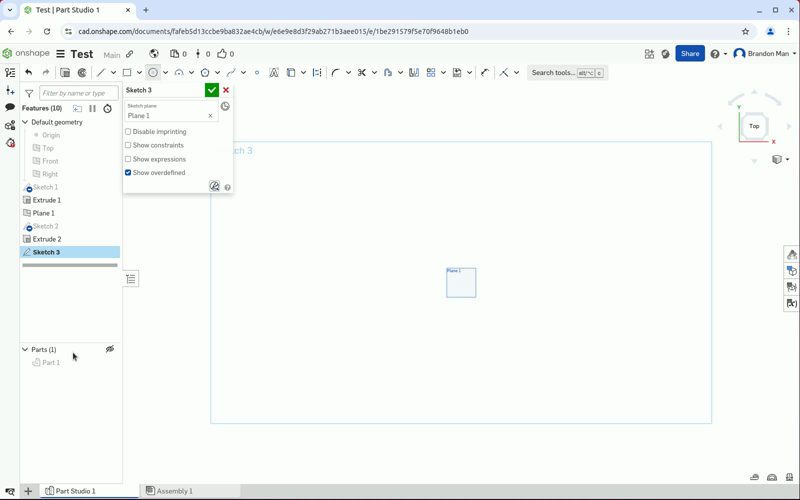
mouse_move(550, 292)
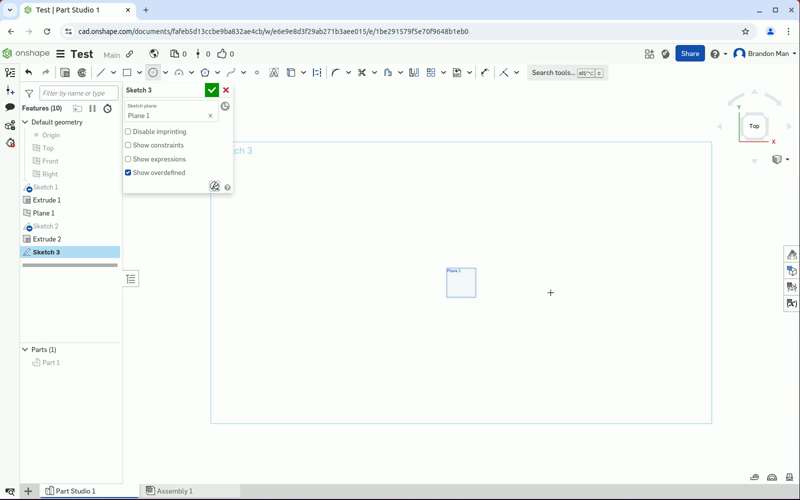
click(550, 292)
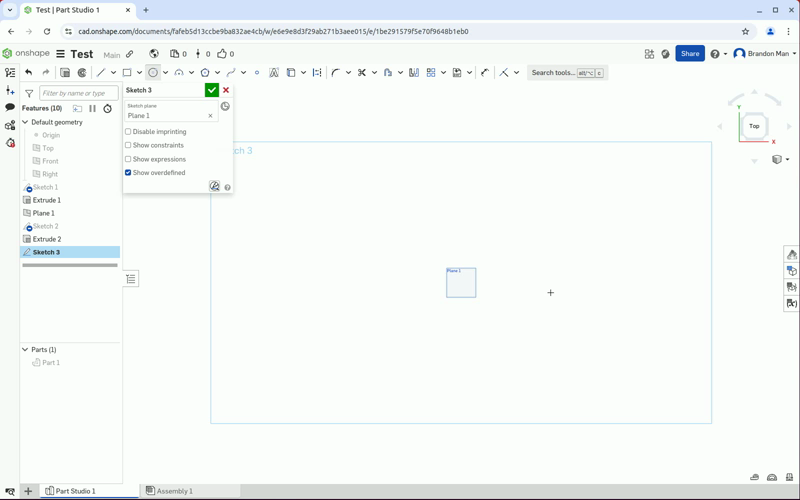
key_up(shift)
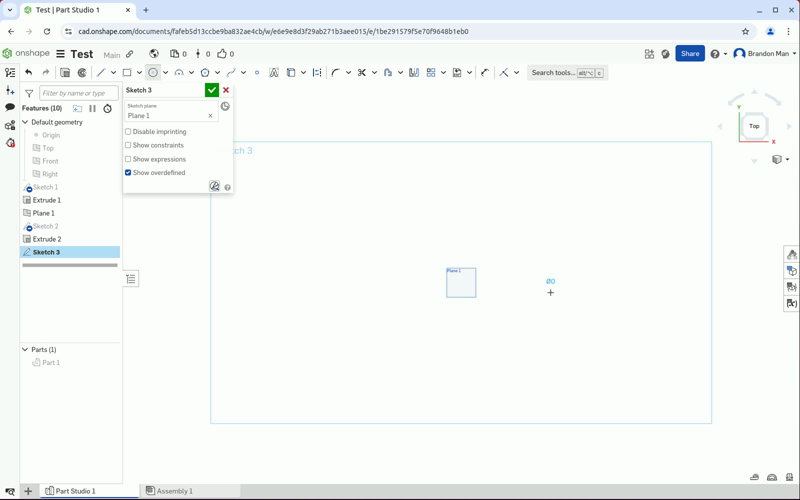
mouse_move(554, 292)
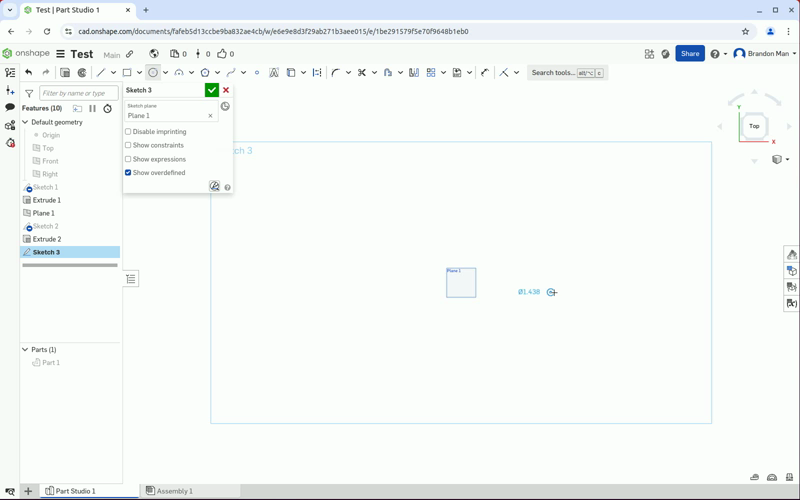
click(554, 292)
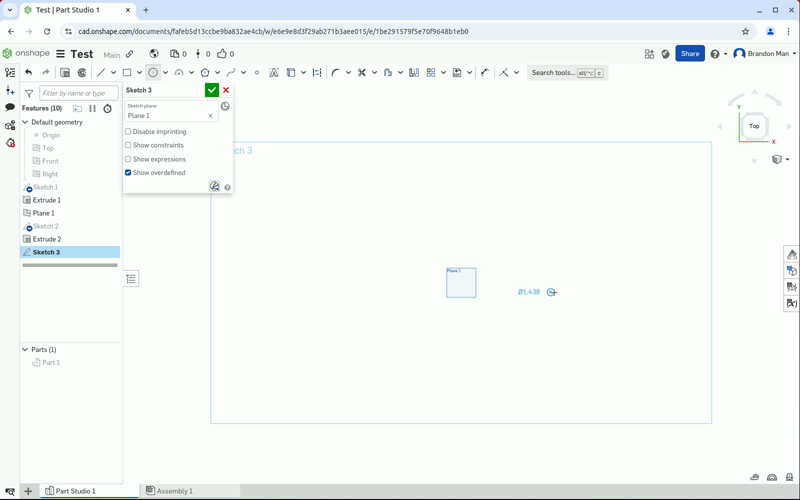
key(esc)
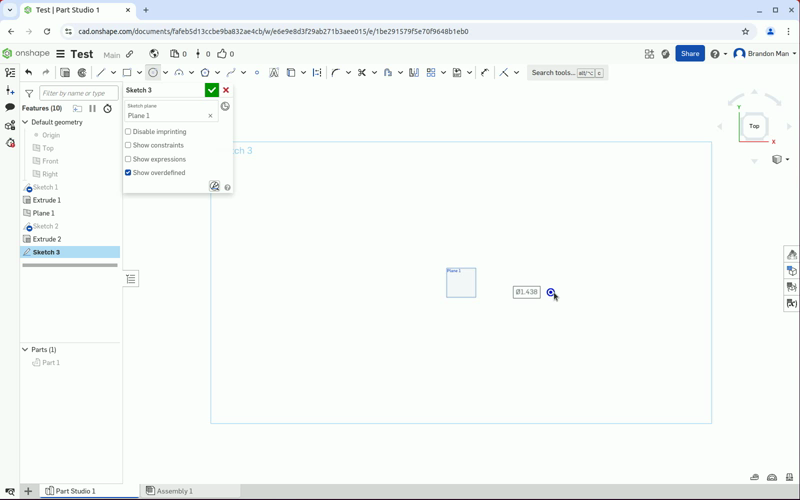
mouse_move(548, 294)
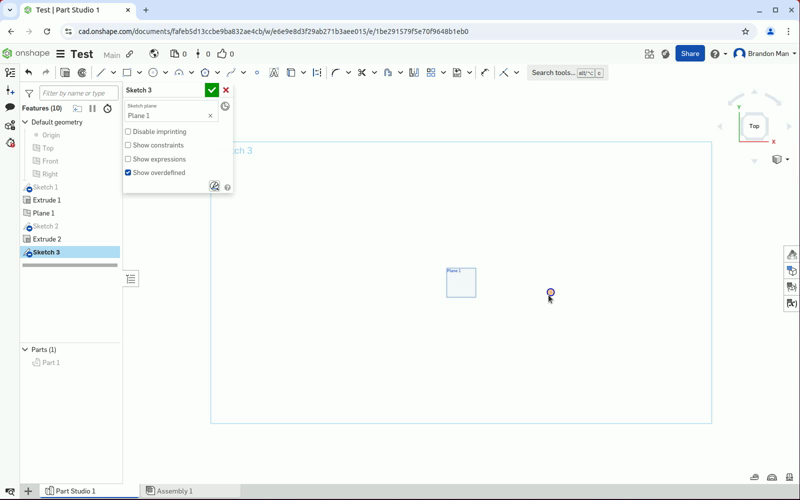
scroll(6)
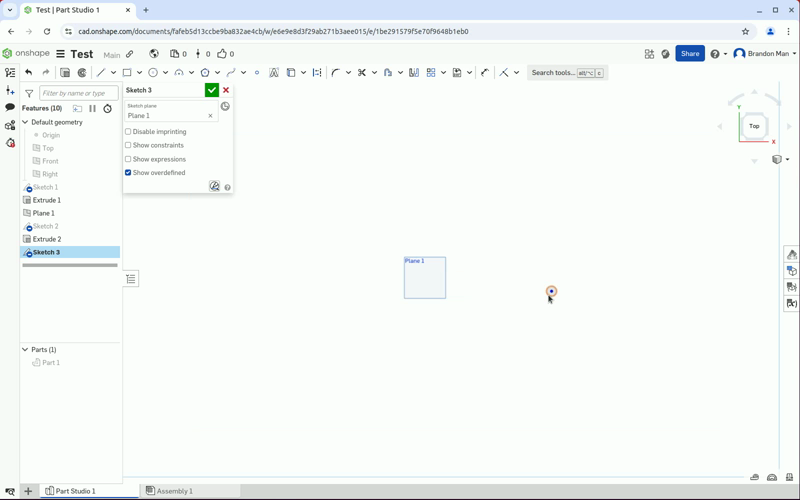
scroll(6)
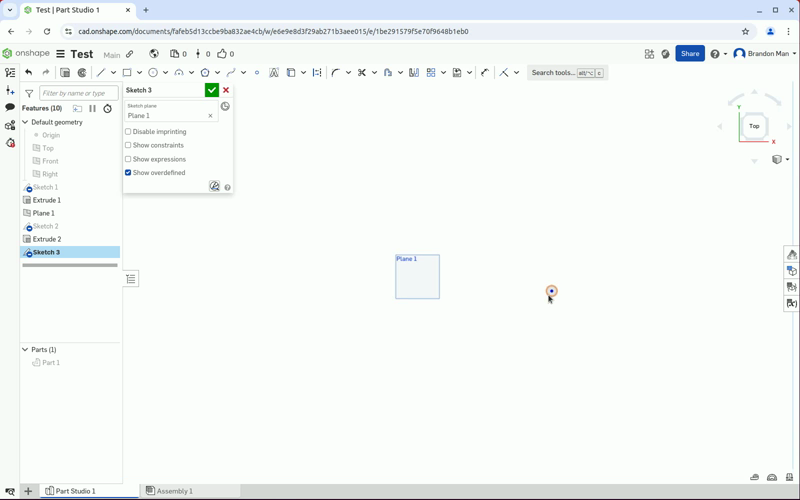
scroll(6)
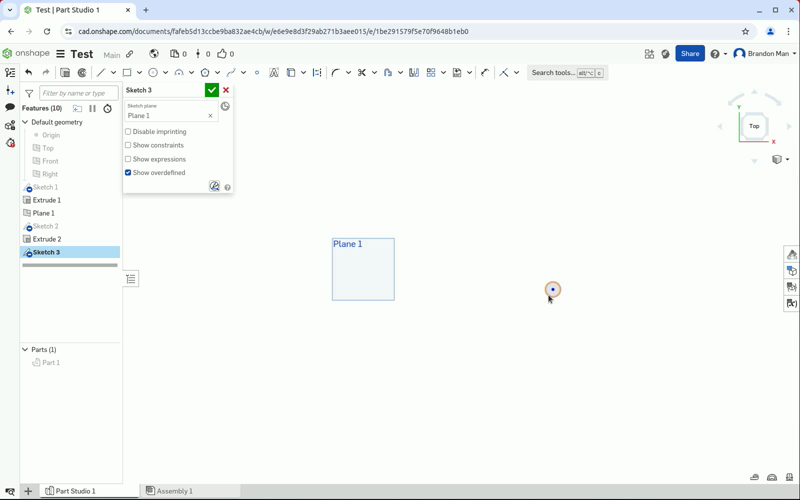
scroll(6)
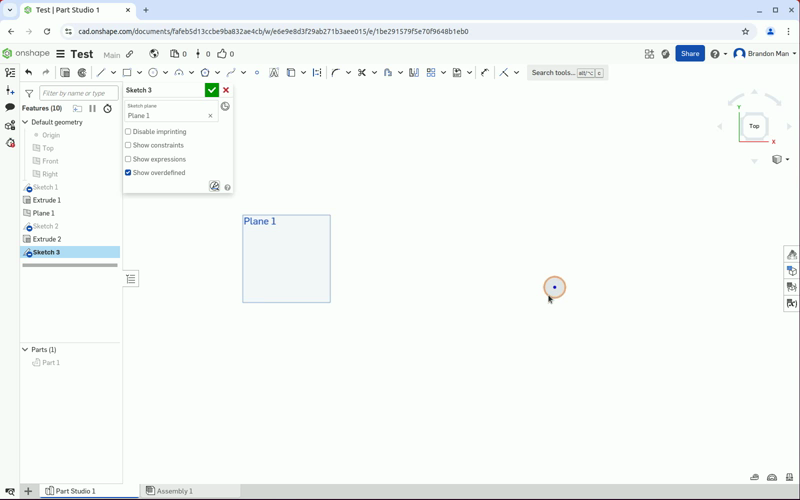
scroll(6)
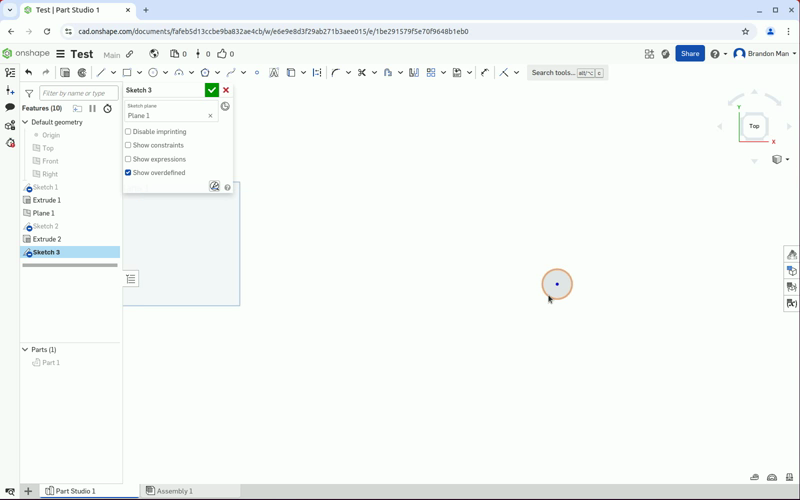
scroll(6)
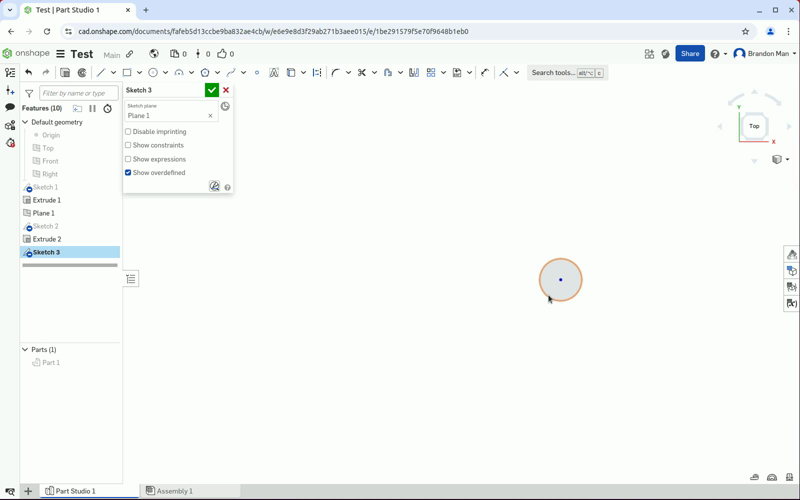
scroll(6)
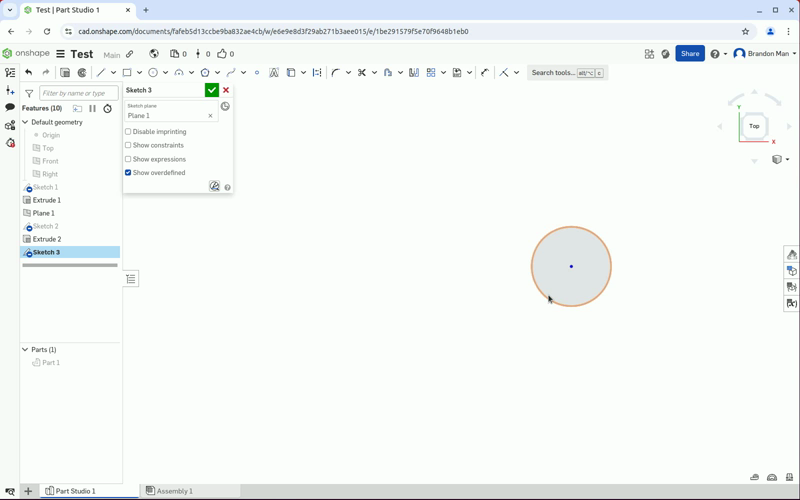
click(548, 294)
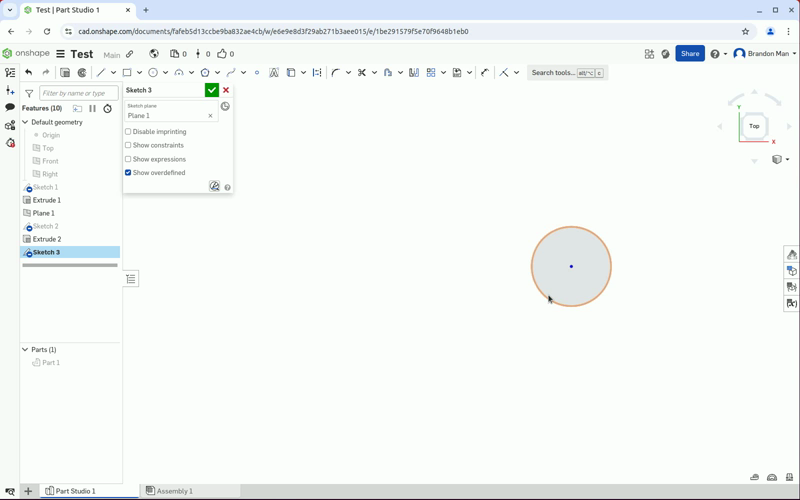
scroll(-6)
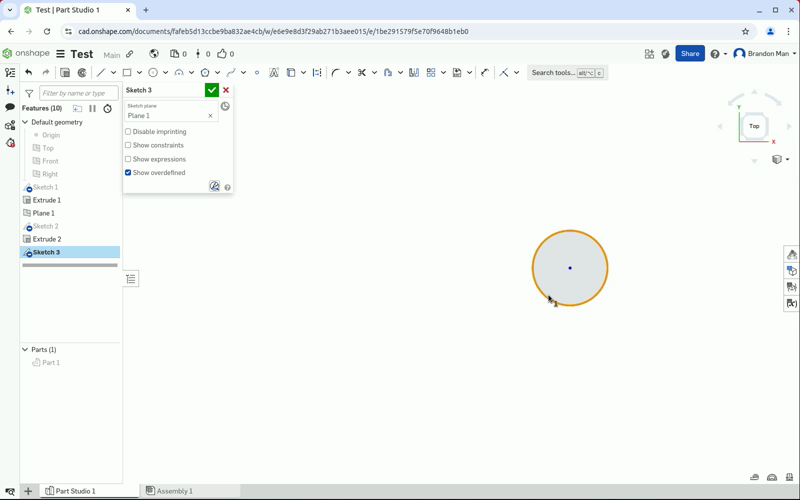
scroll(-6)
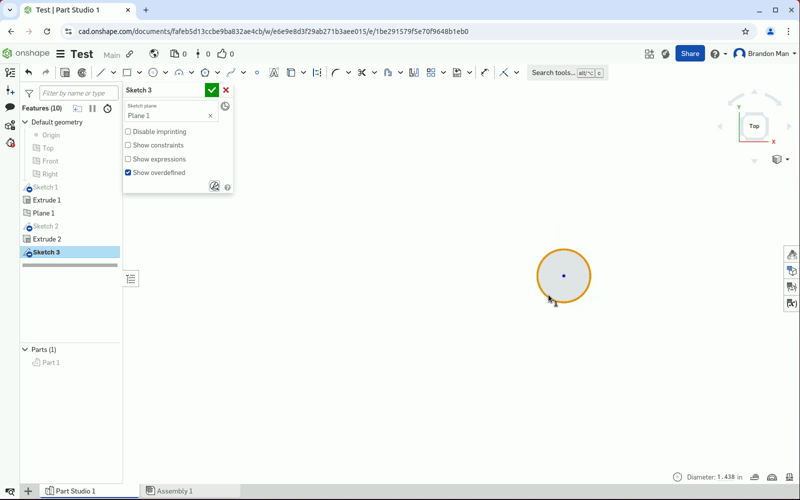
scroll(-6)
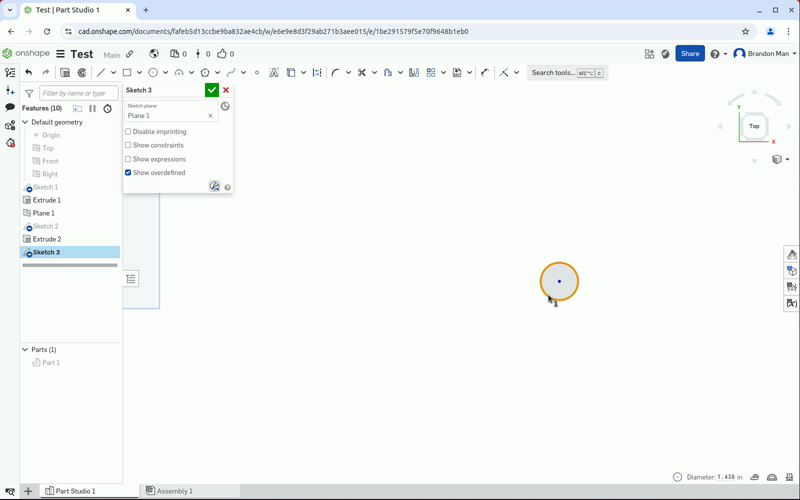
scroll(-6)
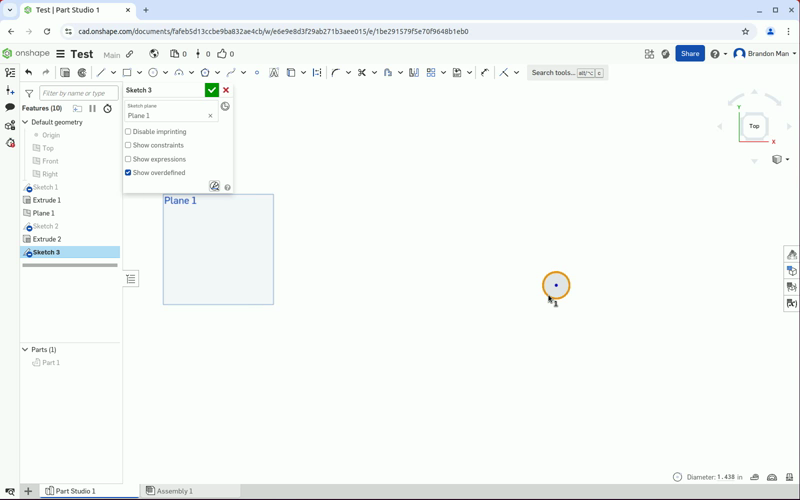
scroll(-6)
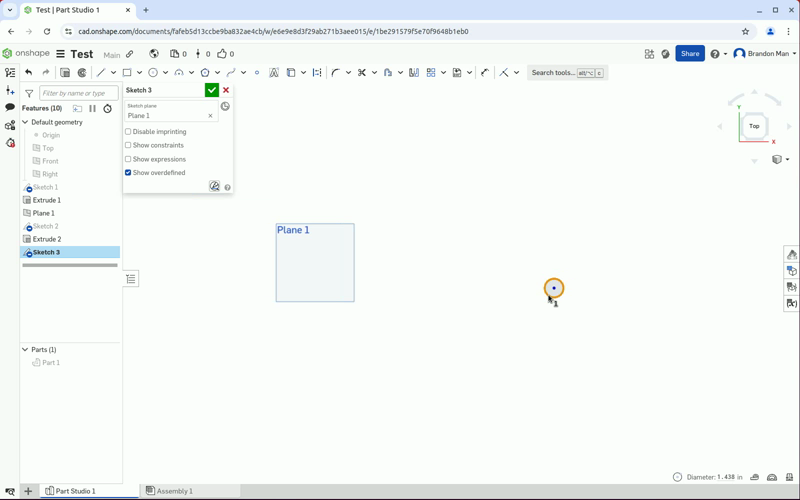
scroll(-6)
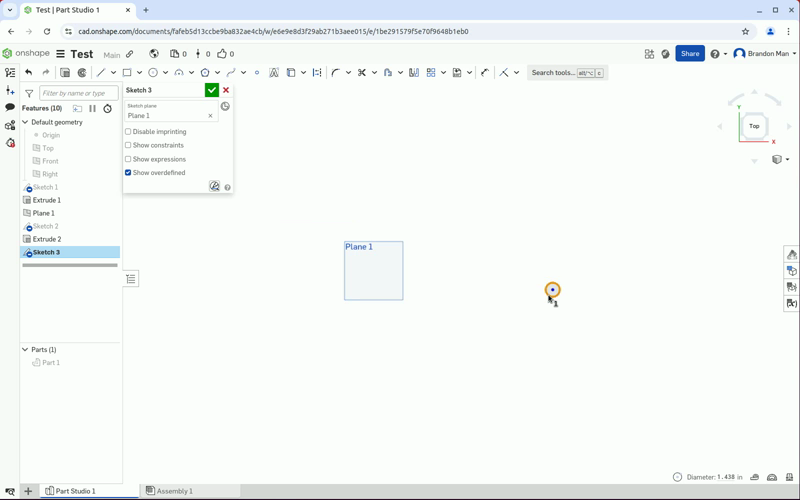
scroll(-6)
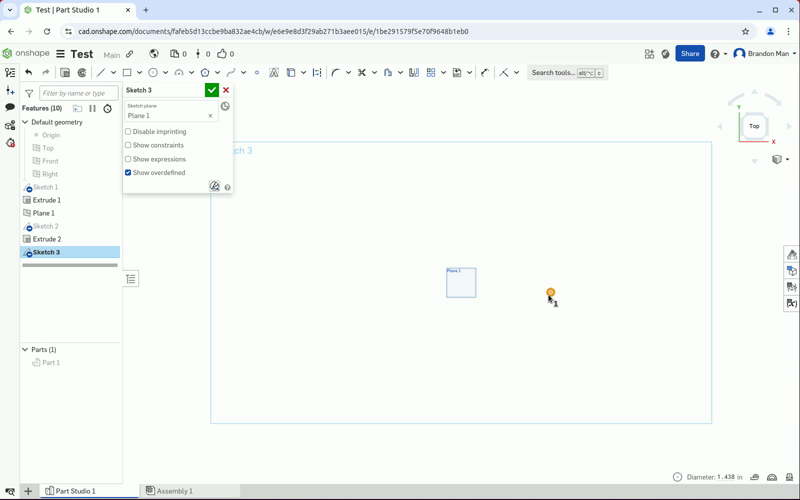
mouse_move(73, 352)
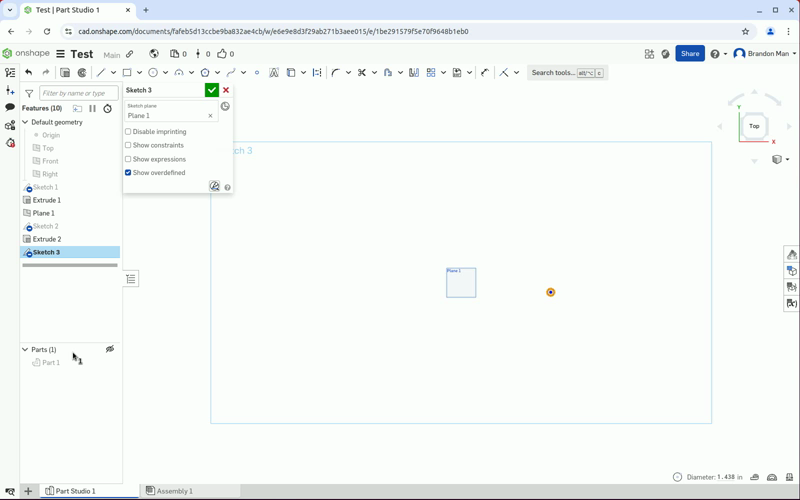
key(shift+y)
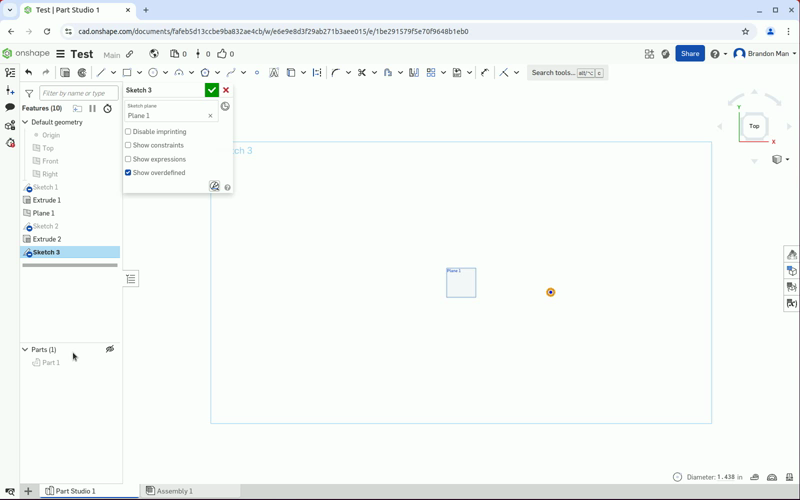
key(shift+e)
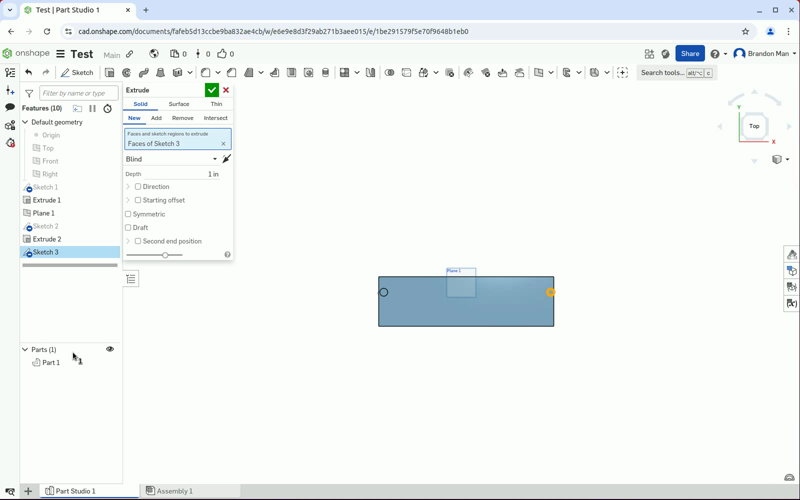
mouse_move(143, 106)
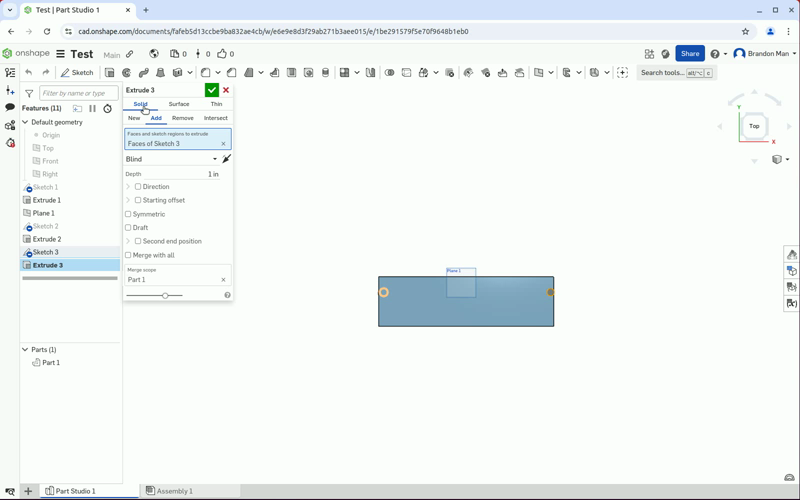
click(143, 106)
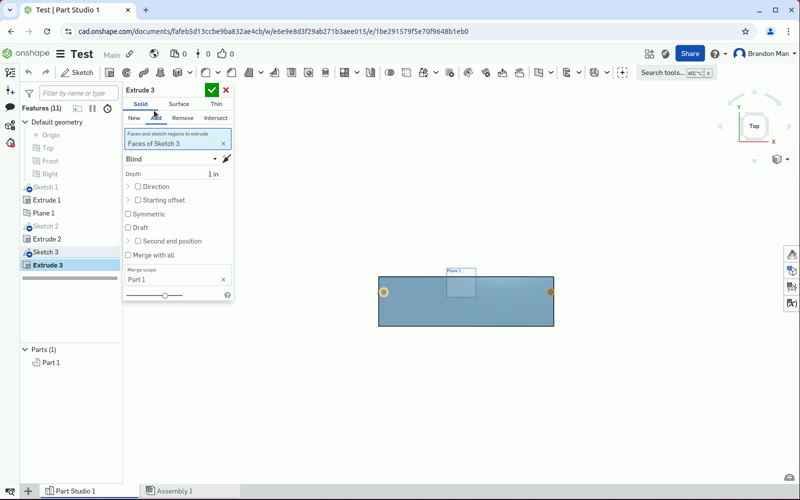
mouse_move(186, 120)
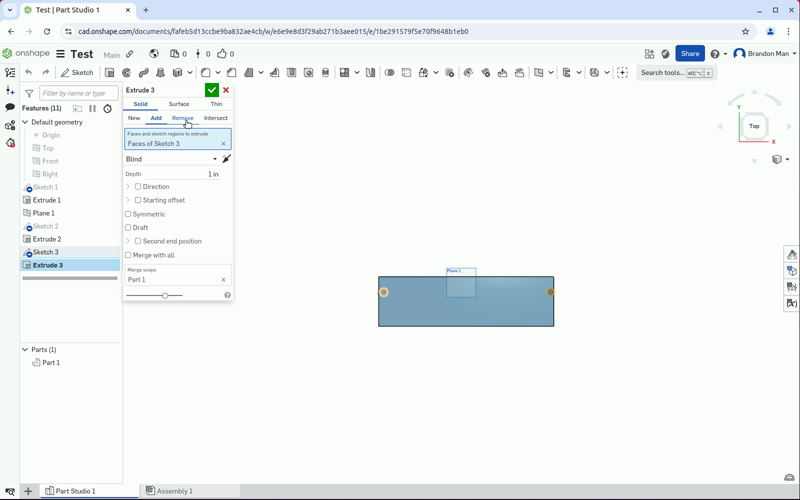
click(186, 120)
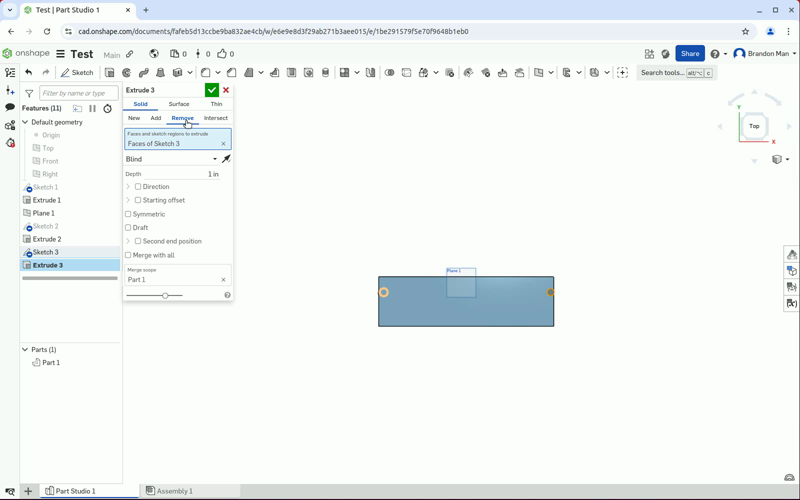
key(tab, 4)
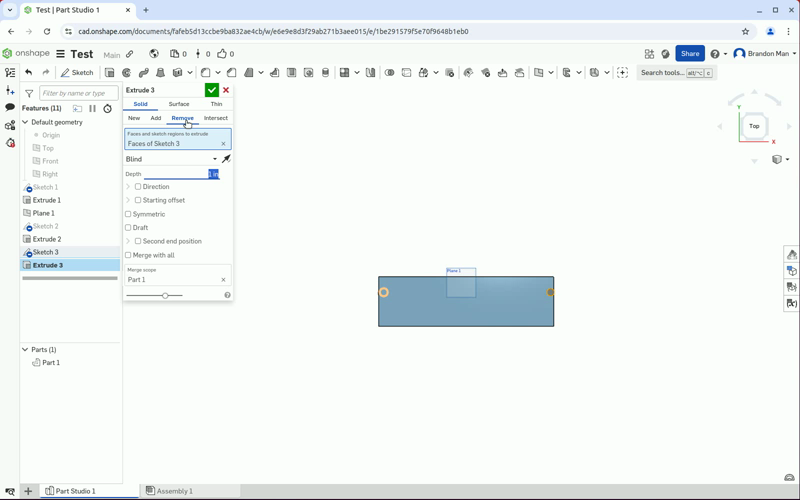
text(21.664)
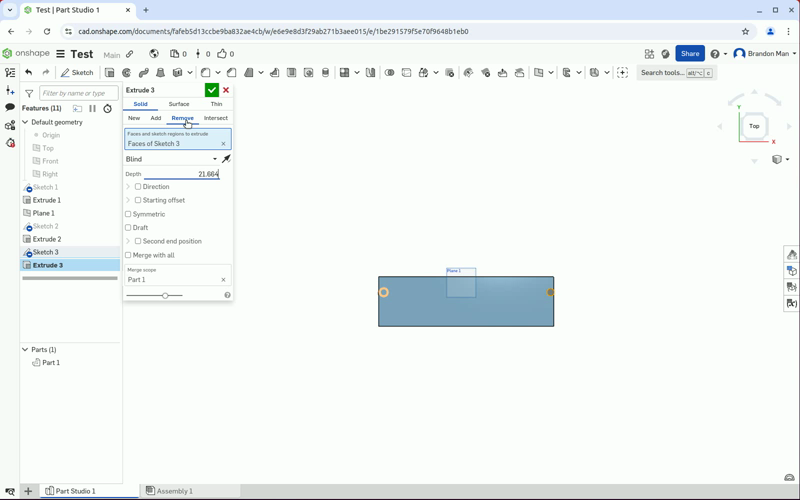
key(tab, 6)
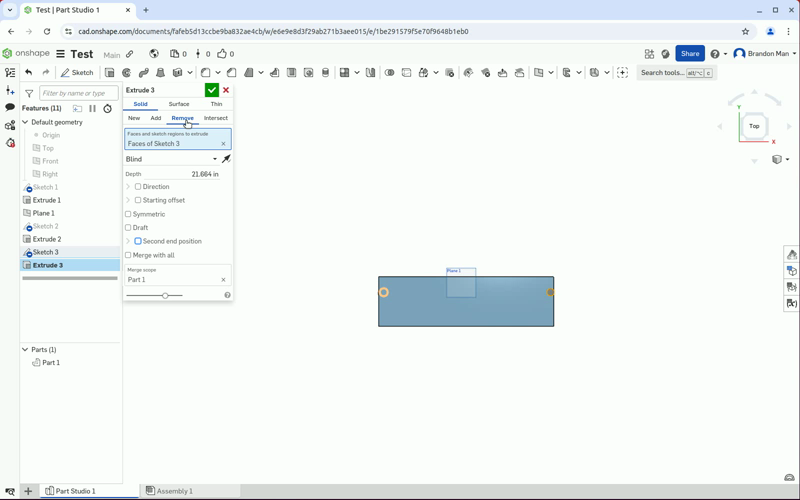
key(space)
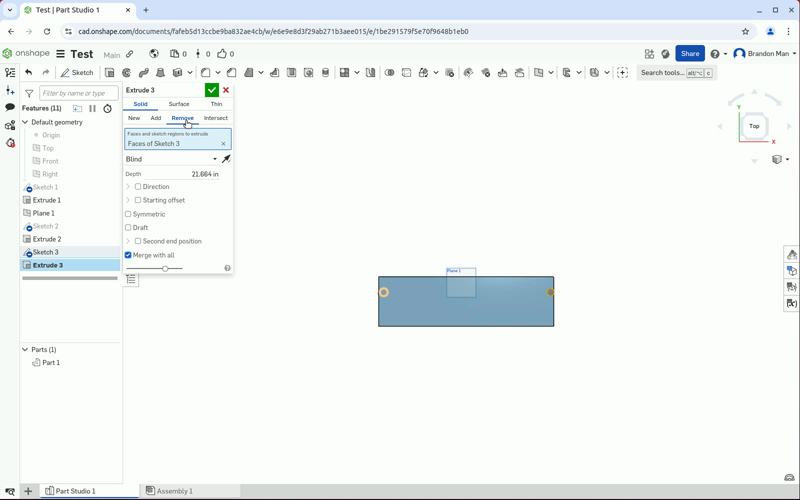
key(enter)
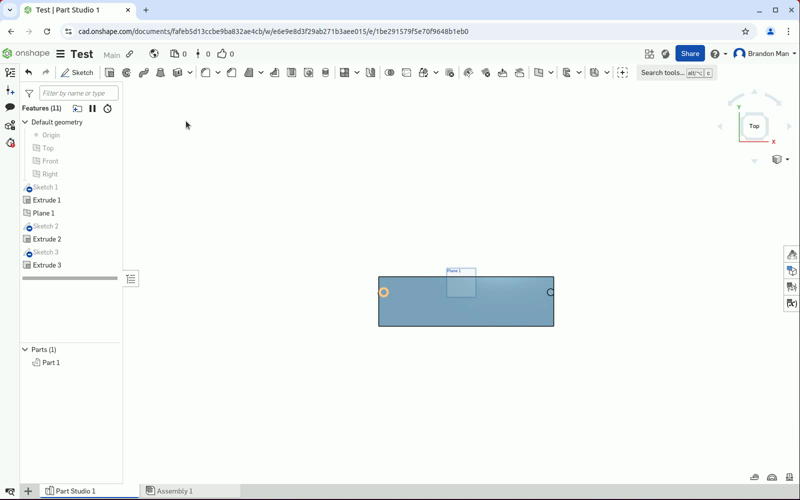
key(shift+h)
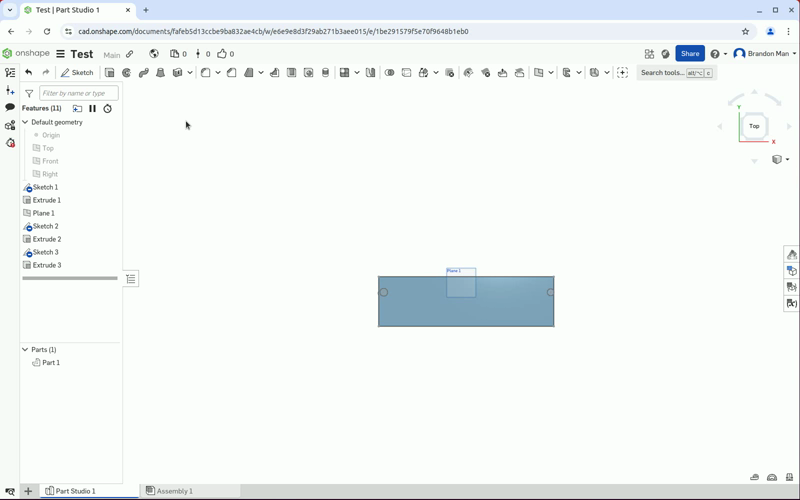
key(shift+h)
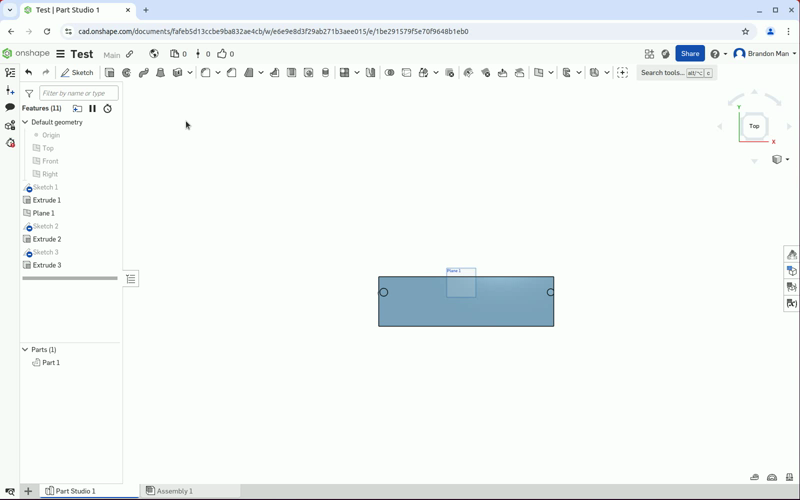
mouse_move(73, 189)
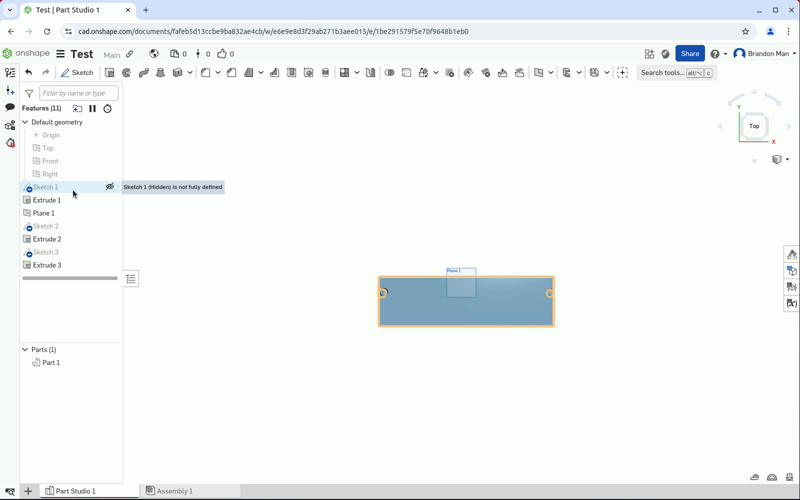
click(73, 189)
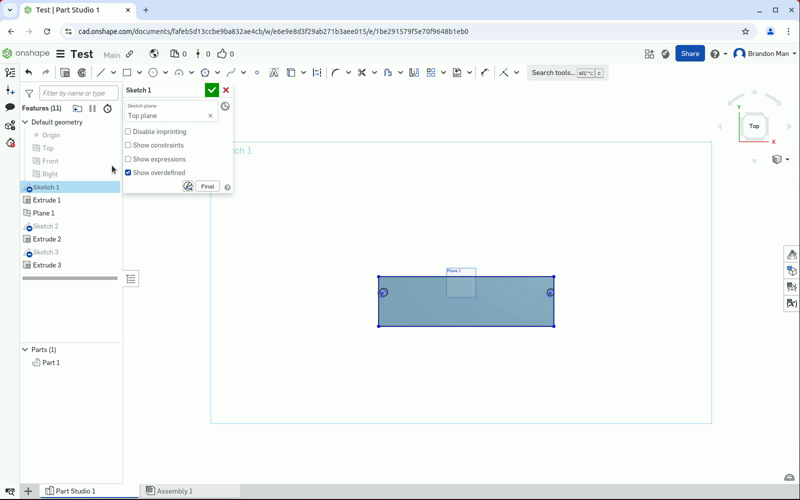
mouse_move(229, 92)
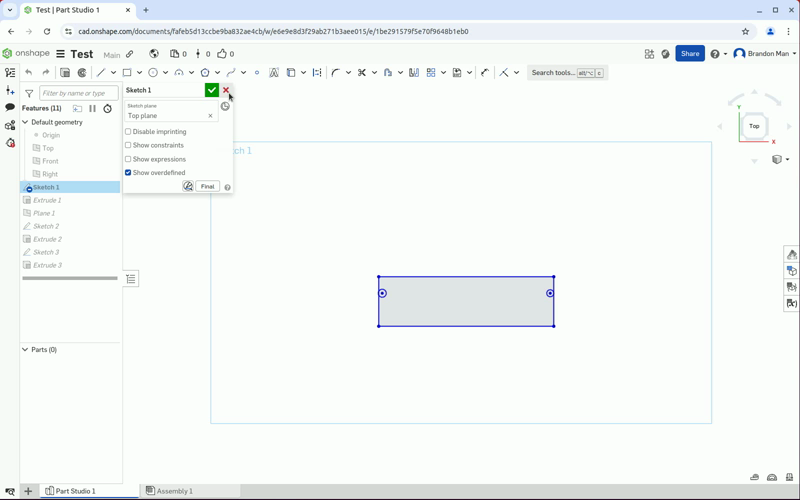
click(229, 92)
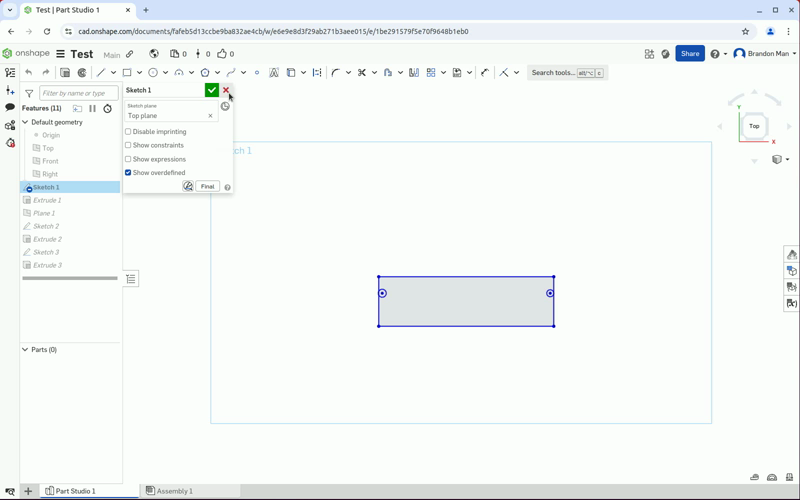
key(shift+s)
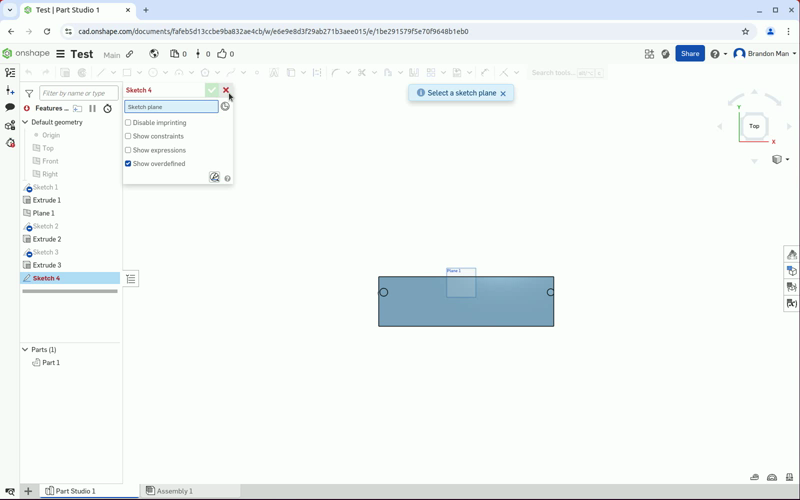
mouse_move(73, 215)
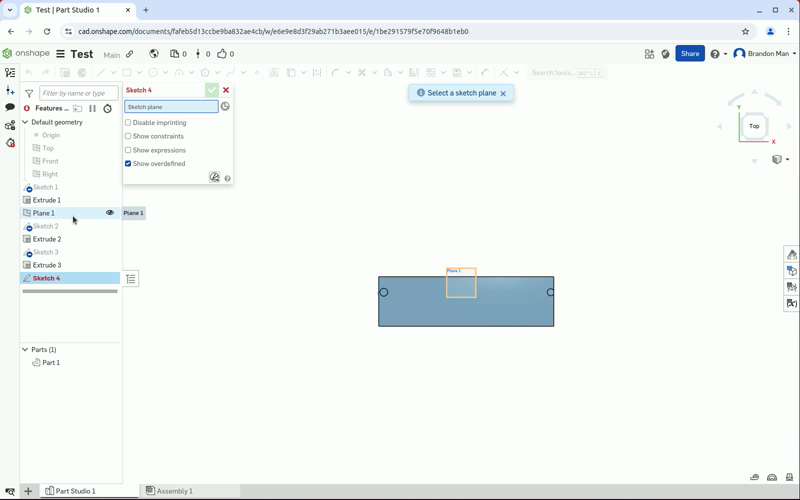
click(73, 215)
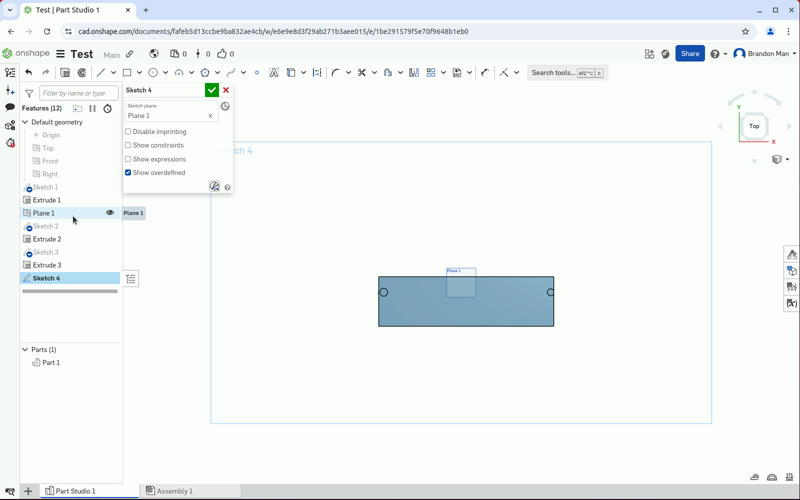
mouse_move(73, 352)
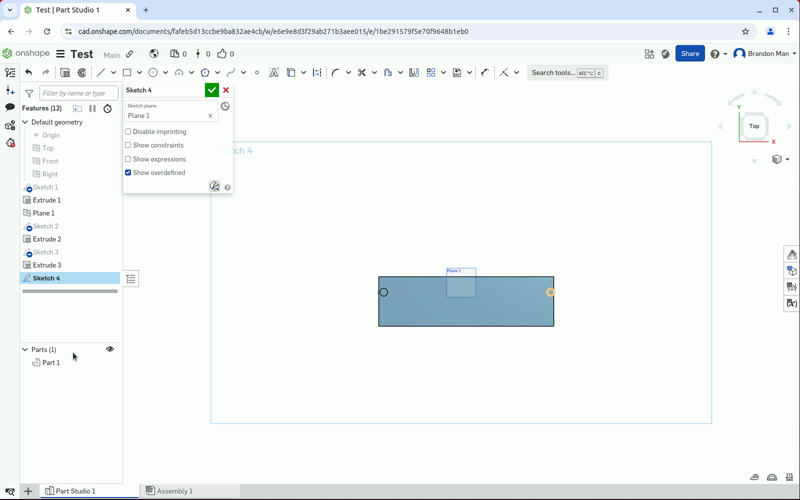
key(y)
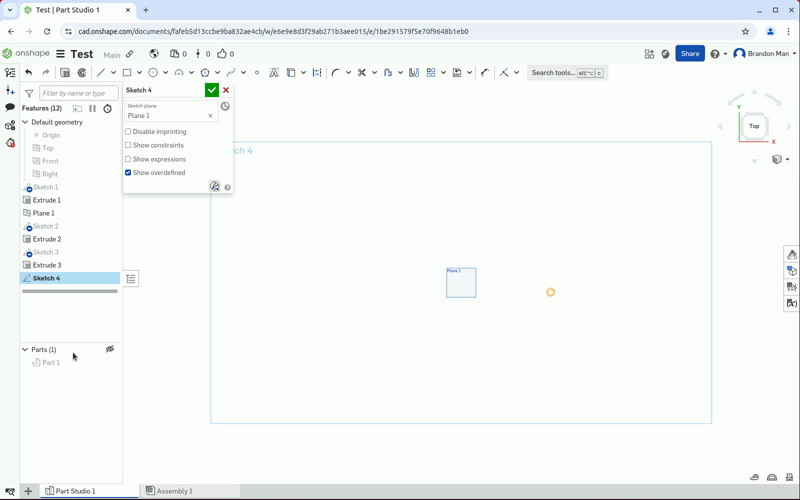
key(l)
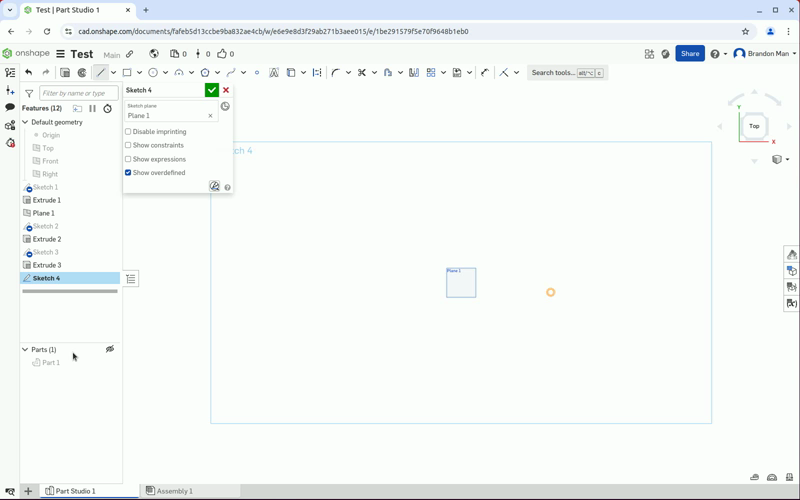
key_down(shift)
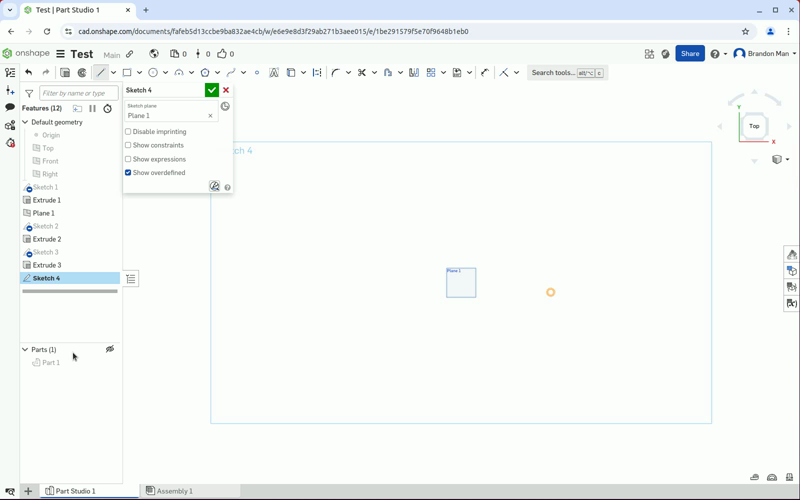
mouse_move(378, 326)
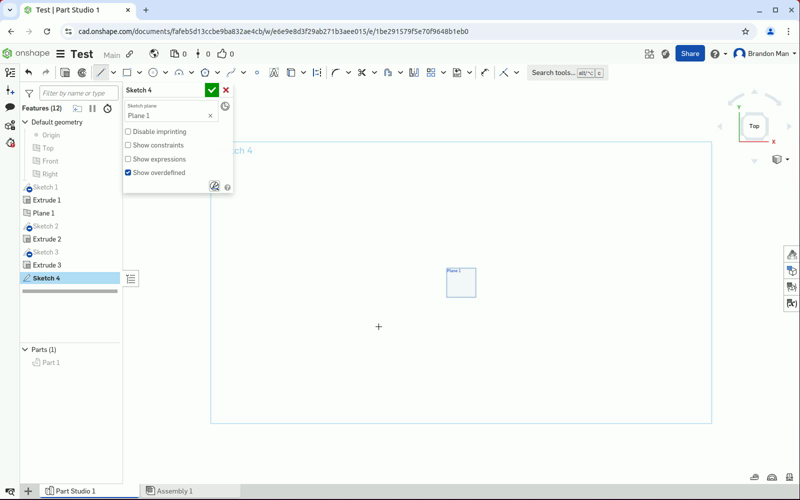
click(378, 326)
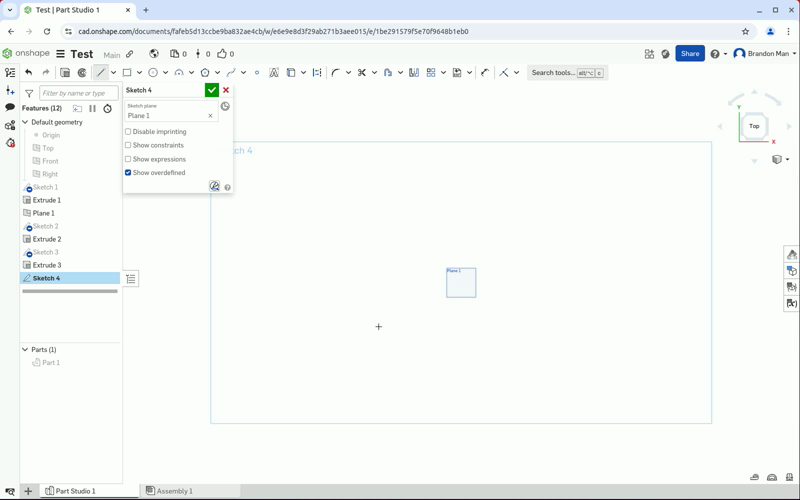
key_up(shift)
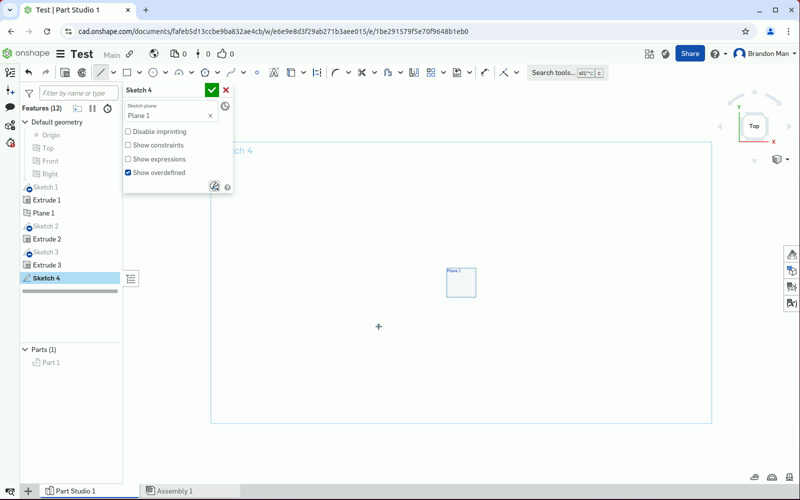
key_down(shift)
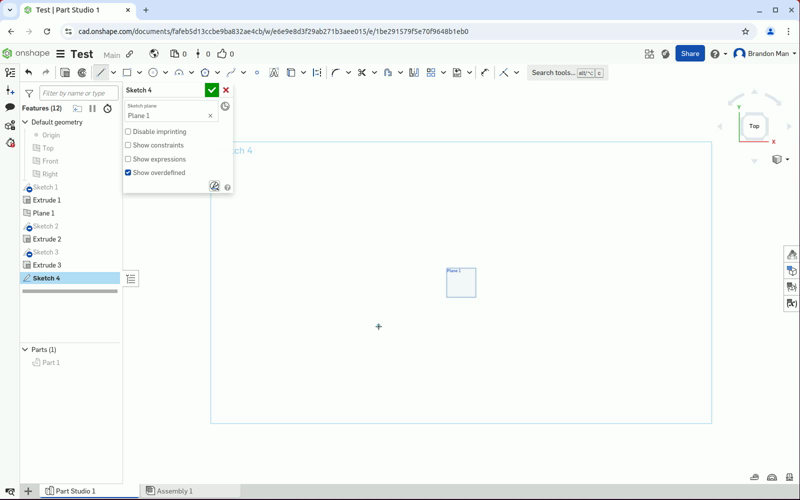
mouse_move(408, 326)
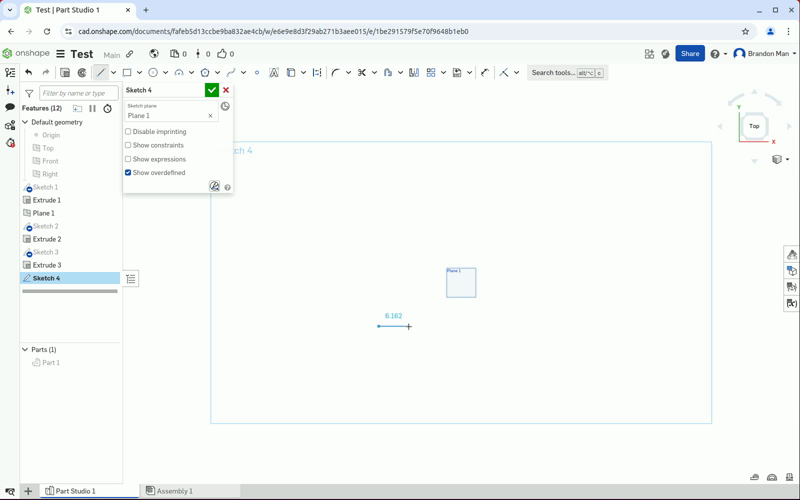
mouse_move(392, 326)
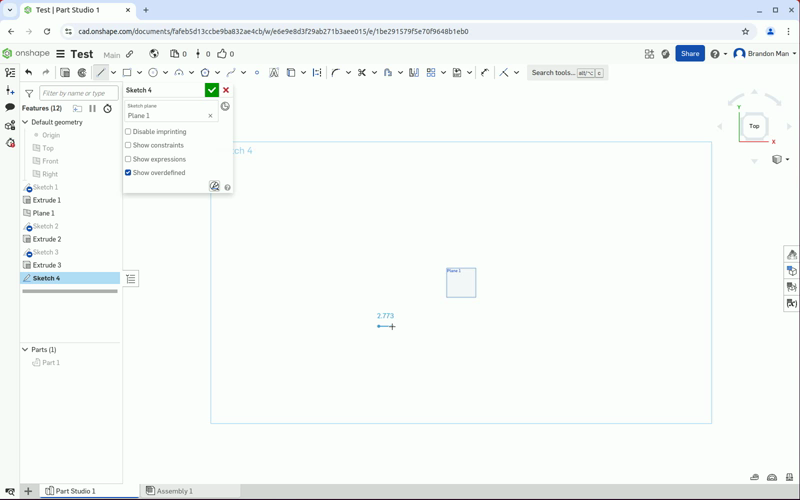
click(392, 326)
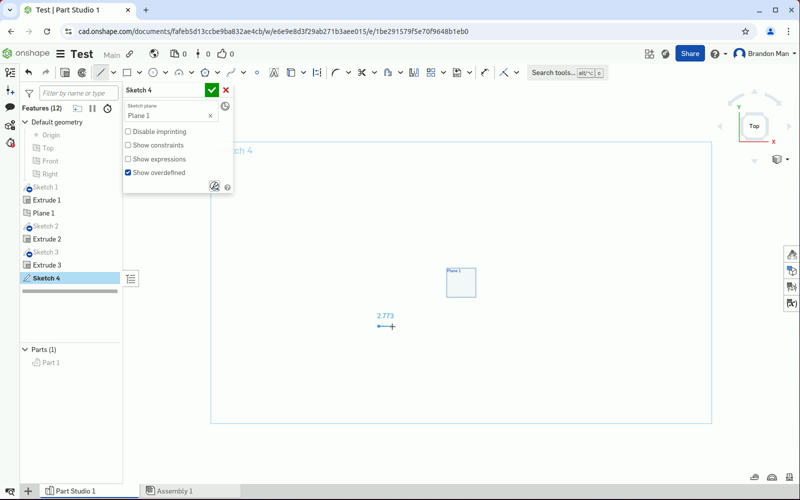
key_up(shift)
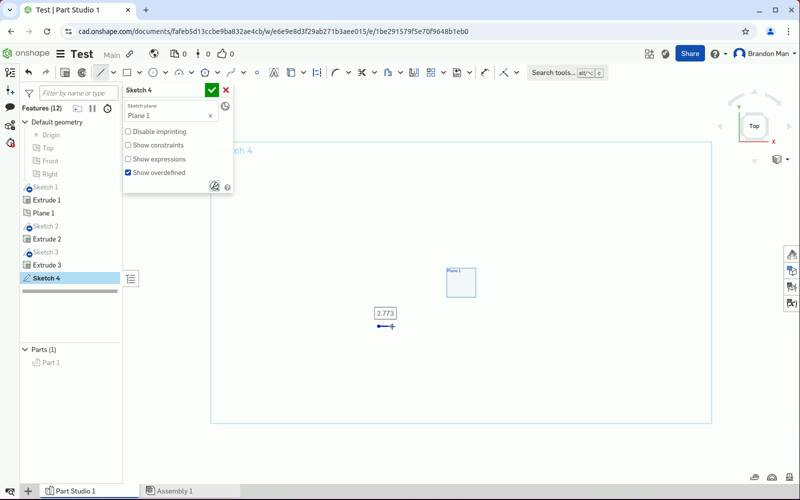
key_down(shift)
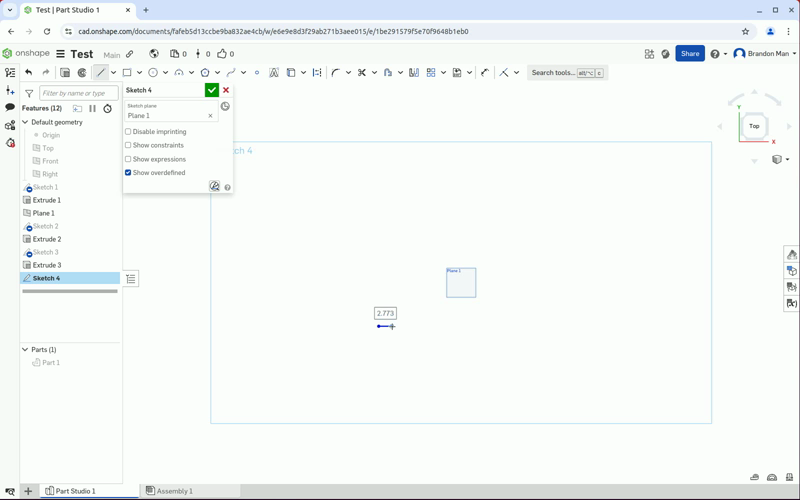
mouse_move(422, 326)
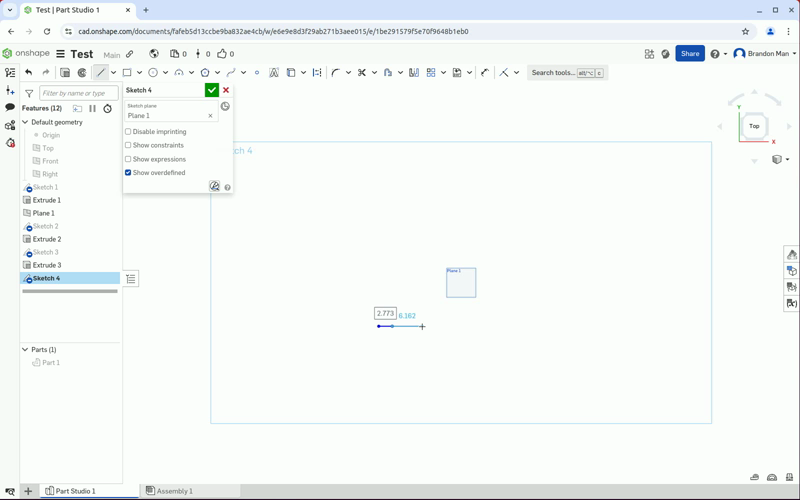
mouse_move(392, 275)
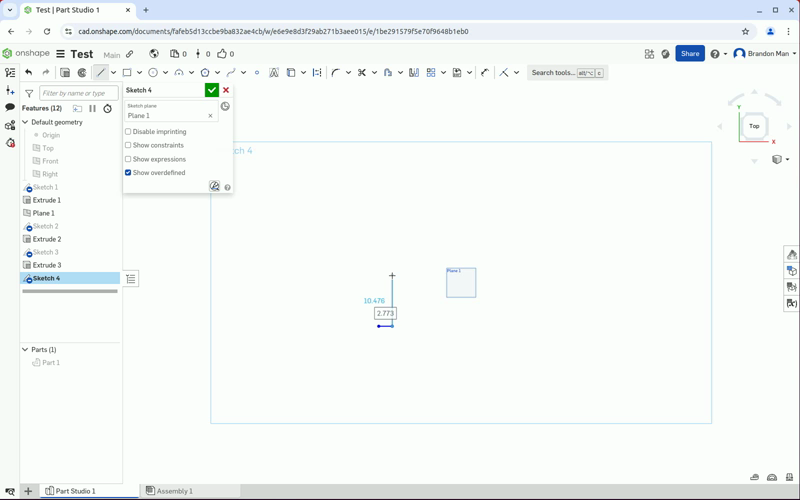
click(392, 275)
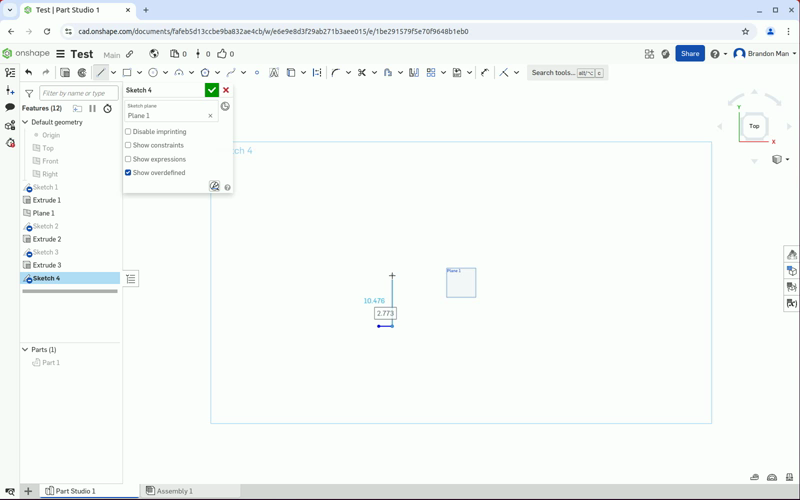
key_up(shift)
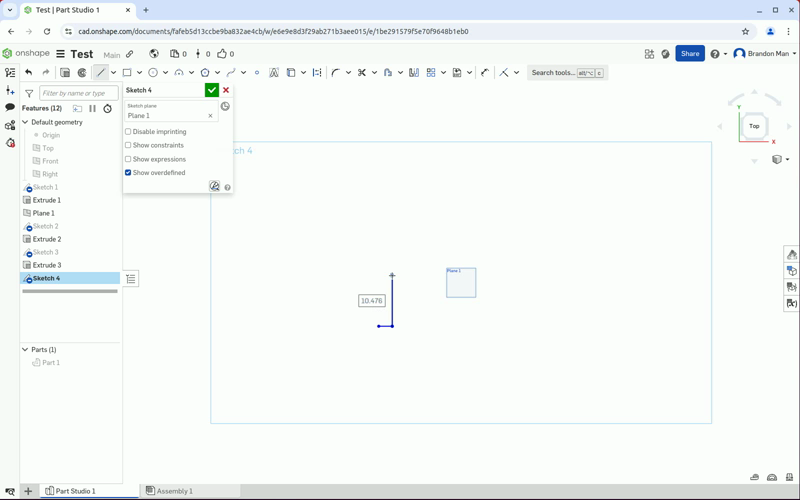
key_down(shift)
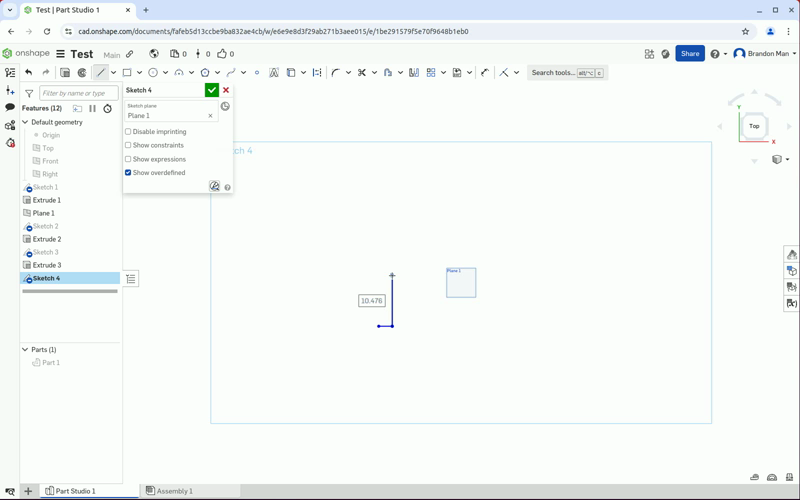
mouse_move(422, 275)
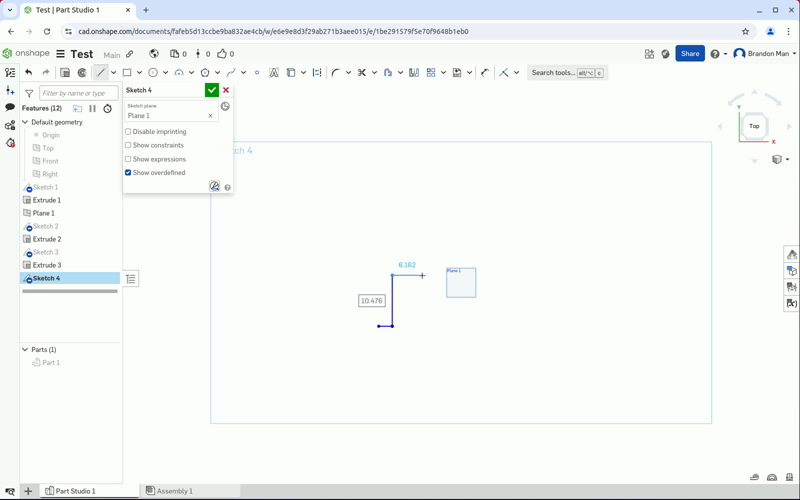
mouse_move(378, 275)
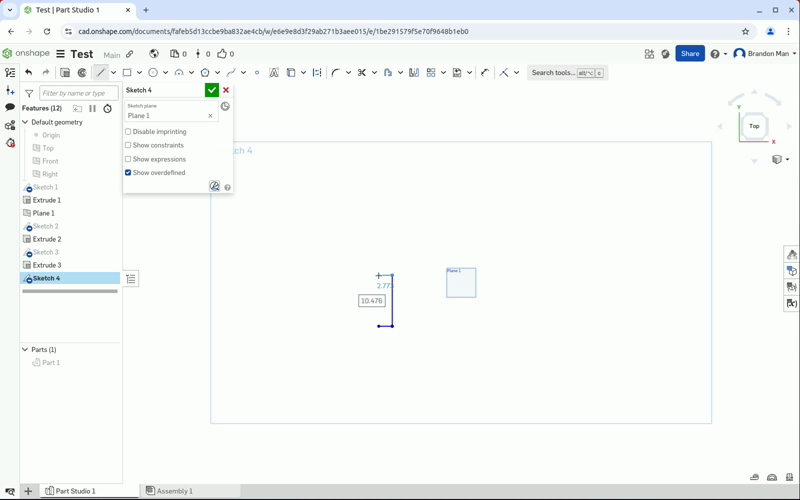
click(378, 275)
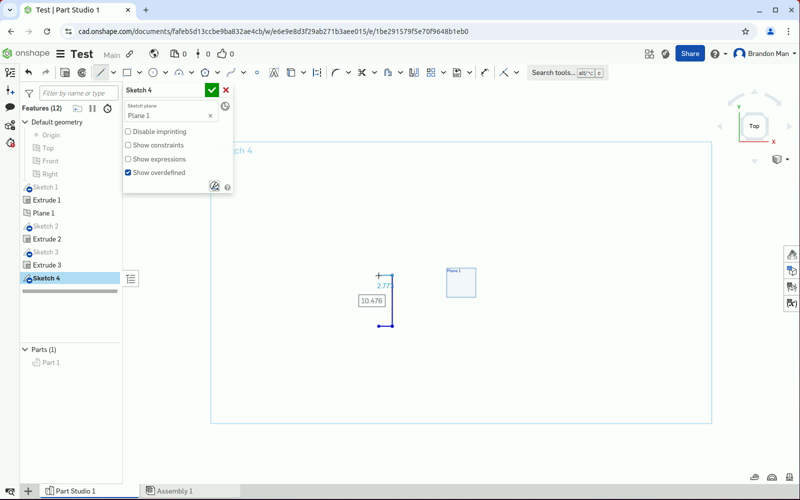
key_up(shift)
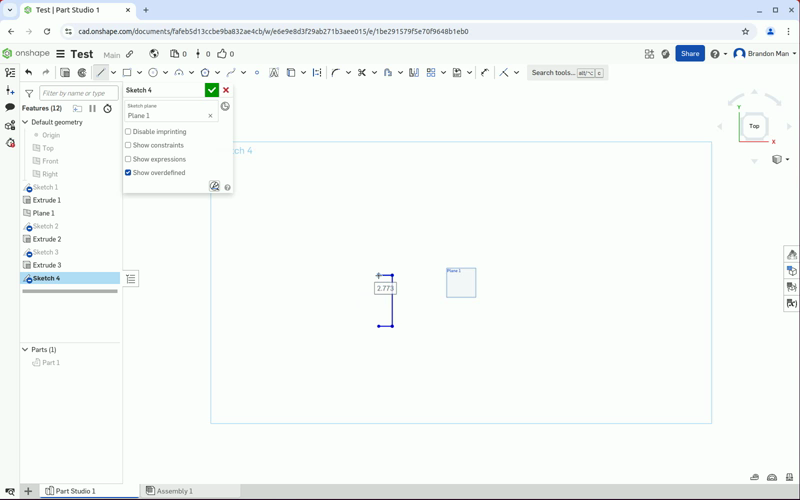
mouse_move(408, 275)
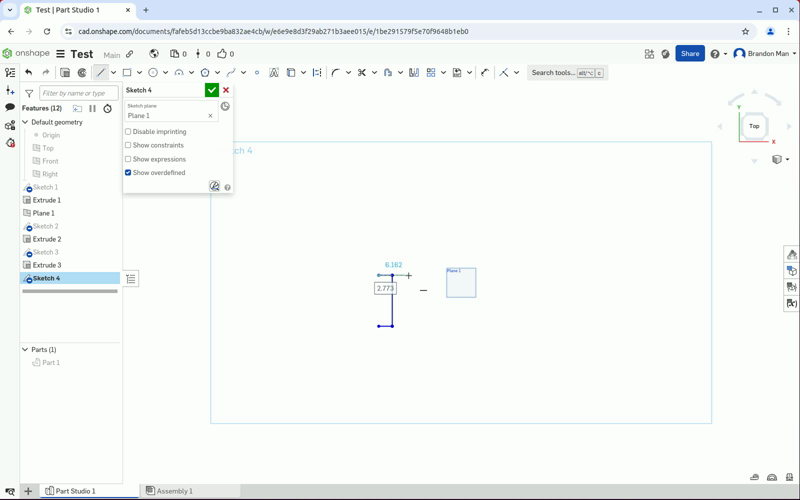
key_down(shift)
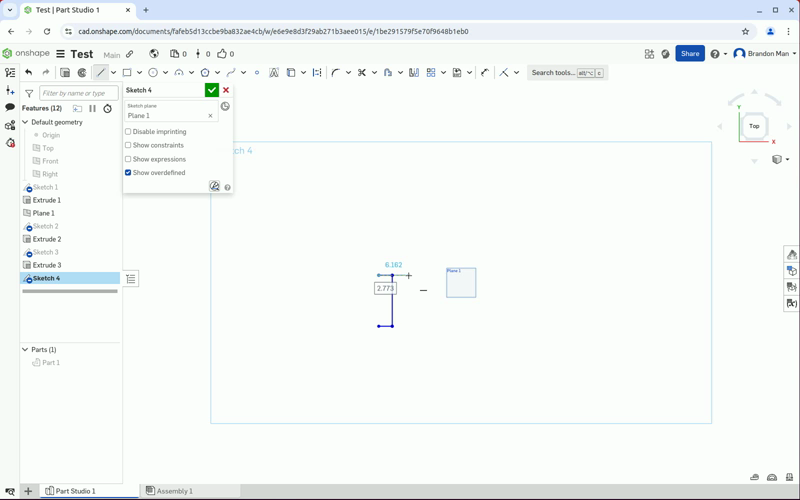
mouse_move(378, 326)
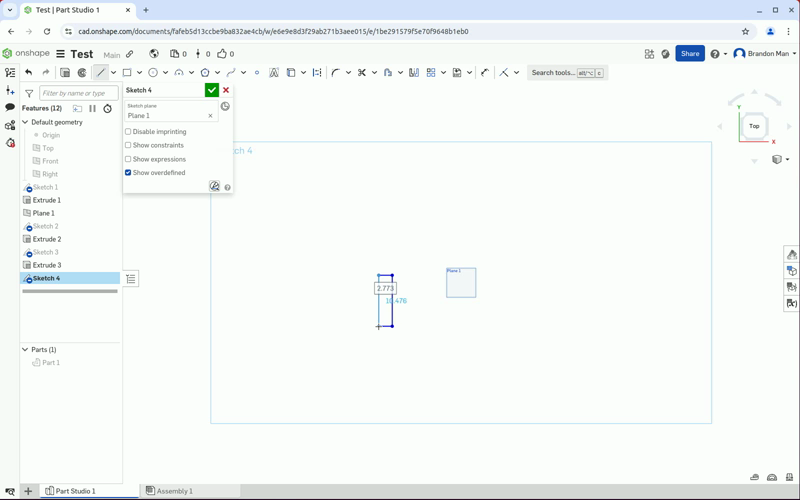
key_up(shift)
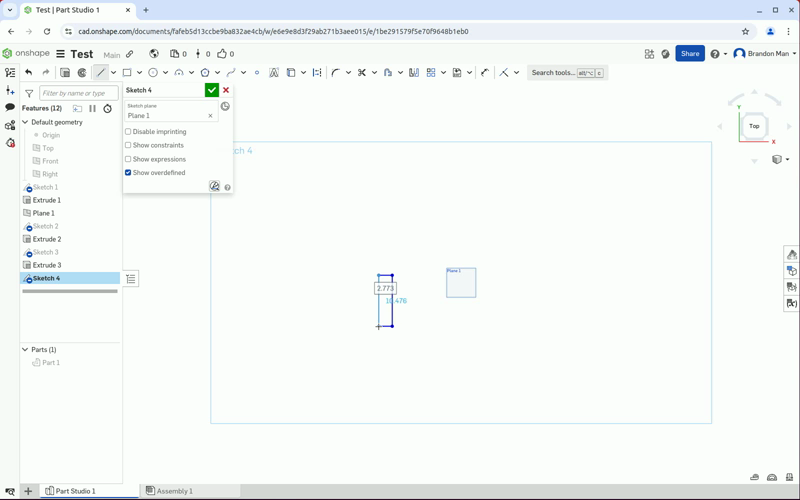
click(378, 326)
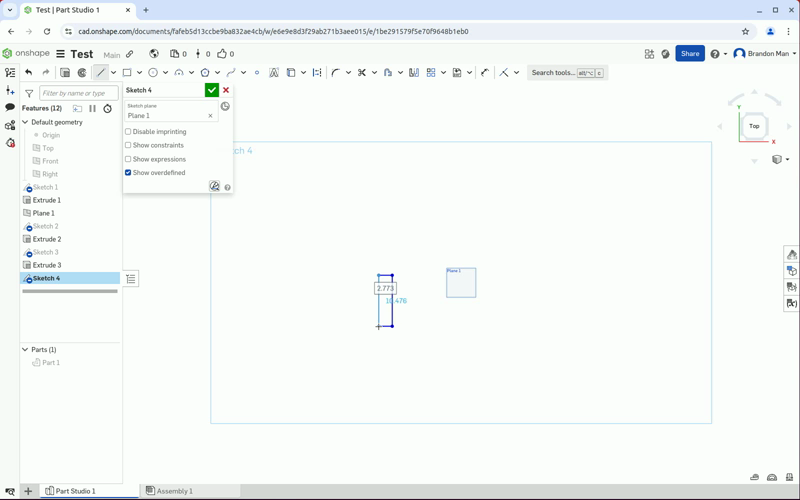
key(esc)
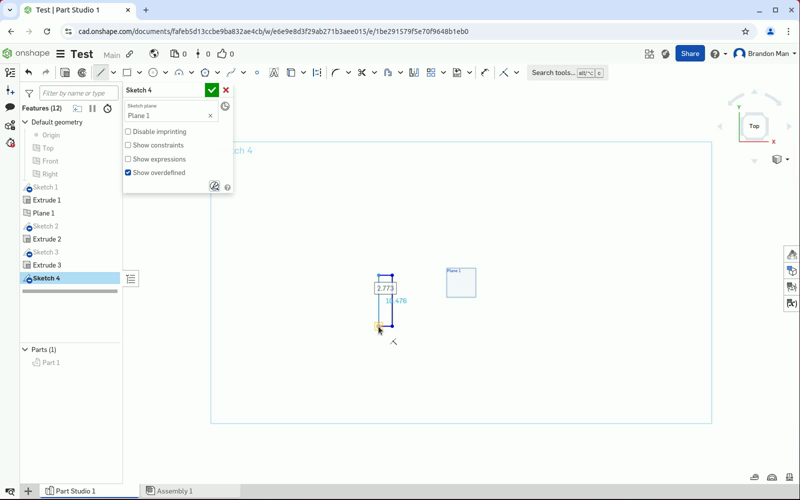
key(c)
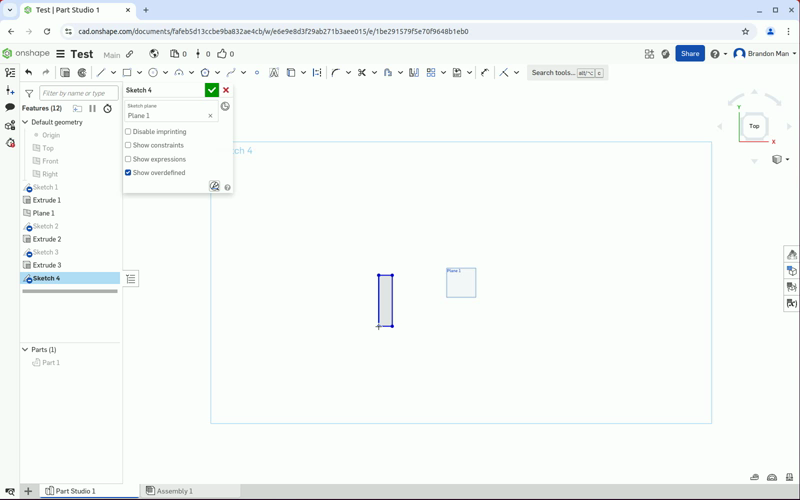
key_down(shift)
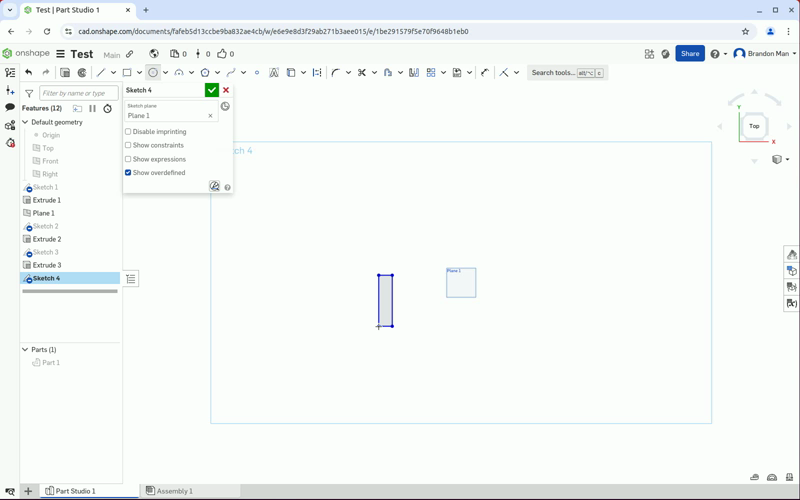
mouse_move(383, 292)
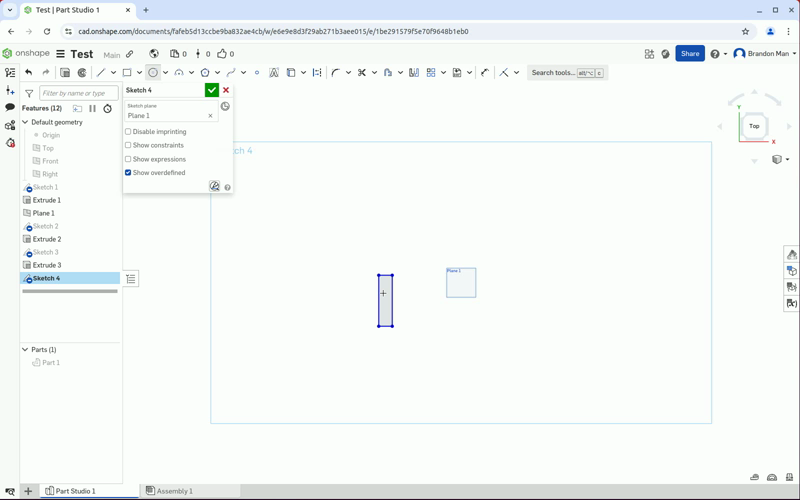
click(383, 292)
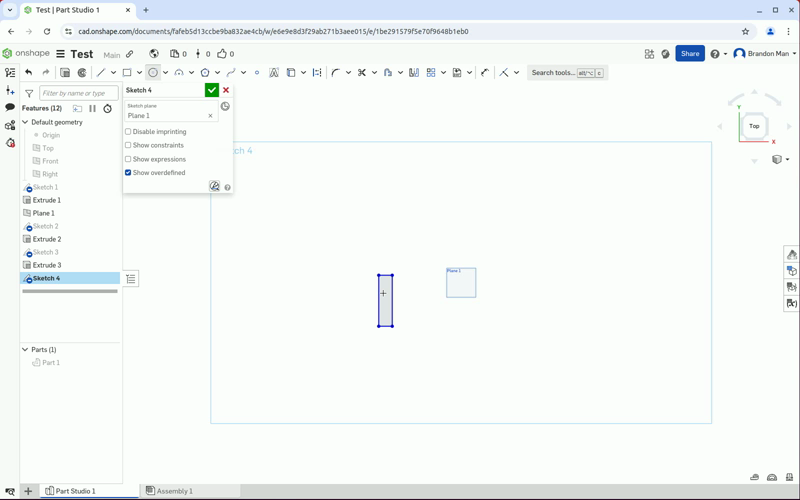
key_up(shift)
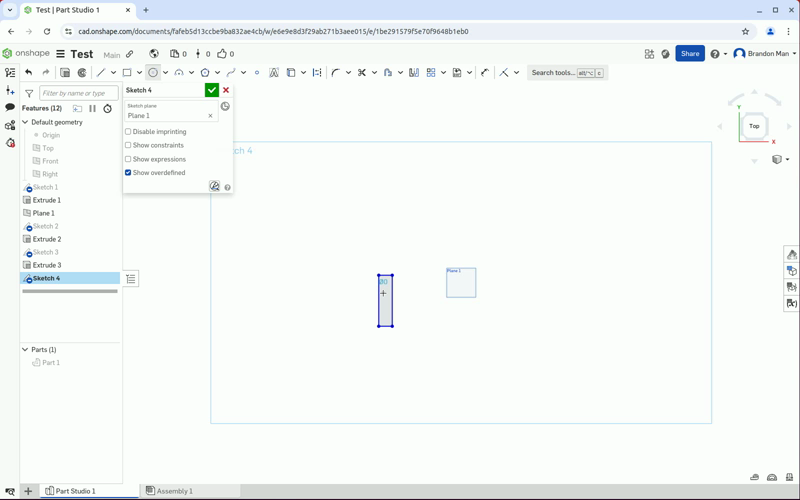
mouse_move(386, 292)
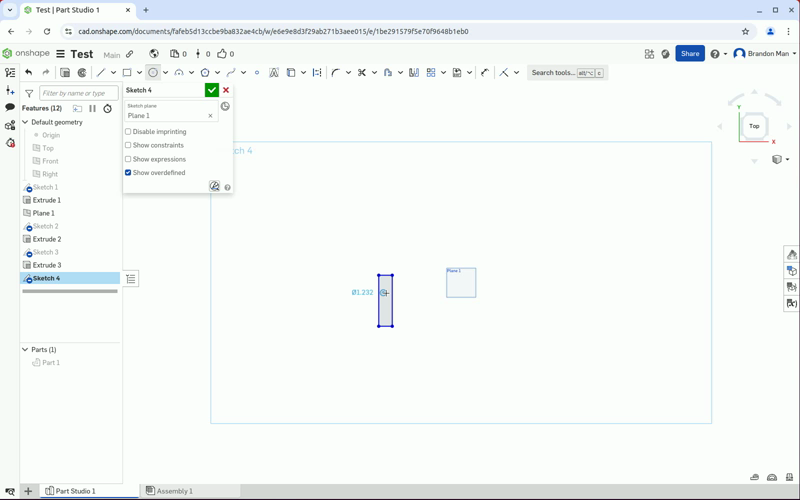
click(386, 292)
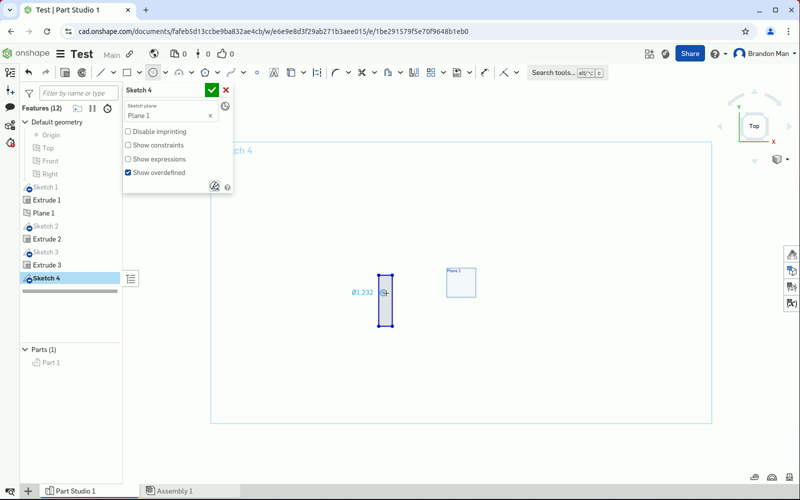
key(esc)
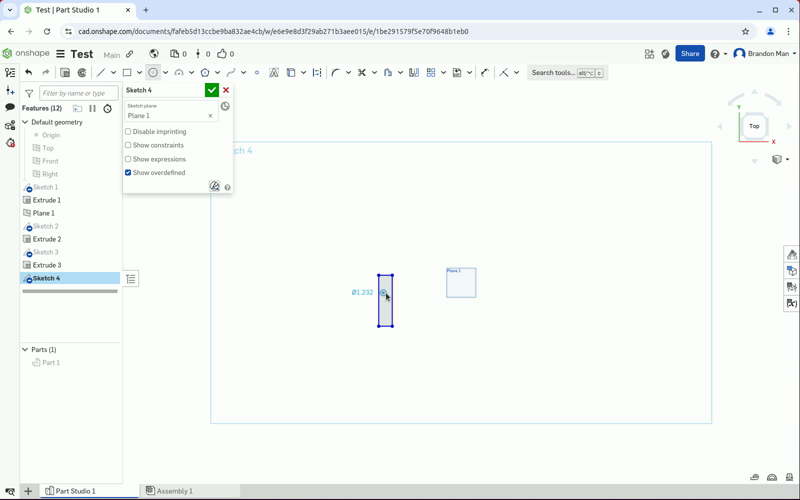
mouse_move(380, 302)
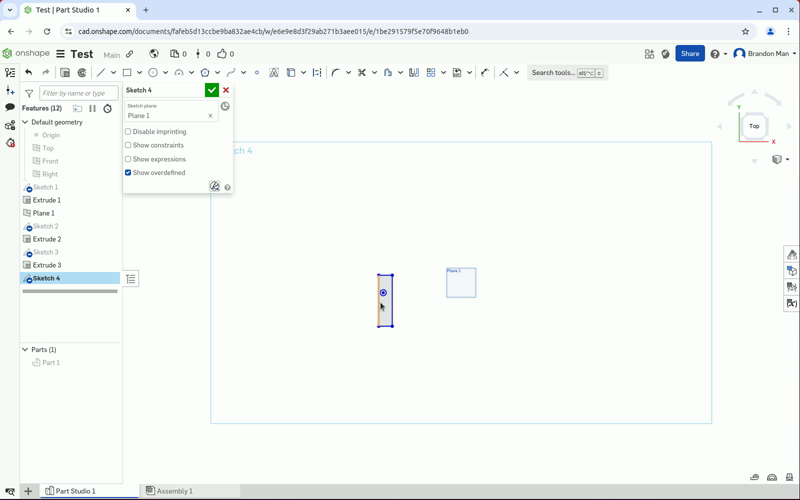
scroll(6)
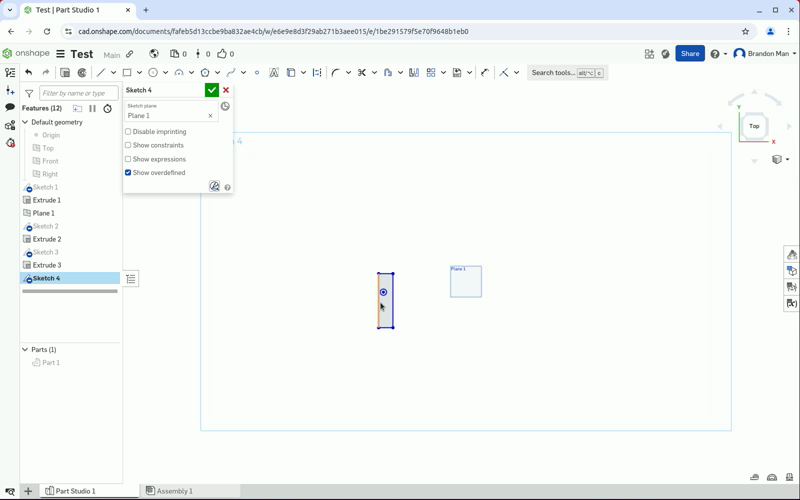
scroll(6)
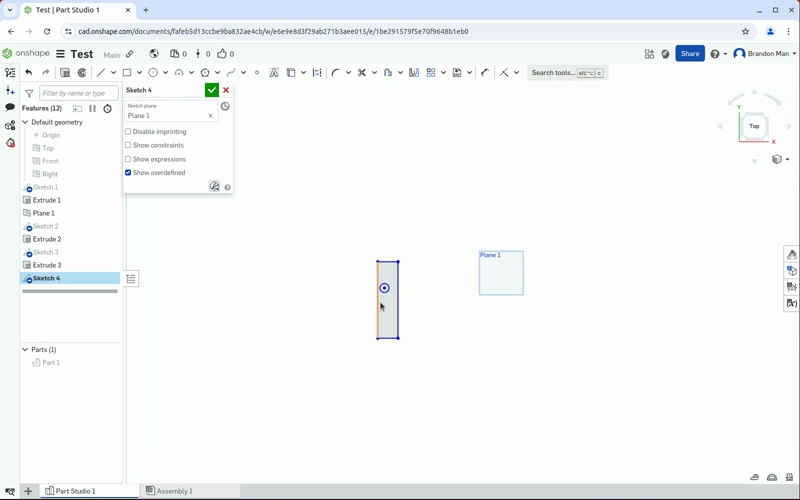
scroll(6)
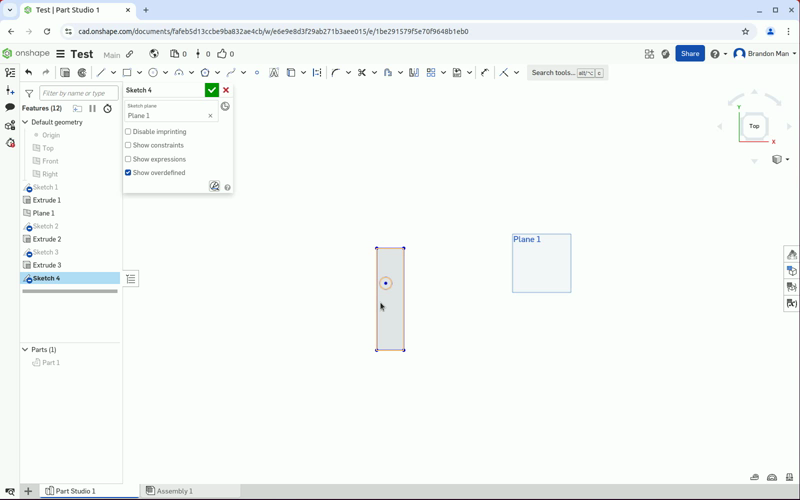
scroll(6)
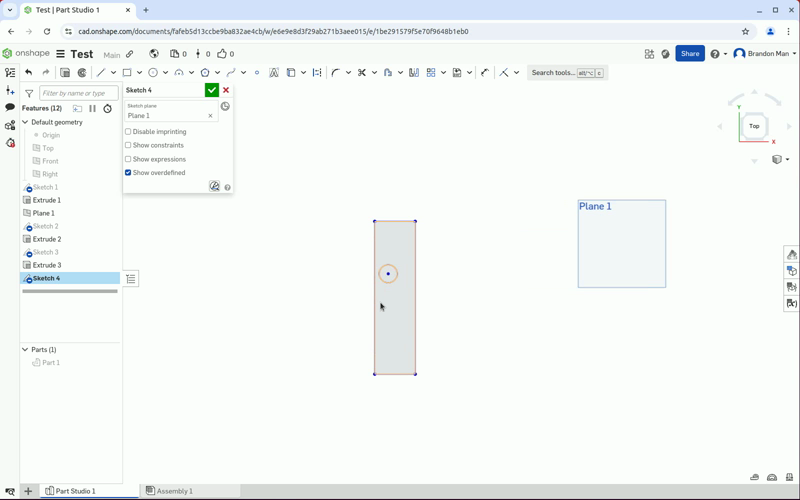
scroll(6)
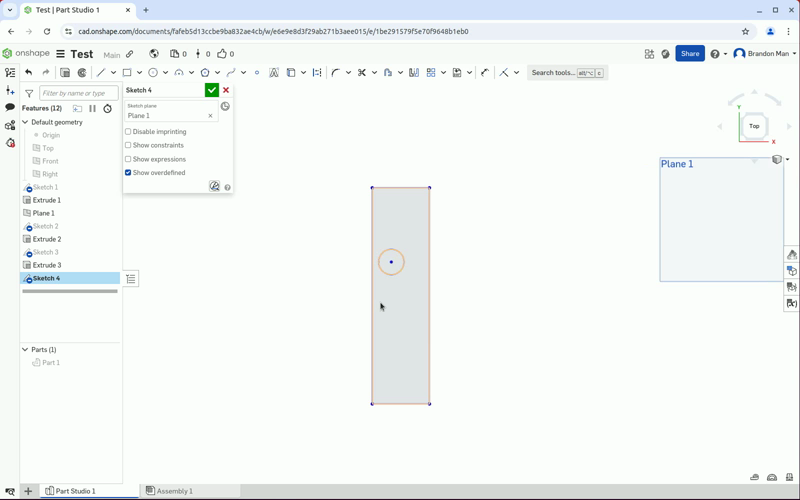
scroll(6)
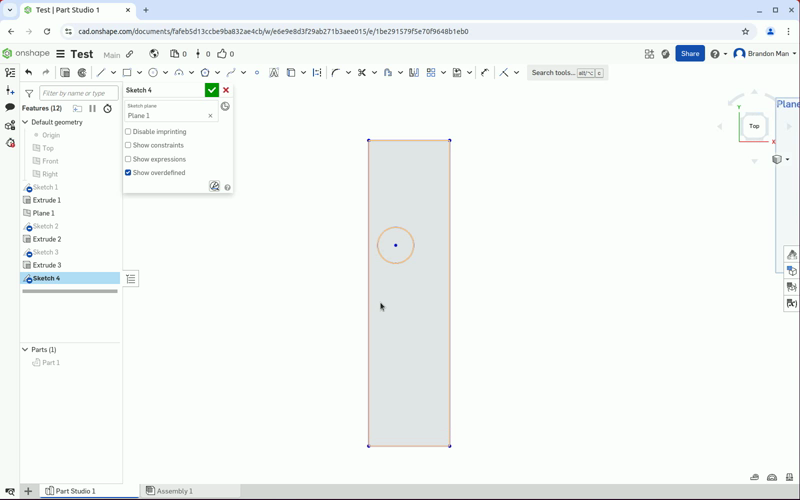
scroll(6)
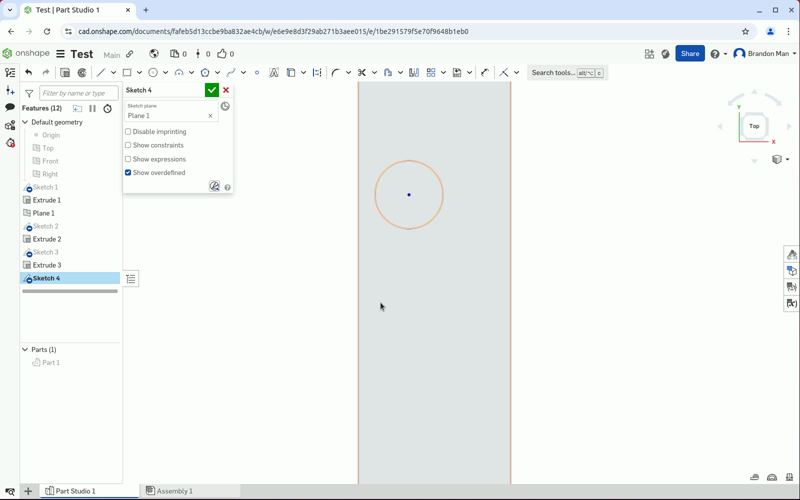
click(380, 302)
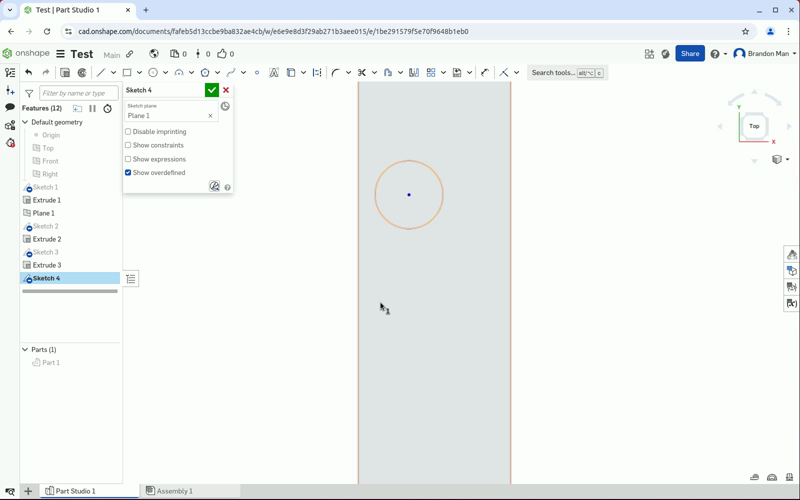
scroll(-6)
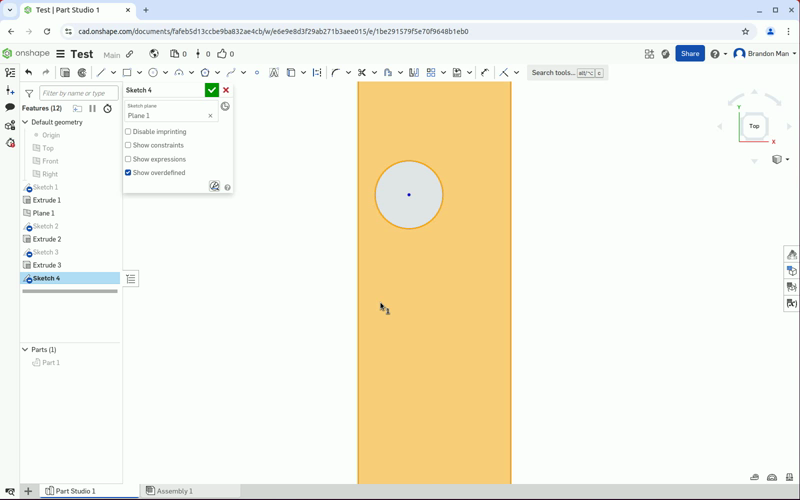
scroll(-6)
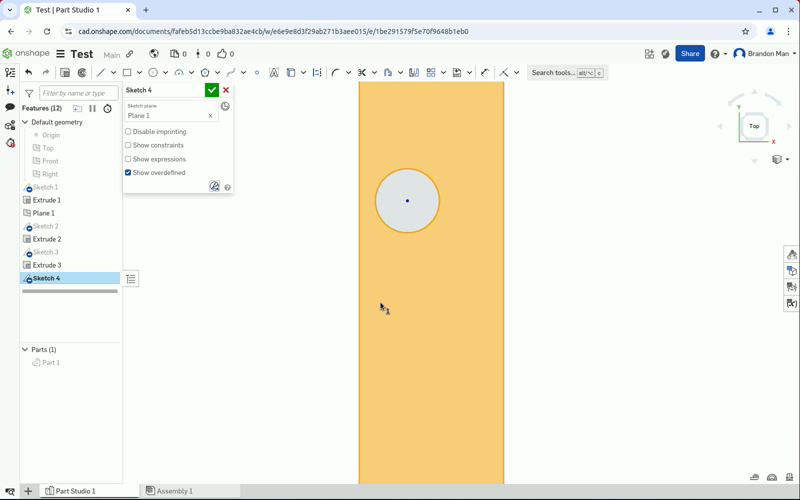
scroll(-6)
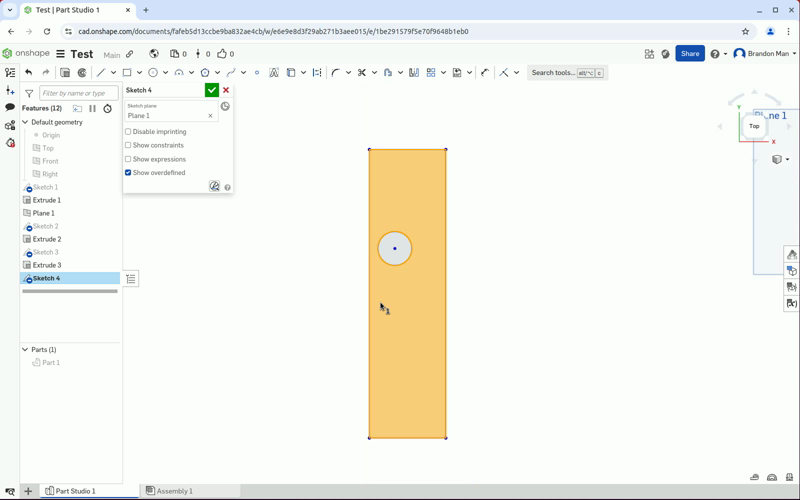
scroll(-6)
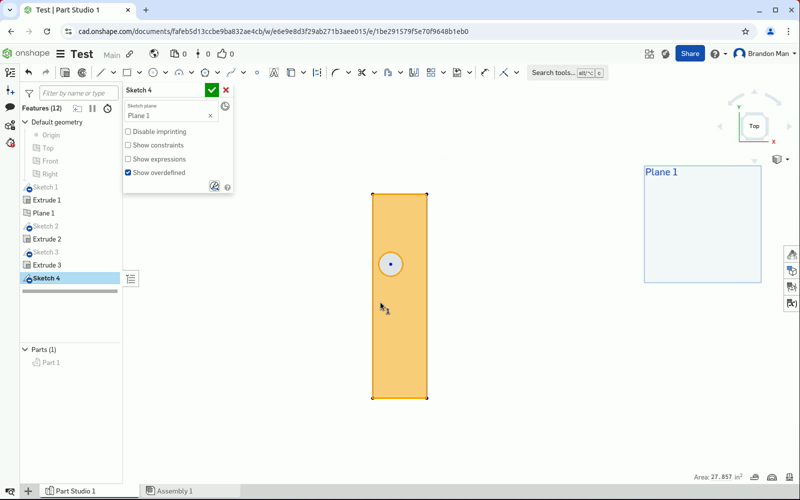
scroll(-6)
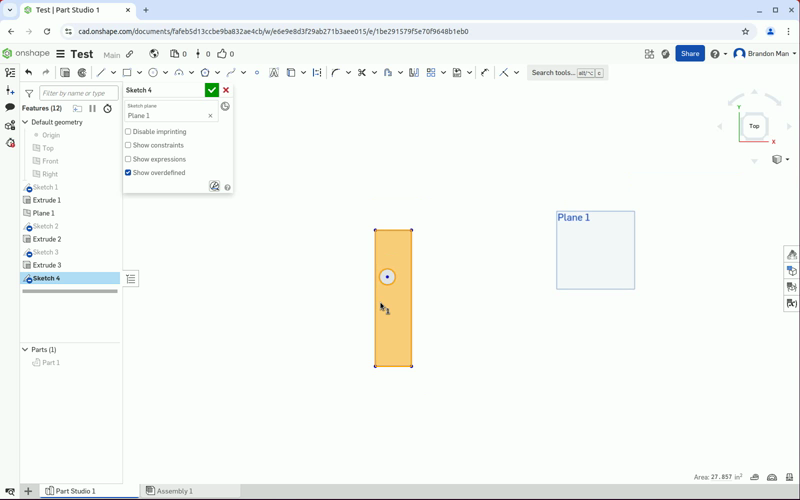
scroll(-6)
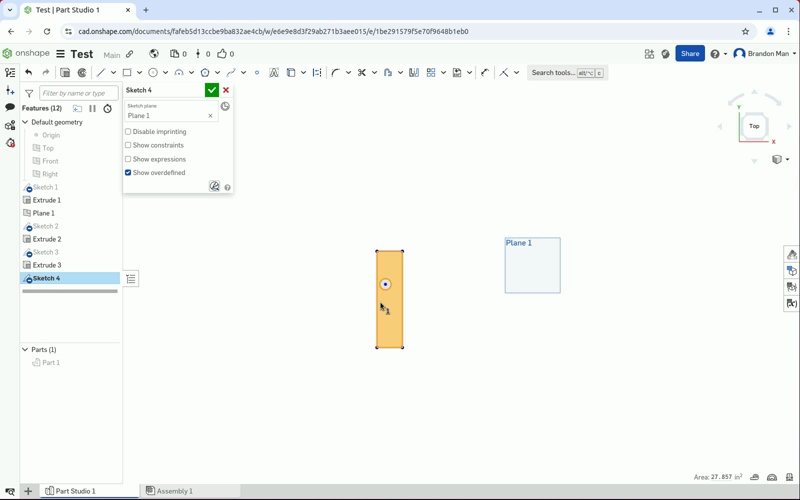
scroll(-6)
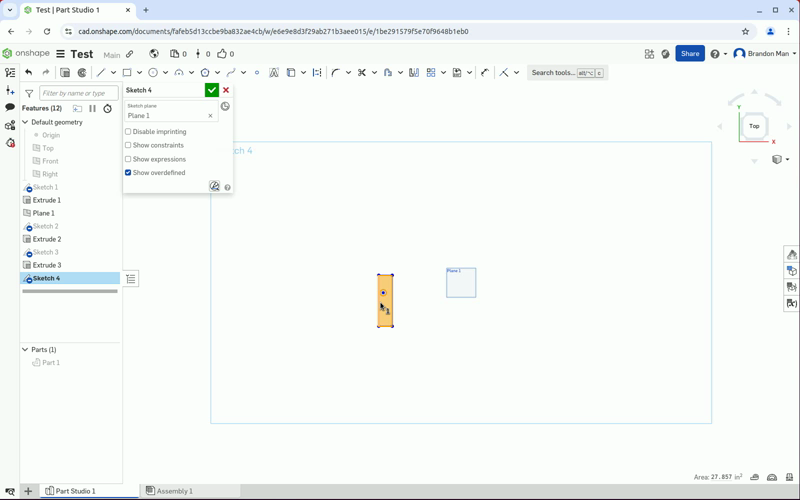
mouse_move(73, 352)
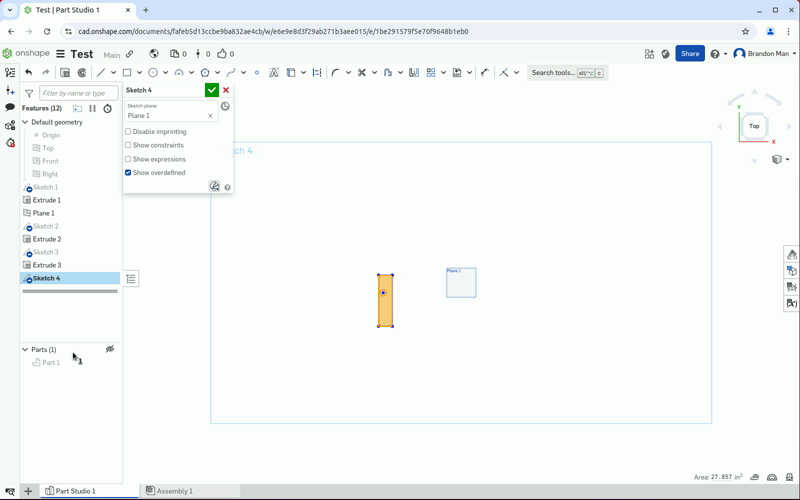
key(shift+y)
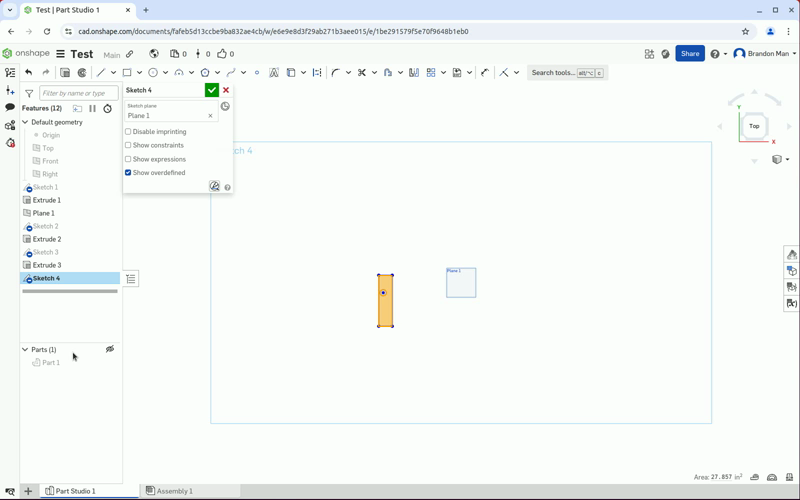
key(shift+e)
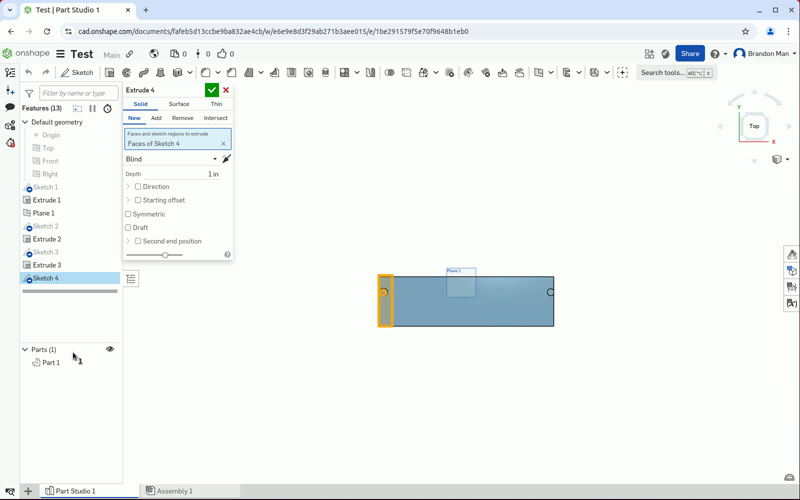
mouse_move(143, 106)
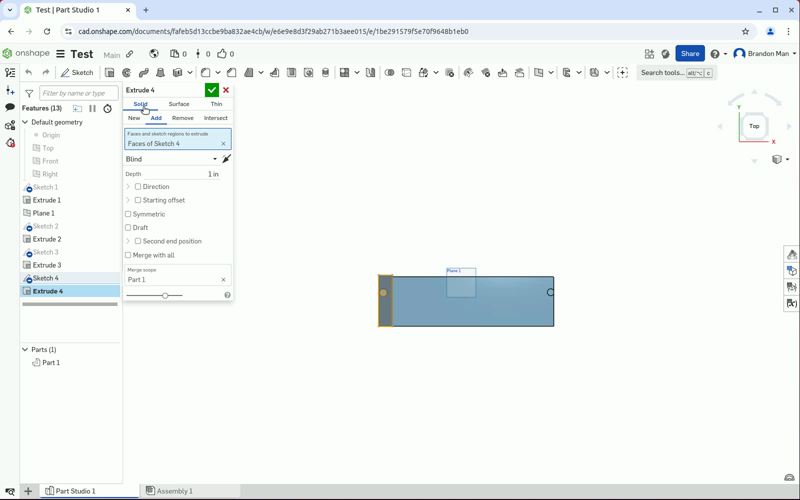
click(143, 106)
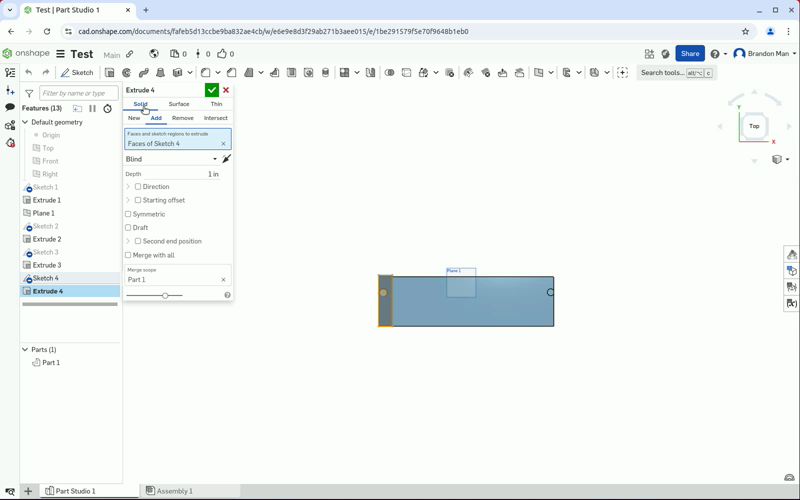
mouse_move(186, 120)
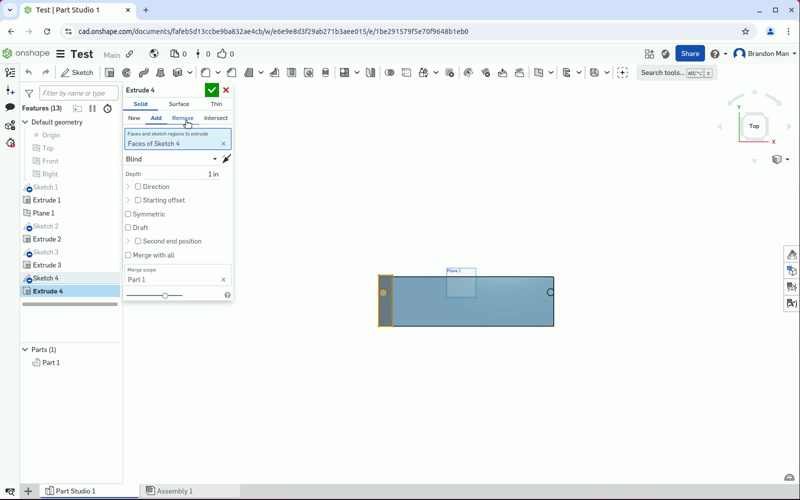
click(186, 120)
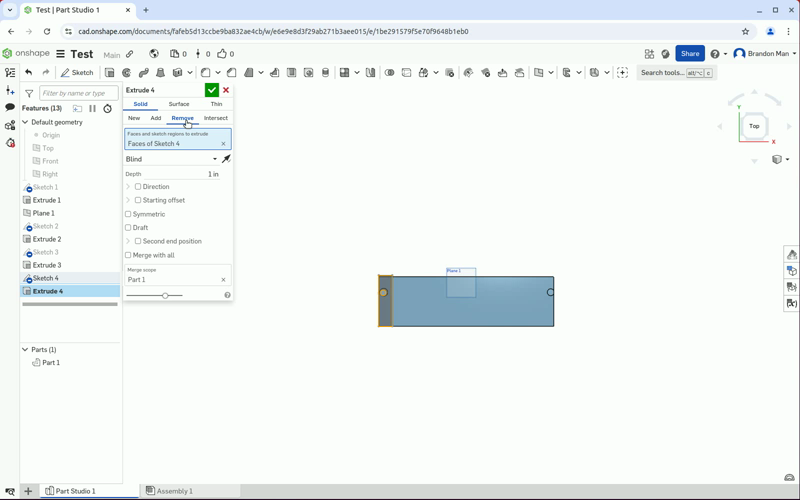
key(tab, 4)
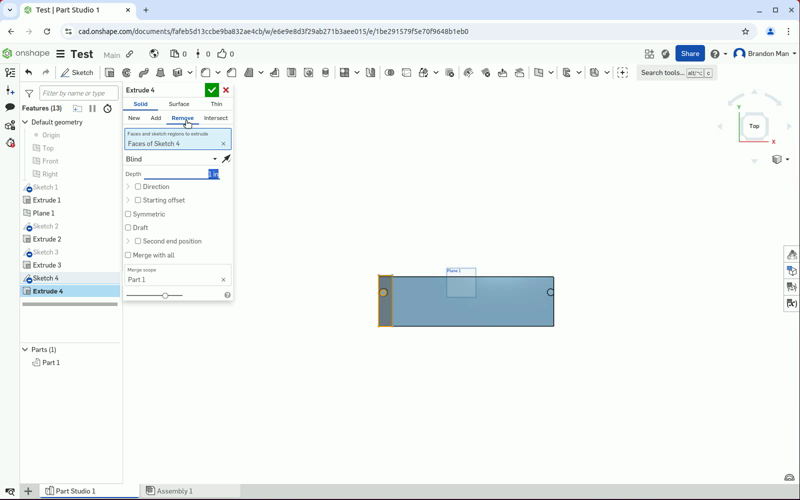
text(21.664)
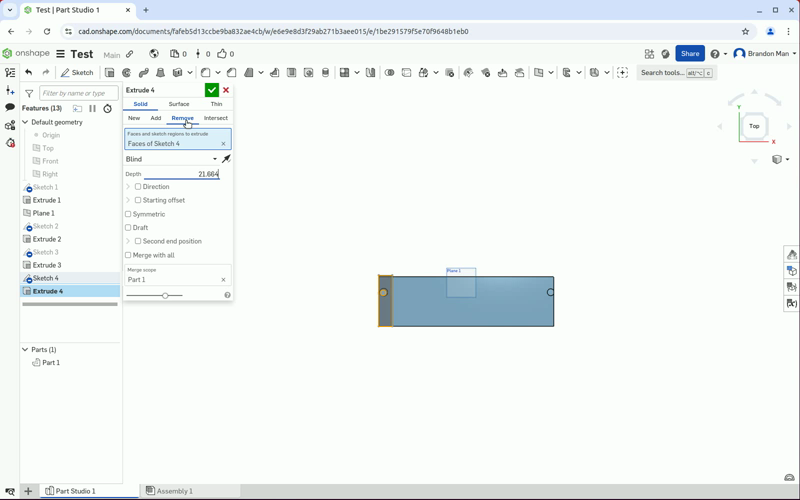
key(tab, 6)
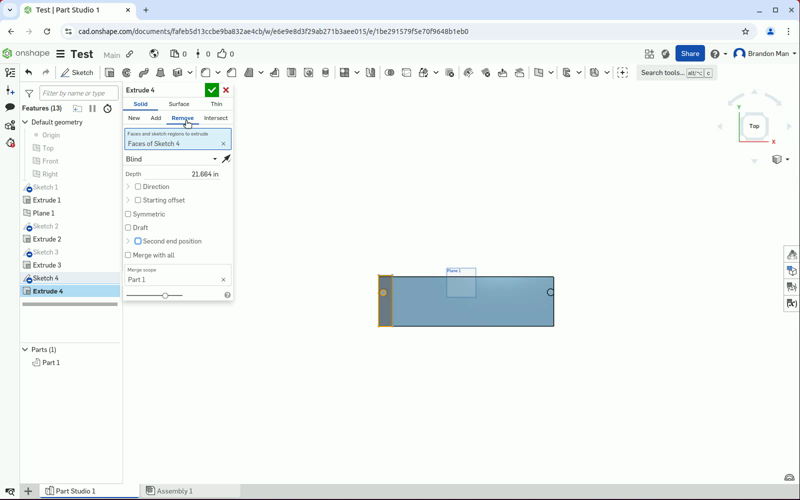
key(space)
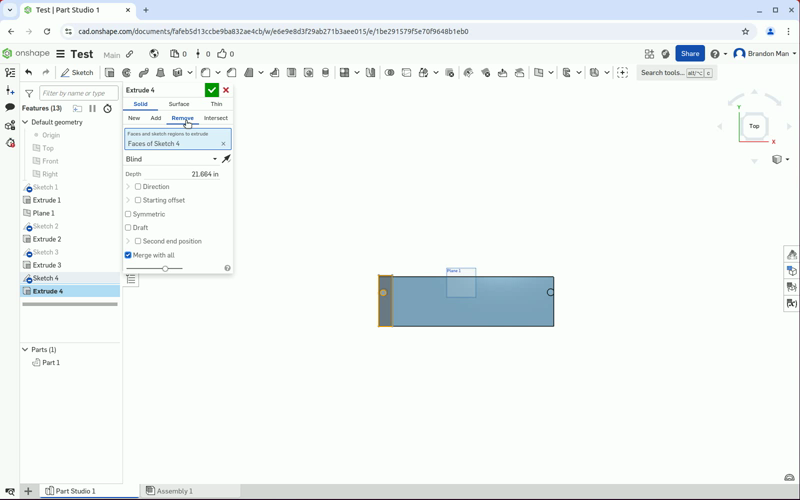
key(enter)
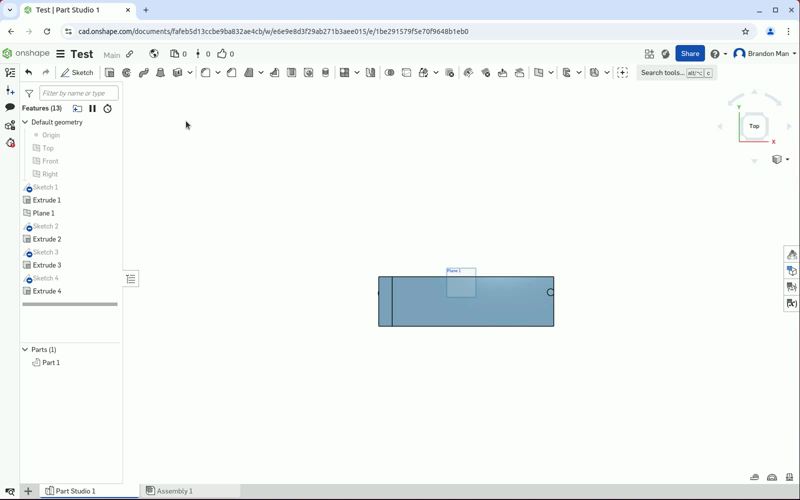
key(shift+h)
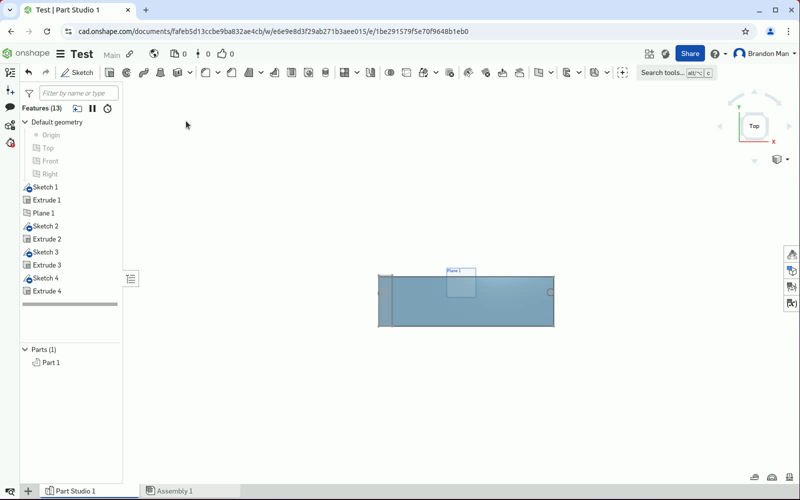
key(shift+h)
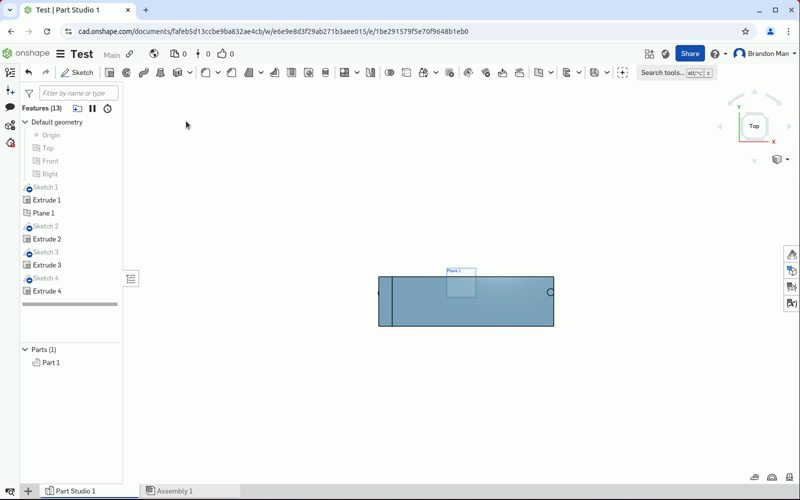
mouse_move(73, 189)
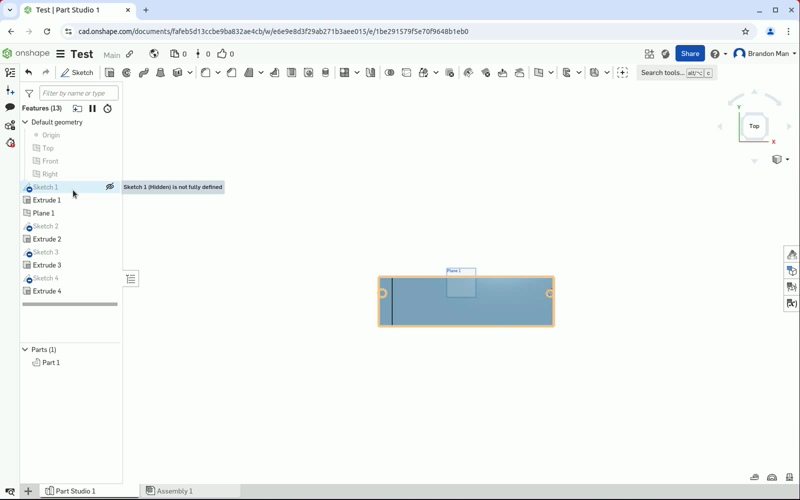
click(73, 189)
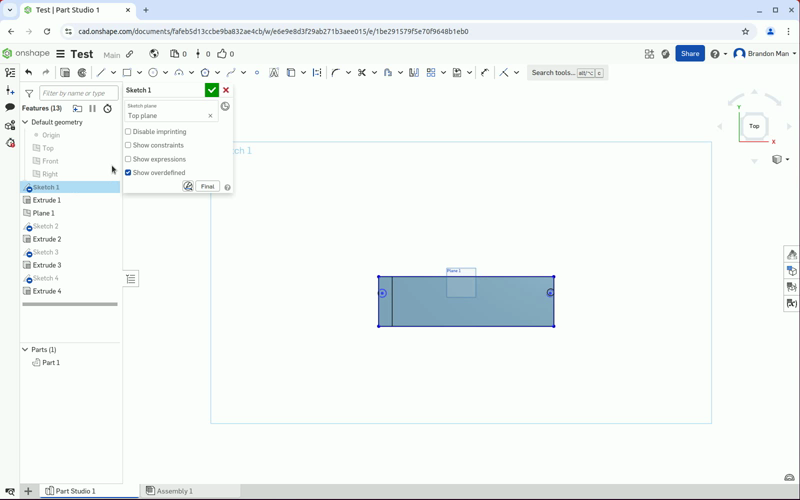
mouse_move(229, 92)
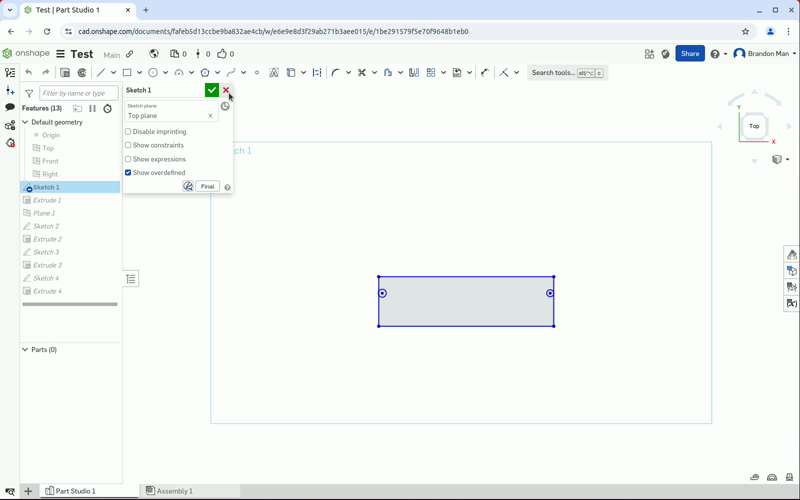
click(229, 92)
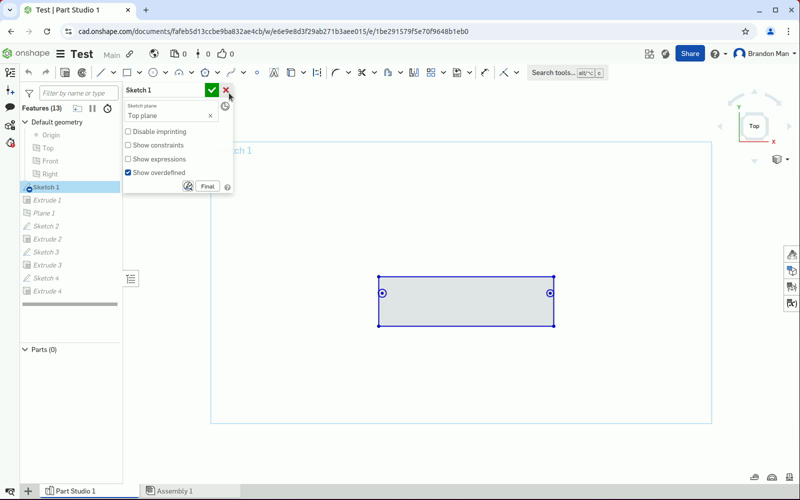
key(shift+s)
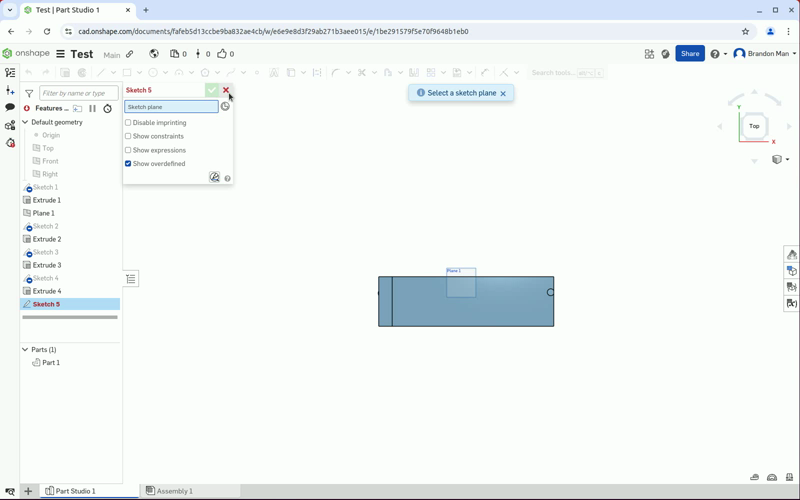
mouse_move(73, 215)
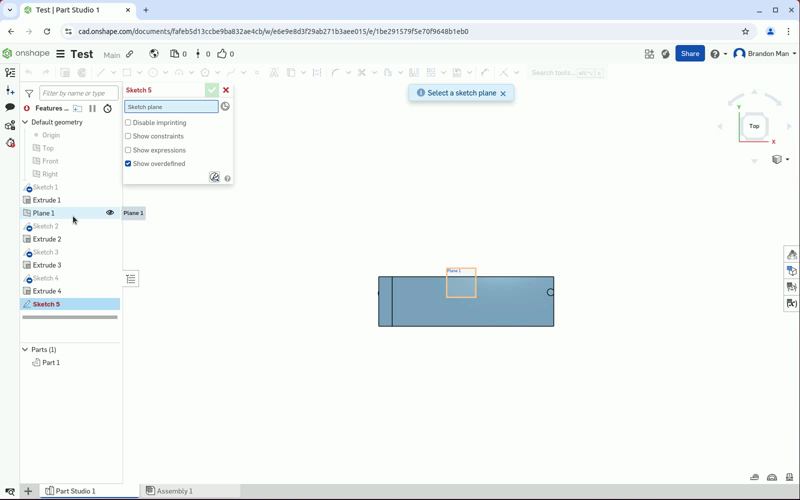
click(73, 215)
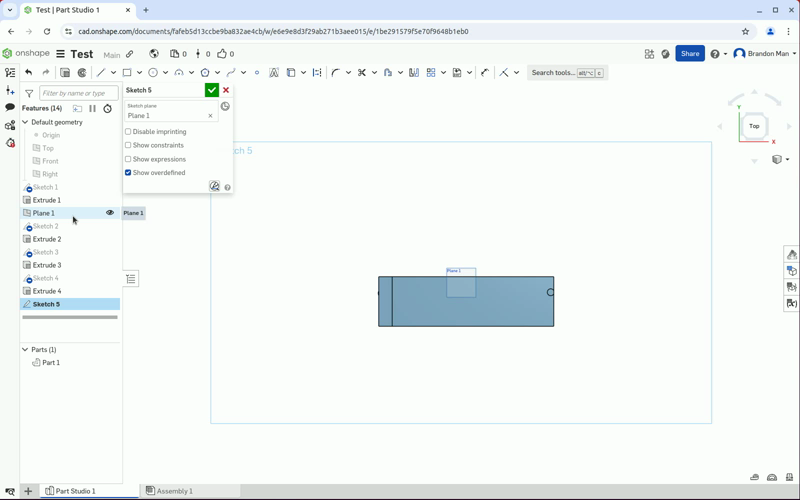
mouse_move(73, 352)
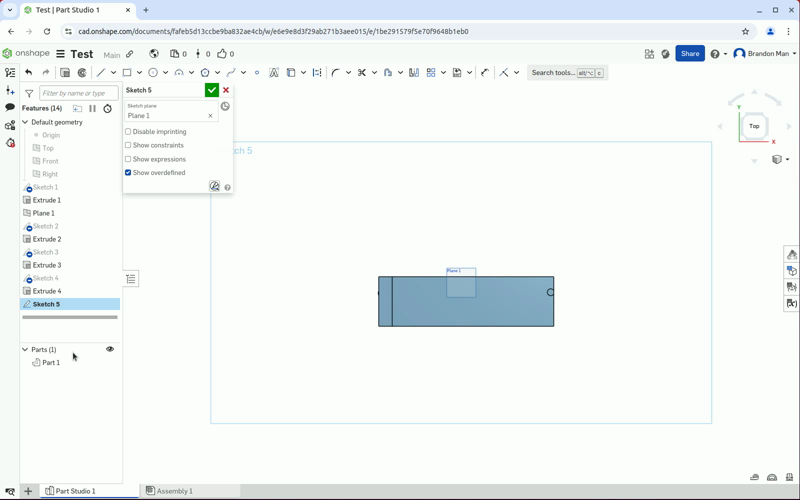
key(y)
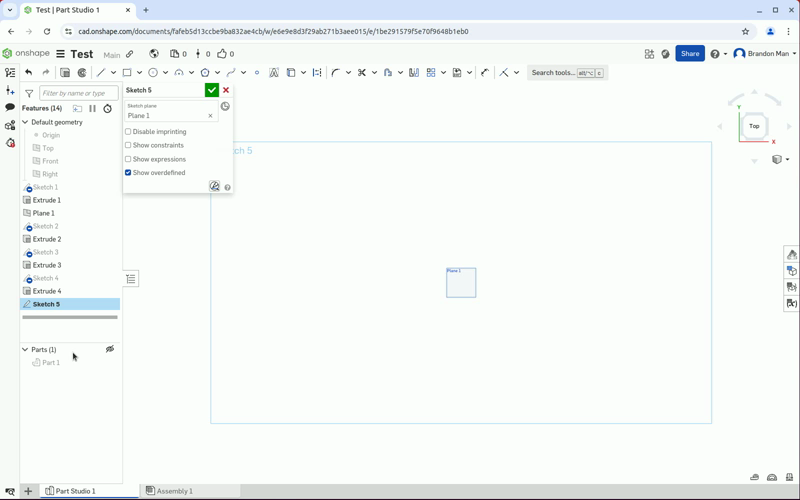
key(l)
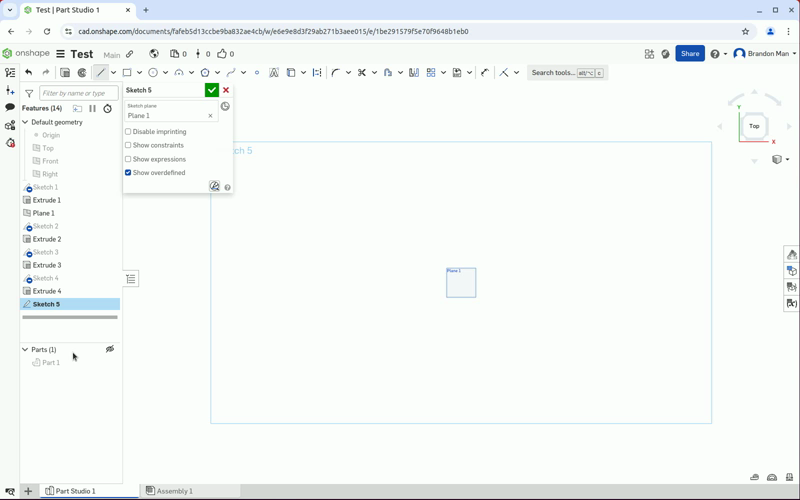
key_down(shift)
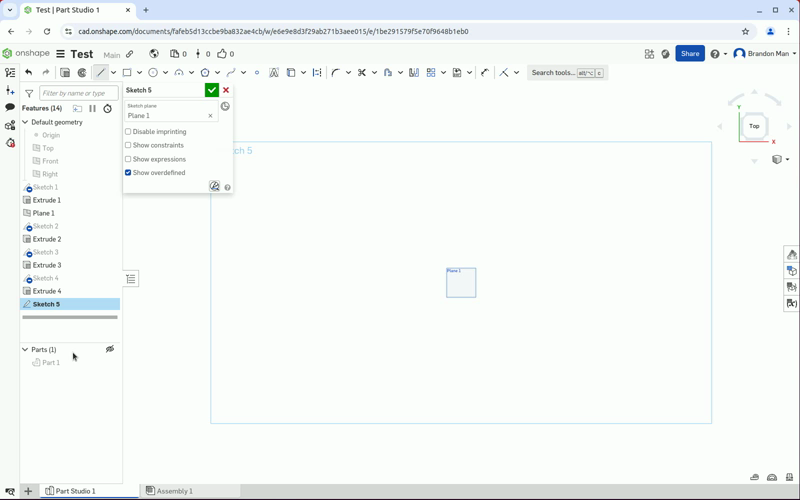
mouse_move(541, 326)
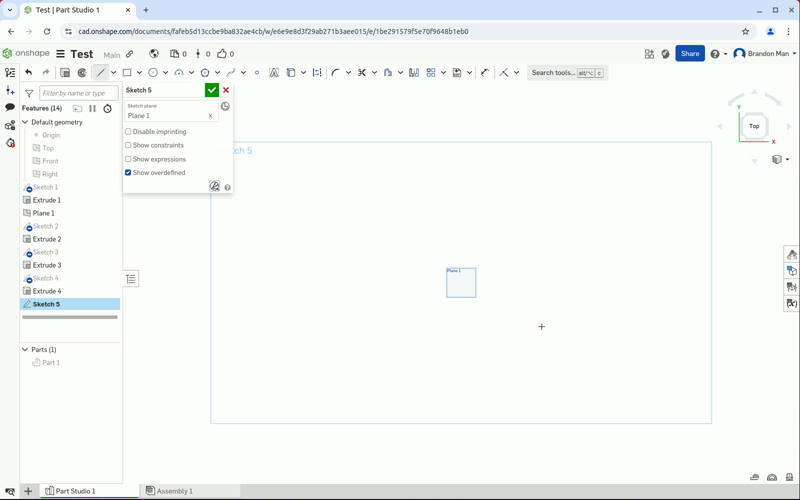
click(541, 326)
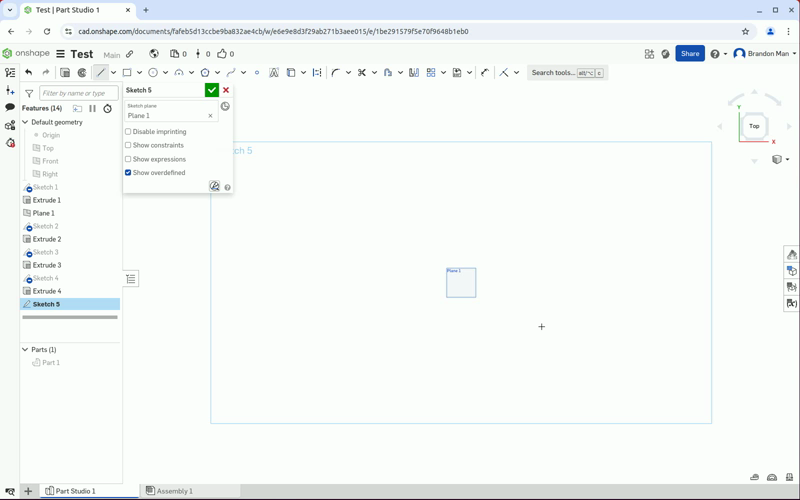
key_up(shift)
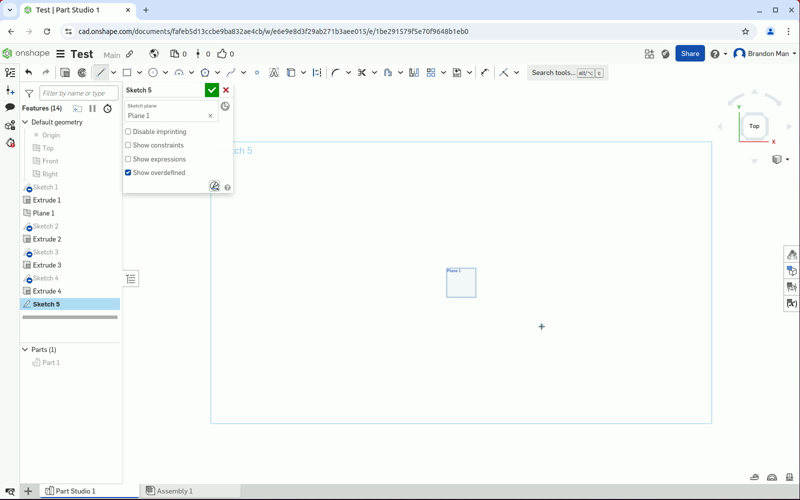
key_down(shift)
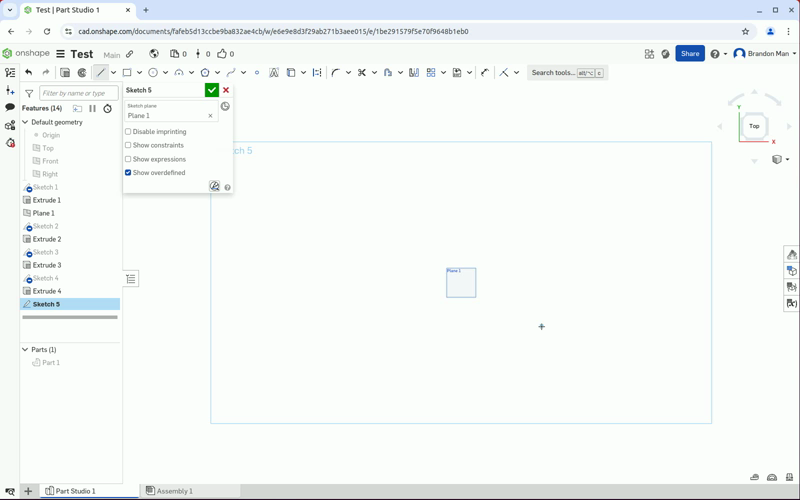
mouse_move(571, 326)
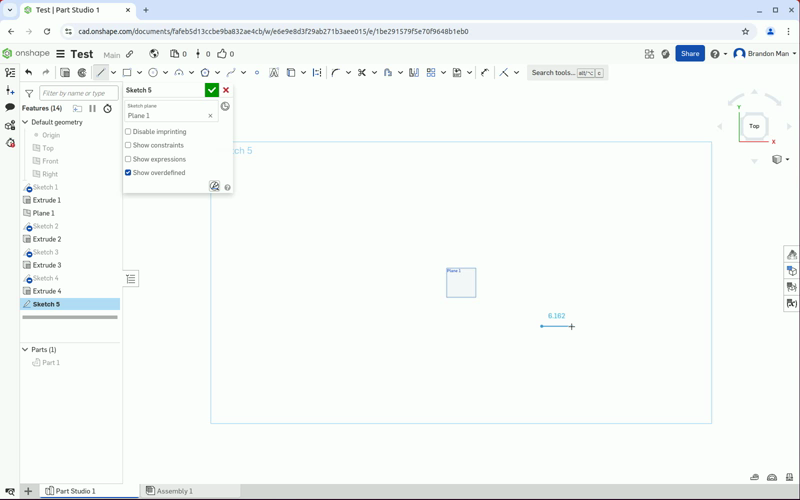
mouse_move(553, 326)
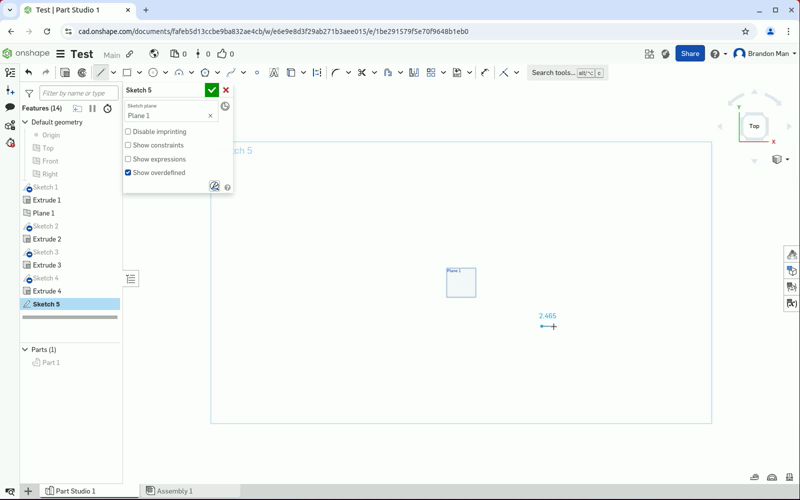
click(553, 326)
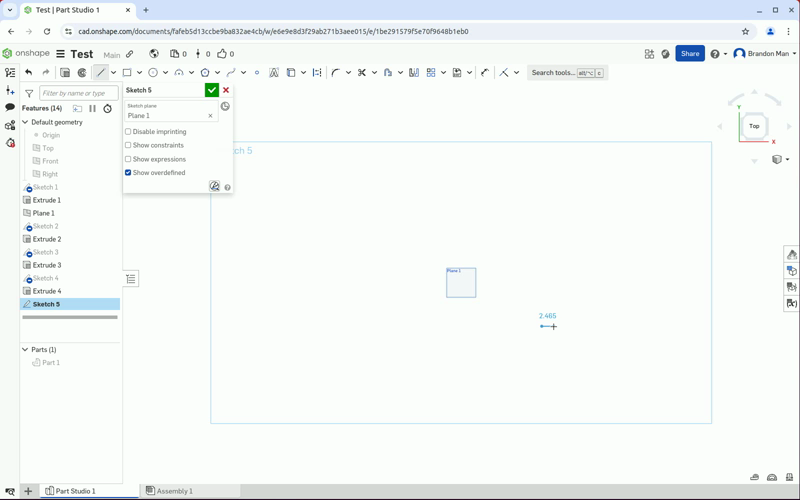
key_up(shift)
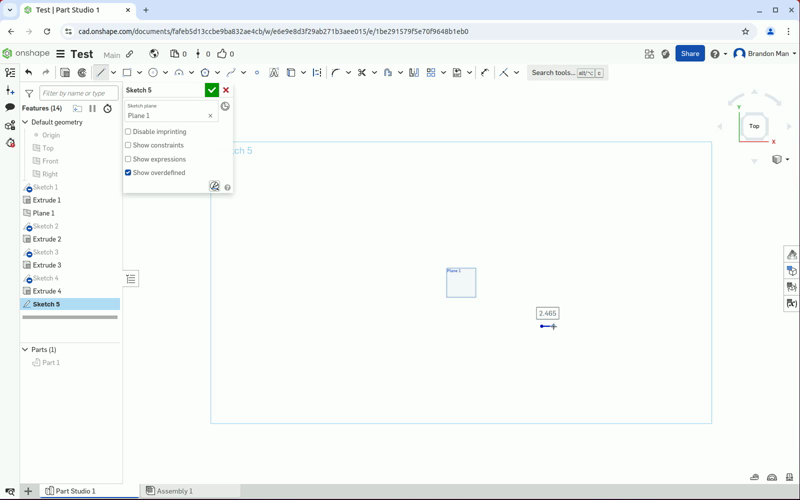
key_down(shift)
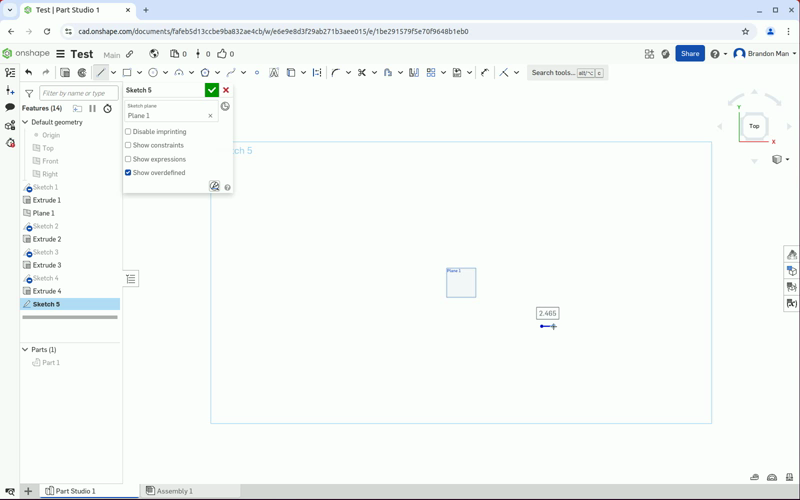
mouse_move(583, 326)
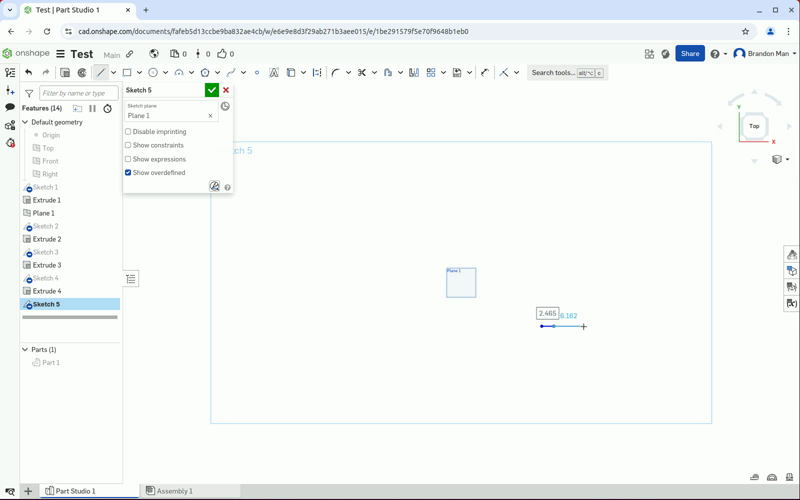
mouse_move(553, 275)
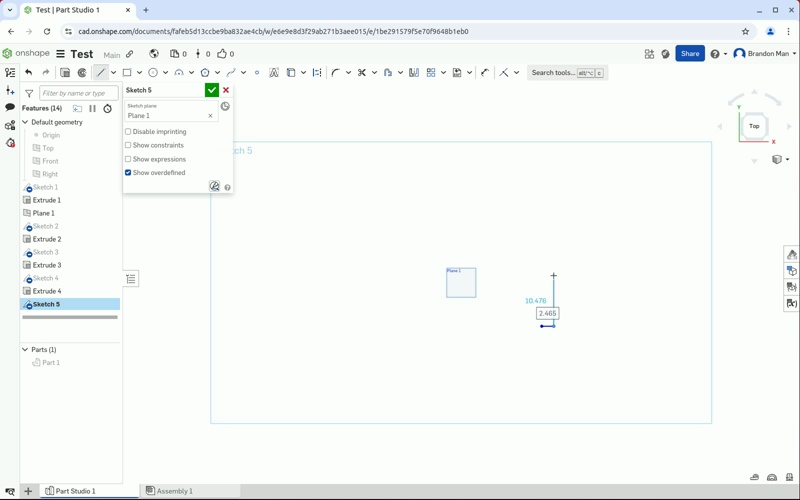
click(553, 275)
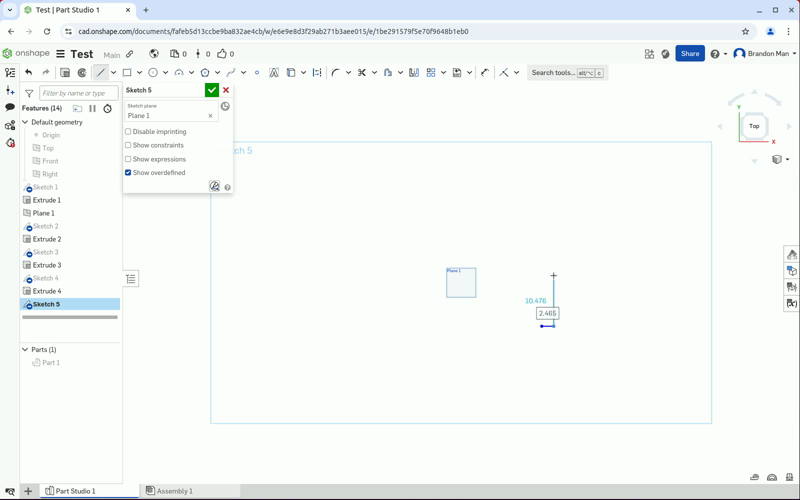
key_up(shift)
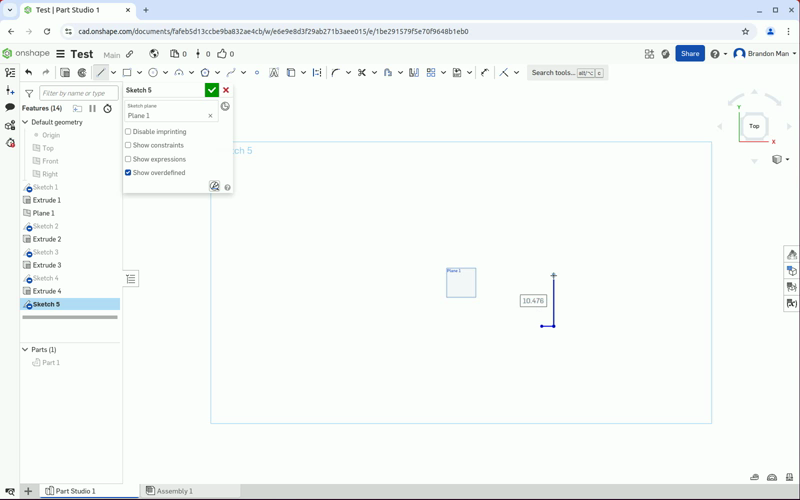
key_down(shift)
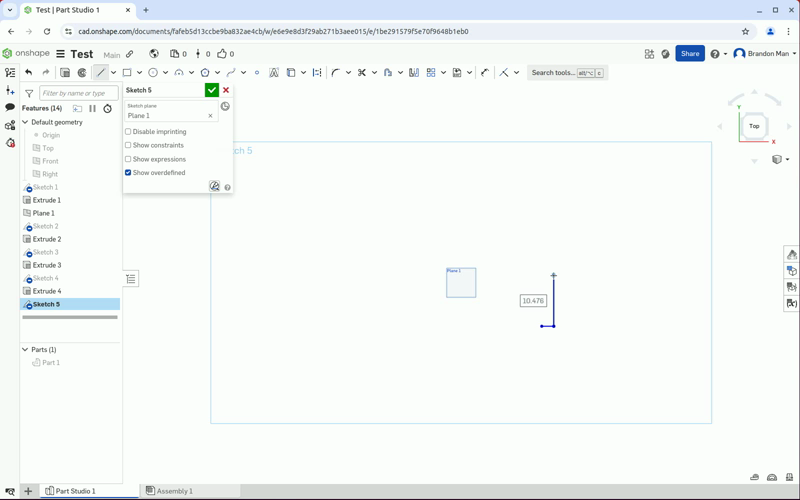
mouse_move(583, 275)
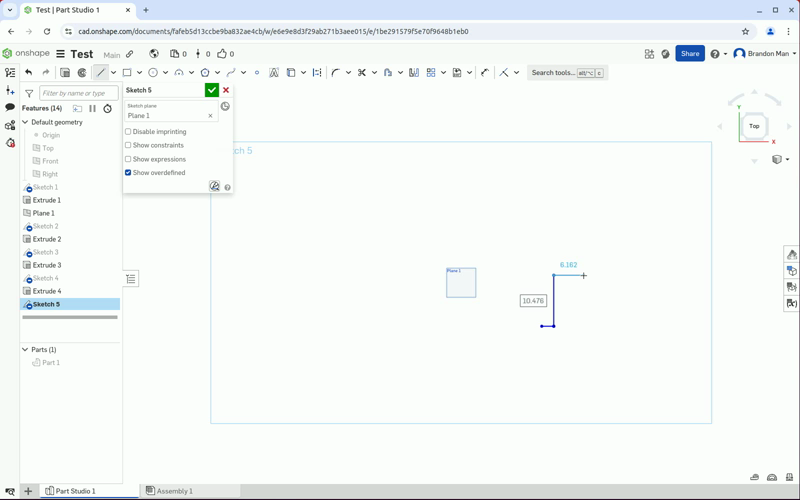
mouse_move(541, 275)
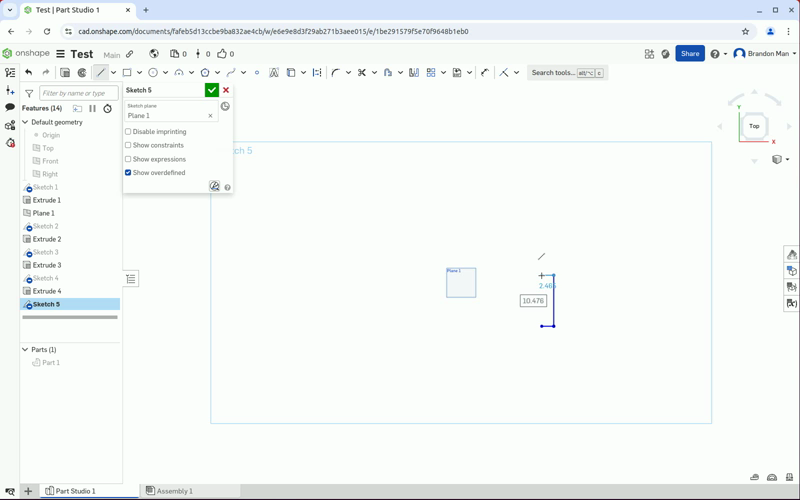
click(541, 275)
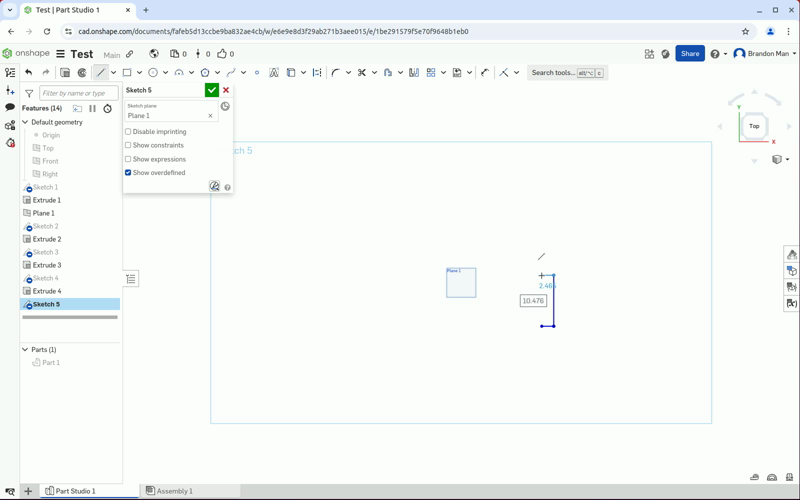
key_up(shift)
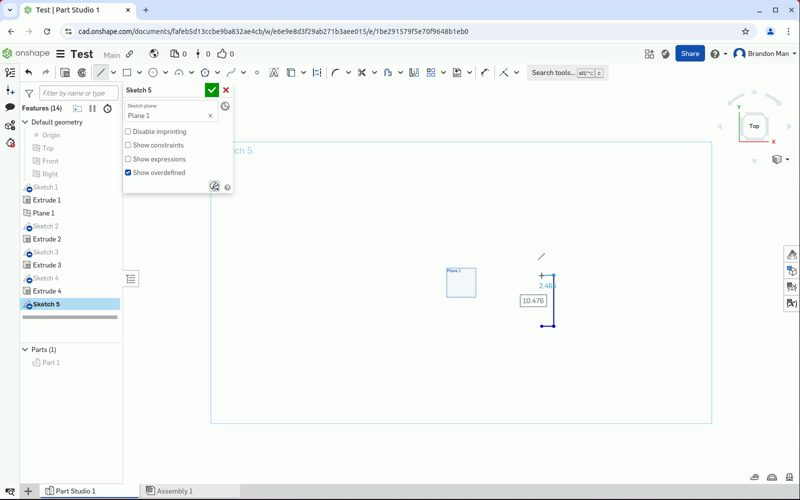
mouse_move(571, 275)
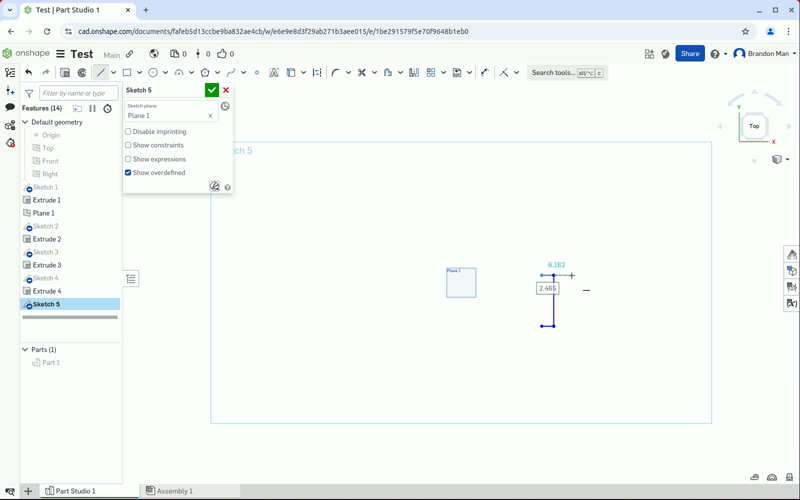
key_down(shift)
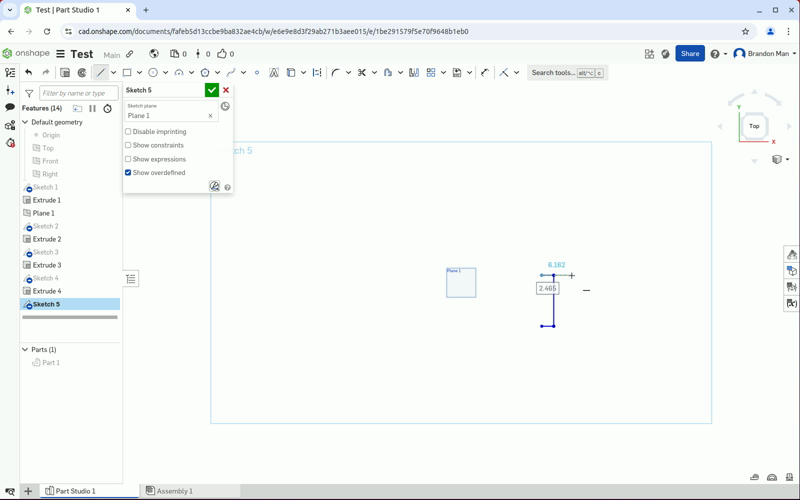
mouse_move(541, 326)
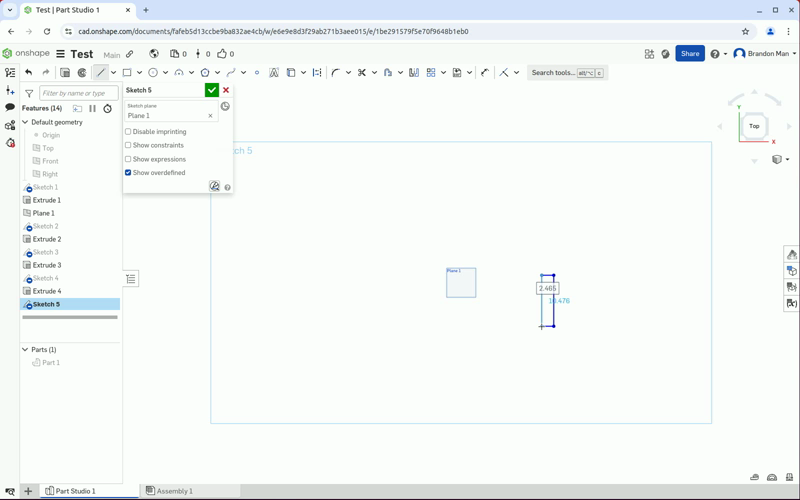
key_up(shift)
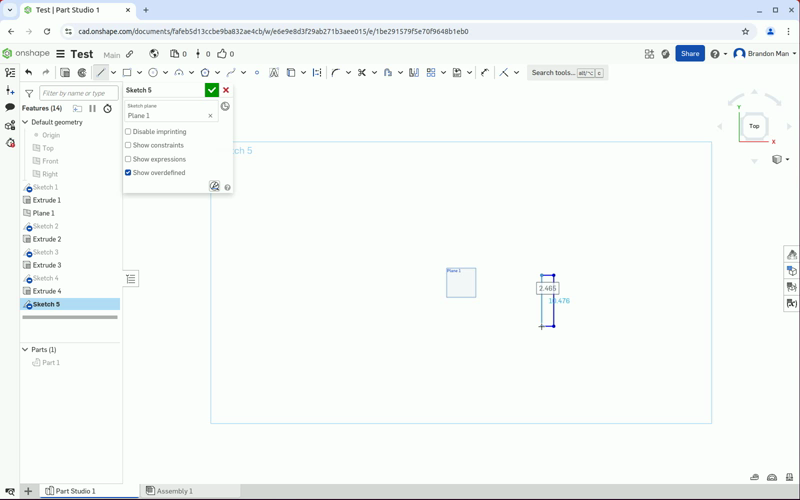
click(541, 326)
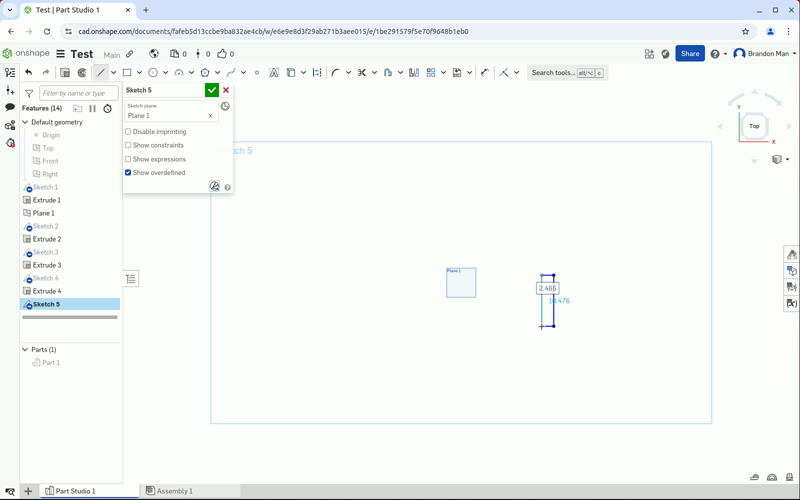
key(esc)
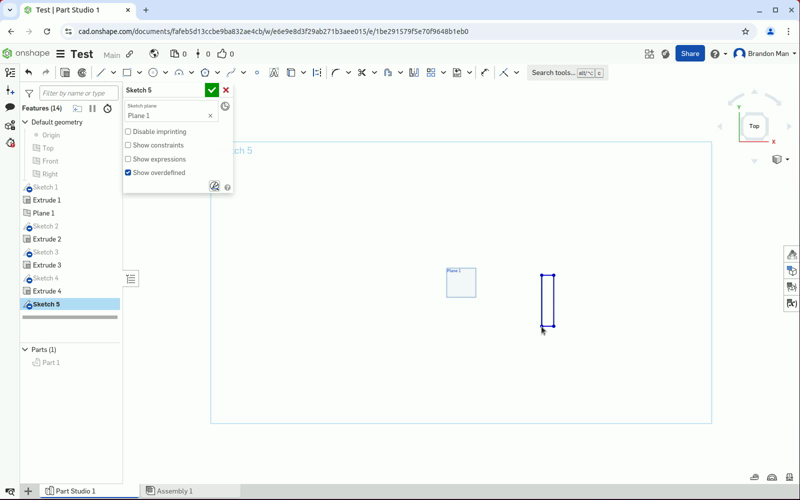
key(c)
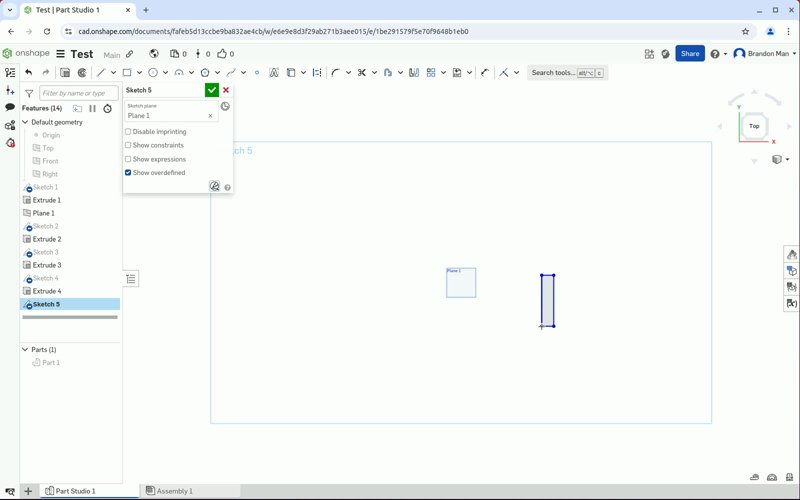
key_down(shift)
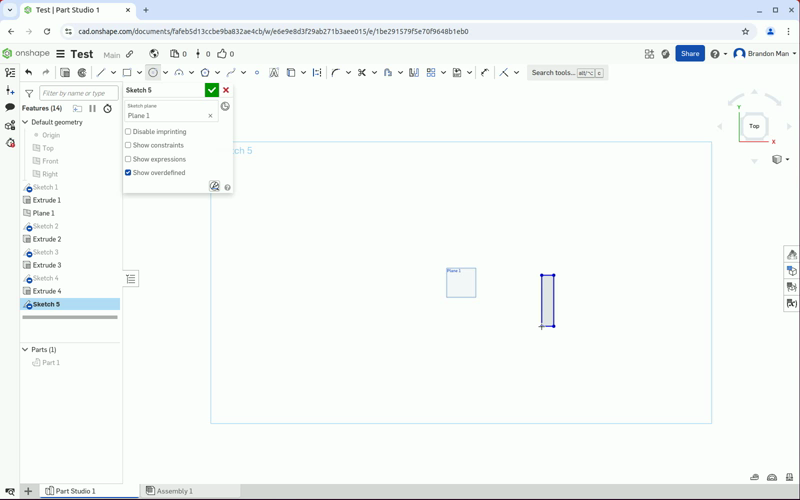
mouse_move(549, 292)
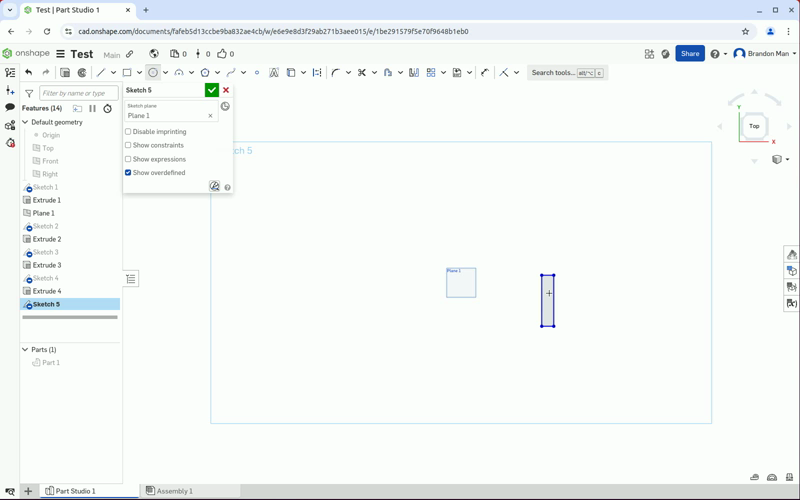
click(549, 292)
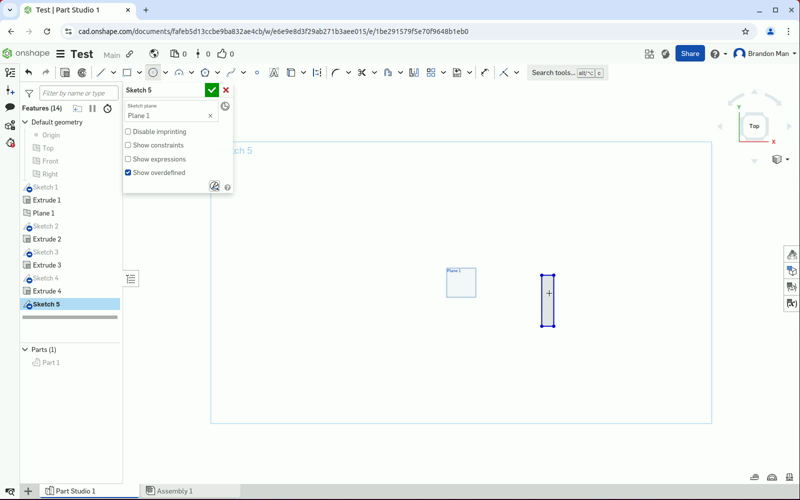
key_up(shift)
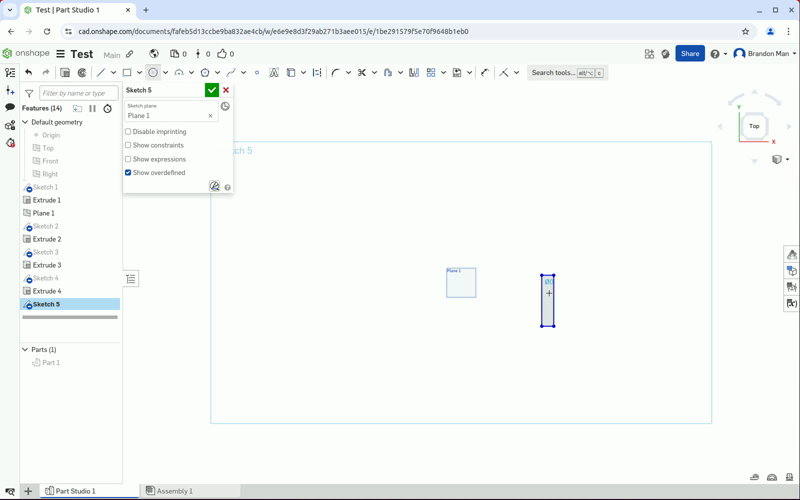
mouse_move(552, 292)
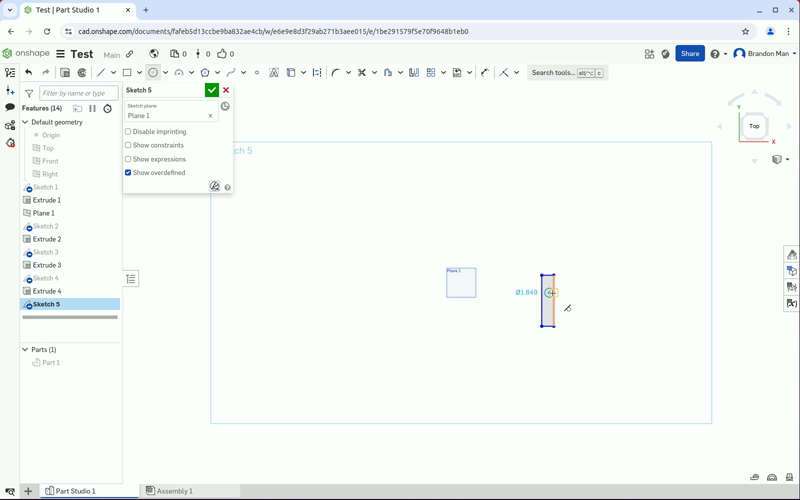
click(552, 292)
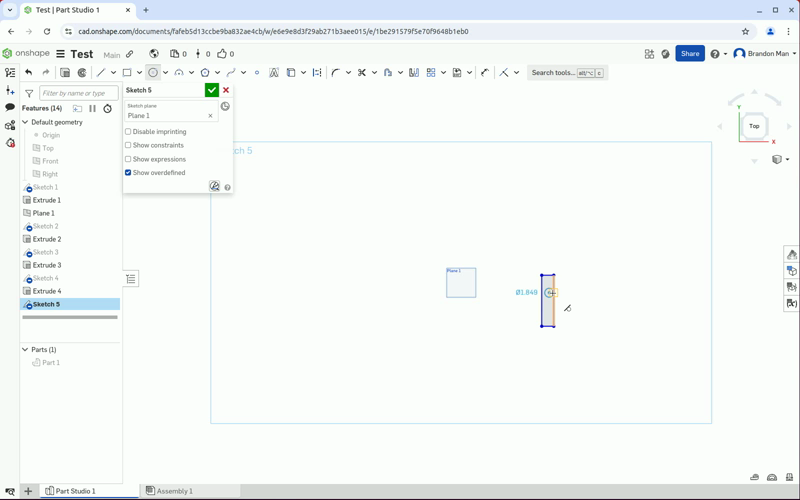
key(esc)
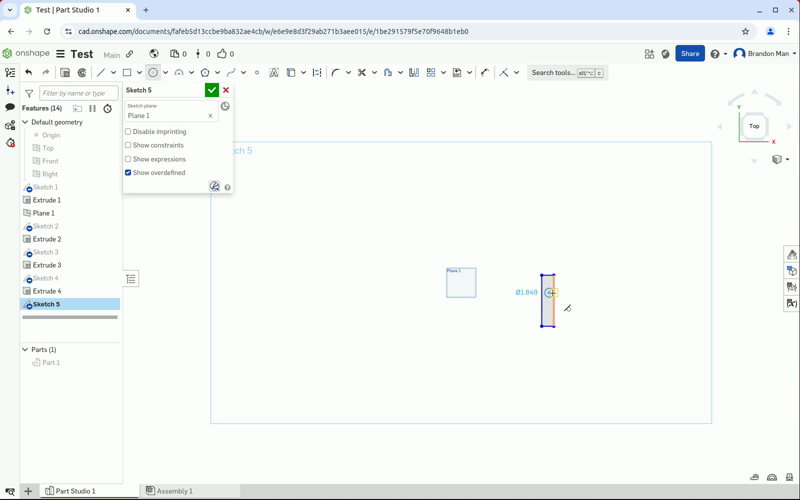
mouse_move(548, 313)
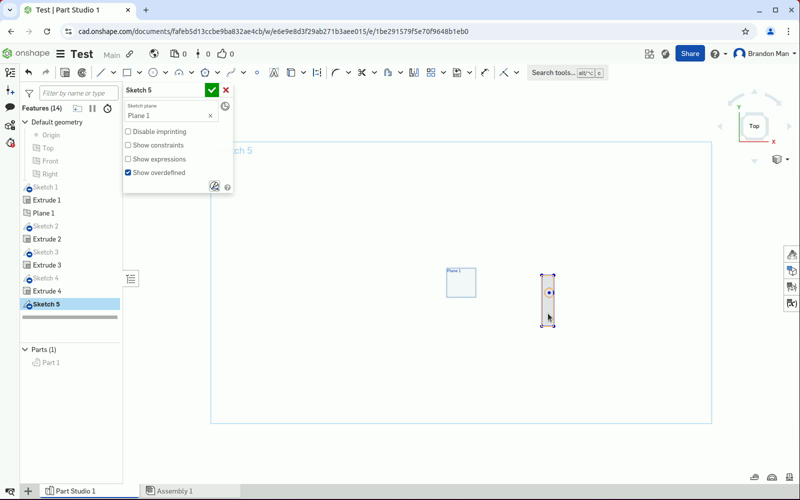
scroll(6)
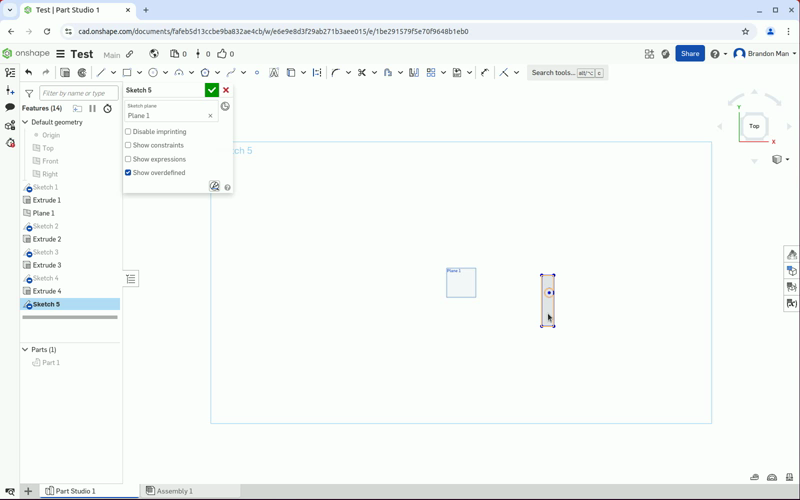
scroll(6)
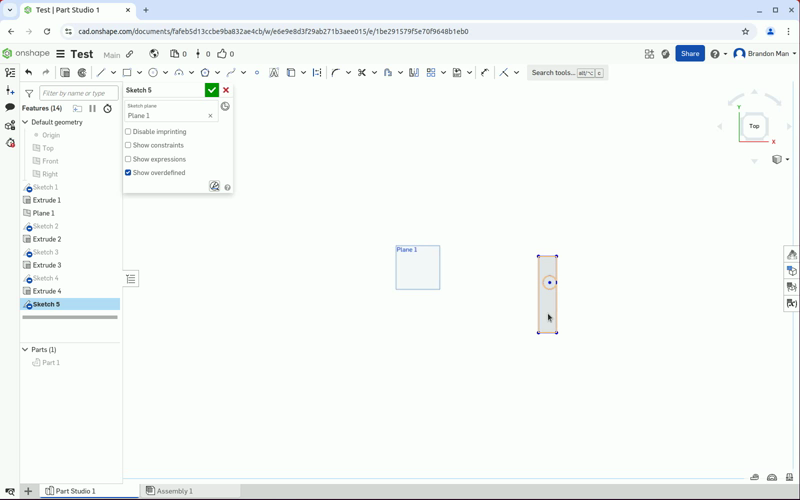
scroll(6)
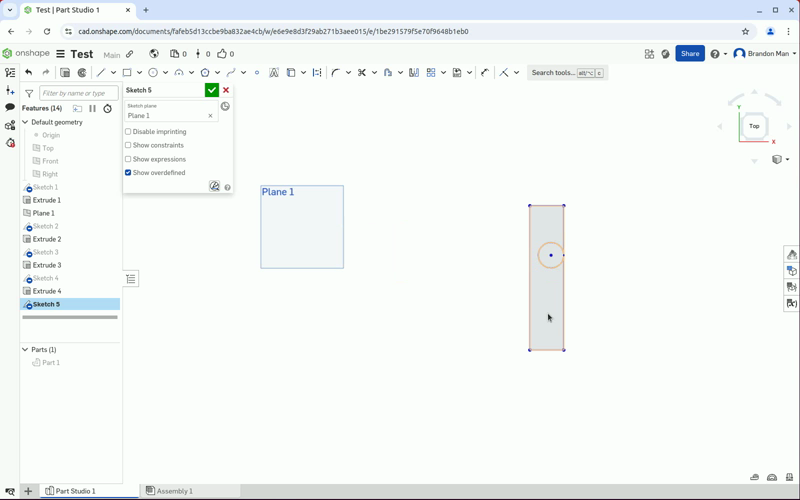
scroll(6)
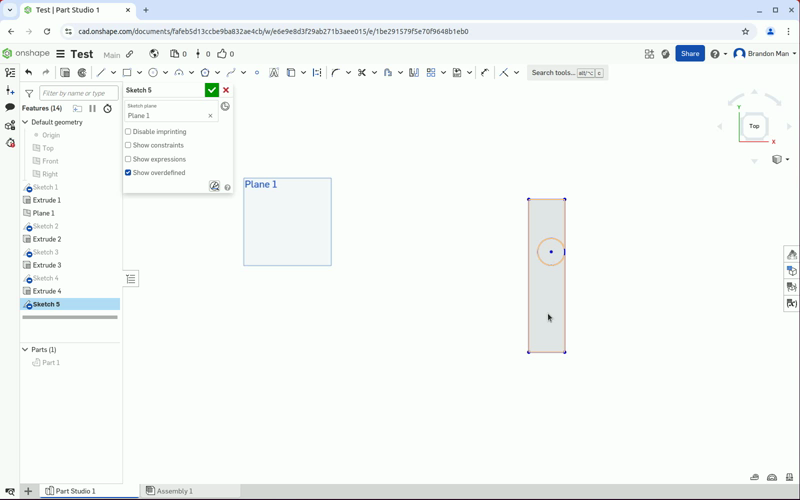
scroll(6)
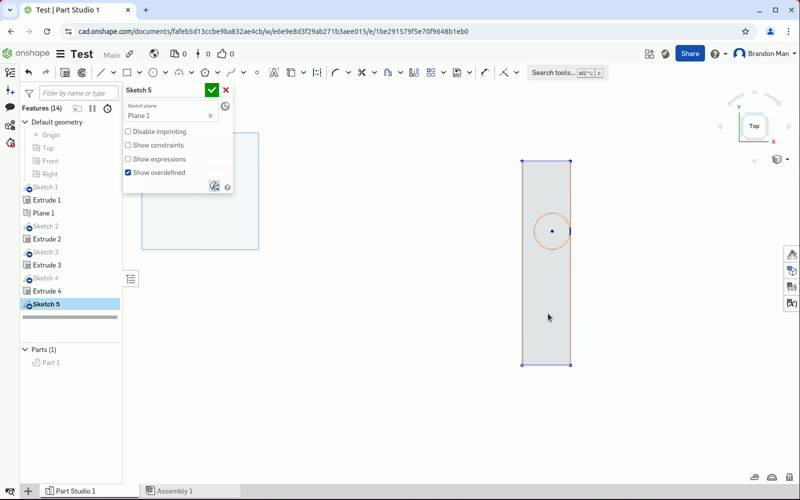
scroll(6)
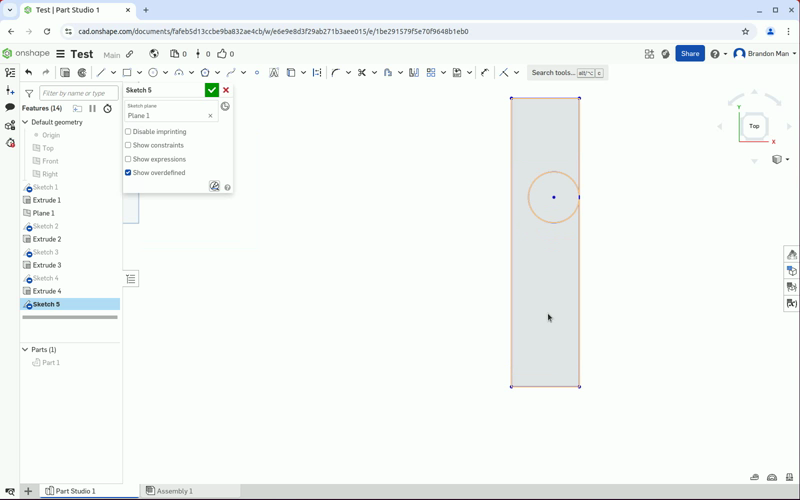
scroll(6)
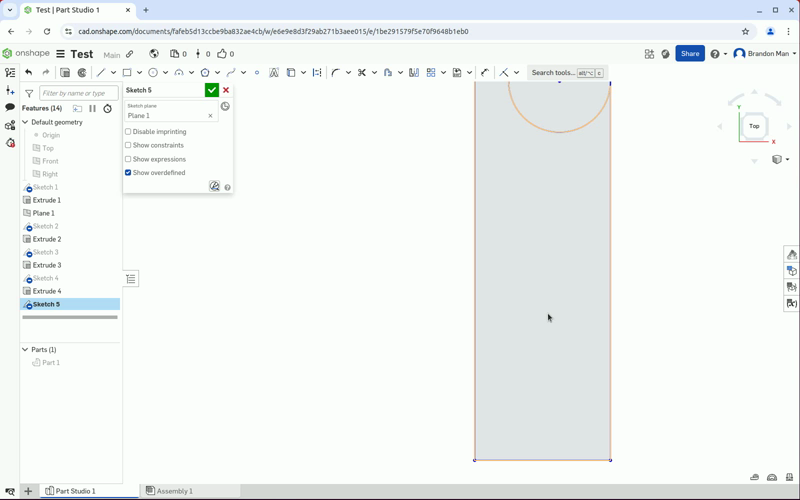
click(548, 313)
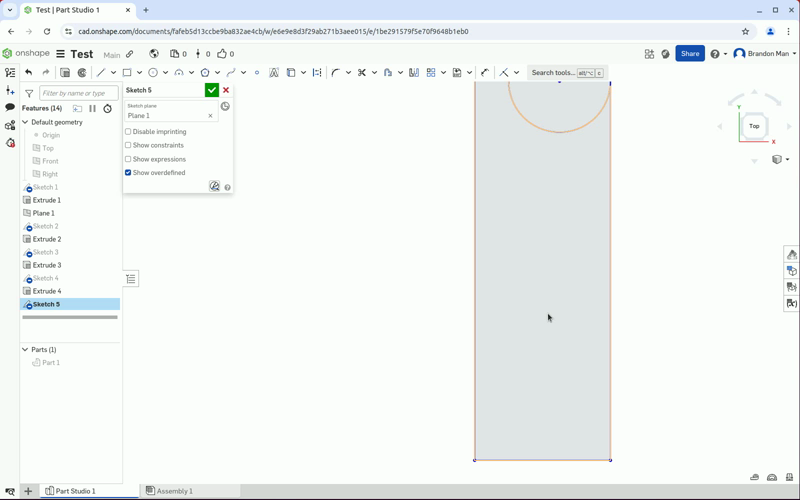
scroll(-6)
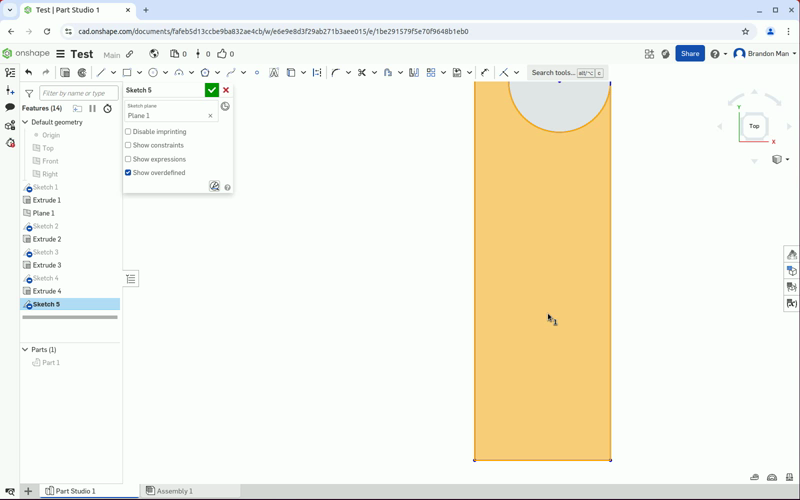
scroll(-6)
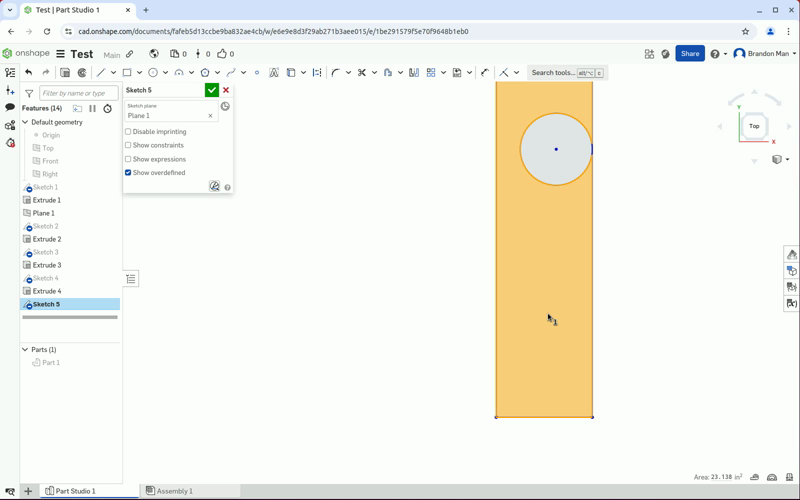
scroll(-6)
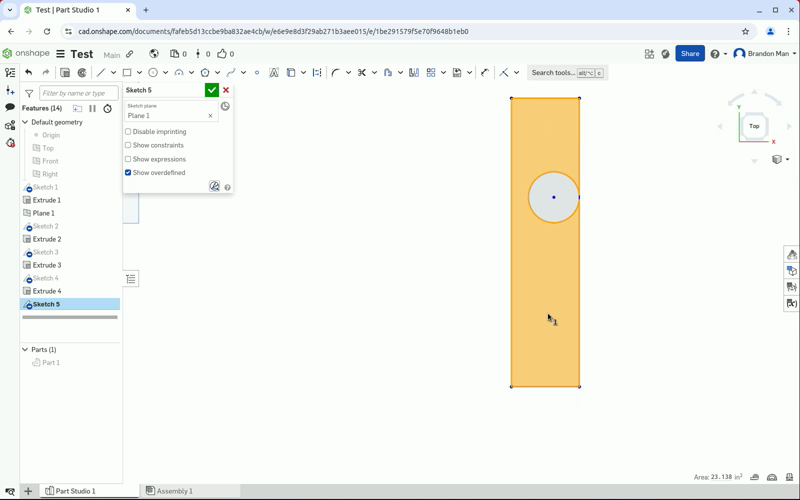
scroll(-6)
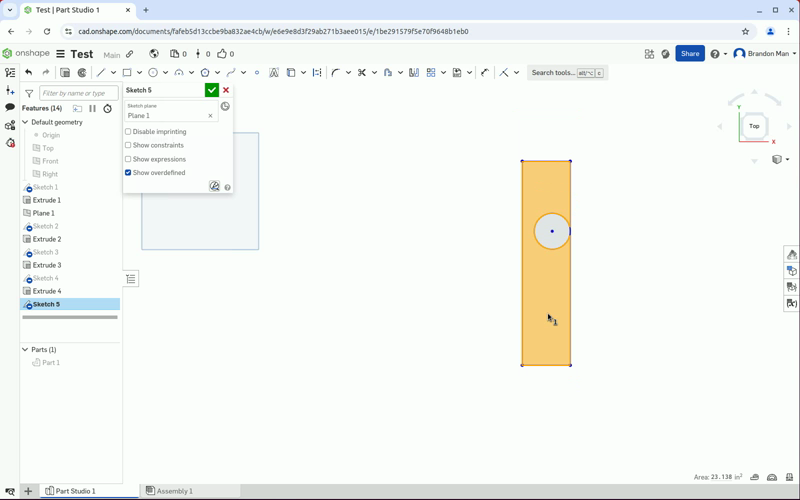
scroll(-6)
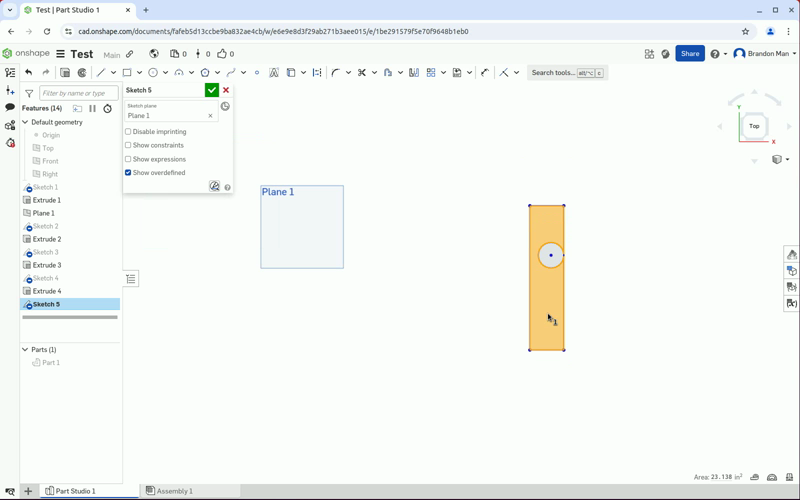
scroll(-6)
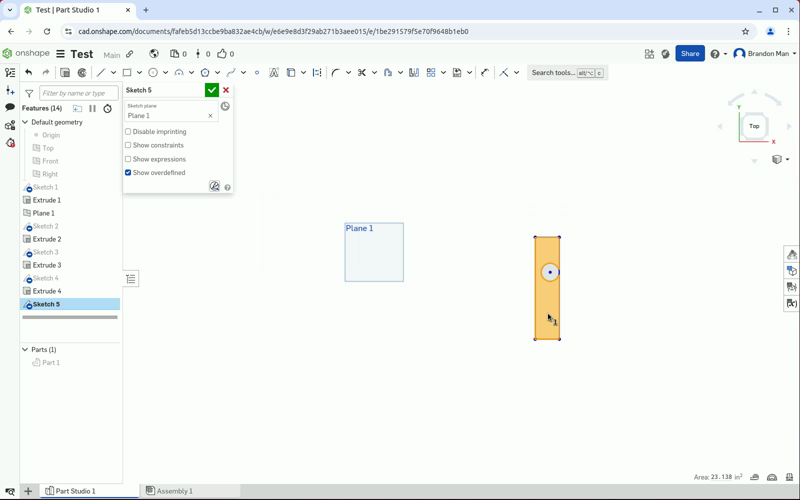
scroll(-6)
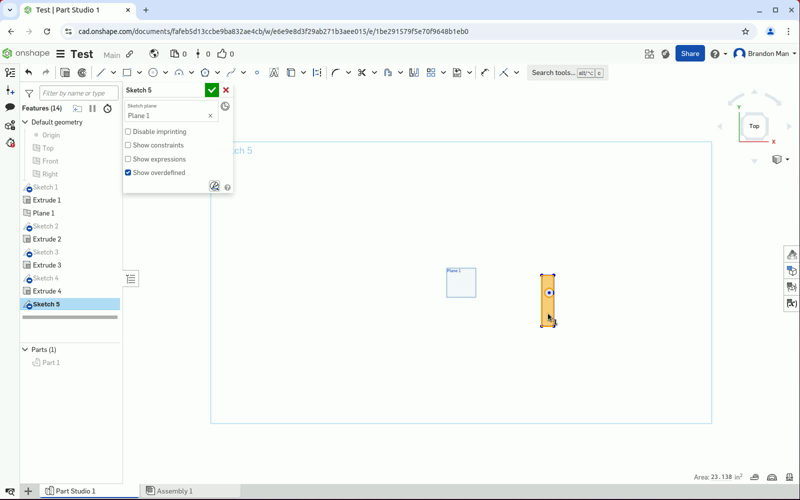
mouse_move(73, 352)
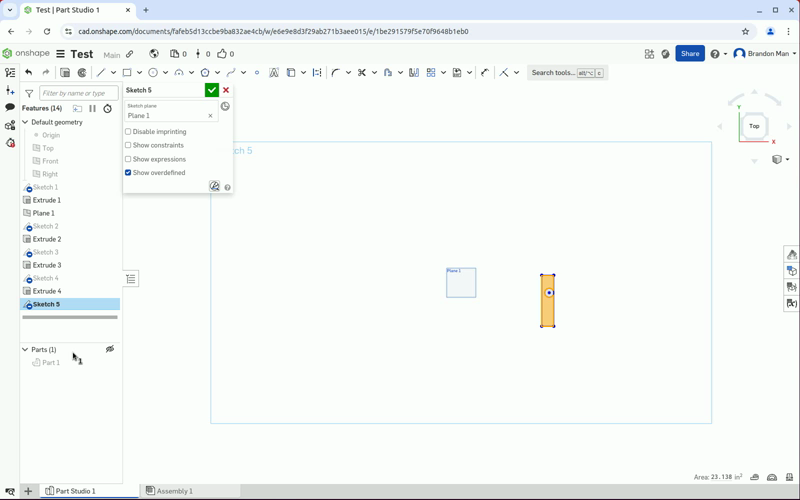
key(shift+y)
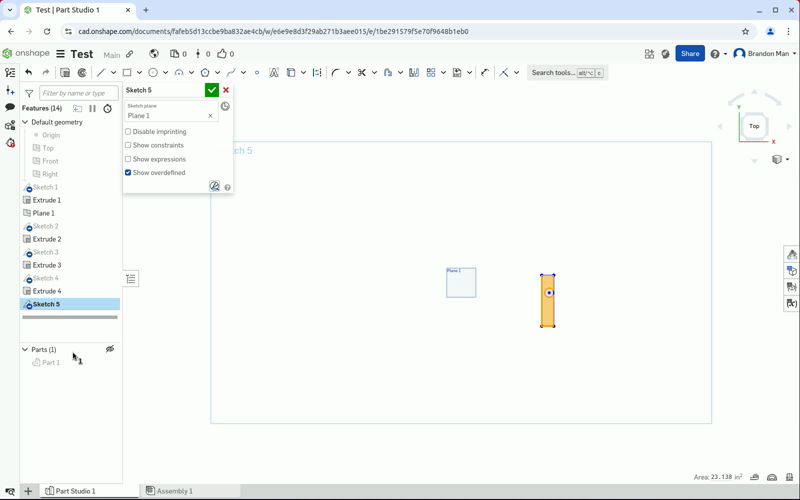
key(shift+e)
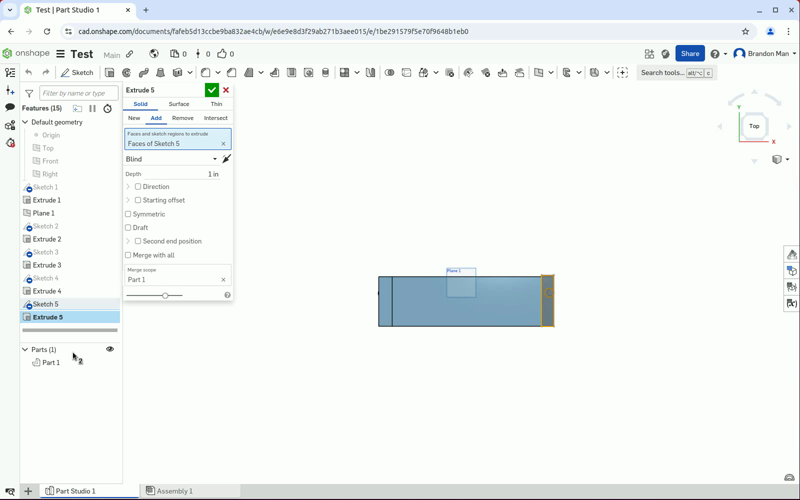
mouse_move(143, 106)
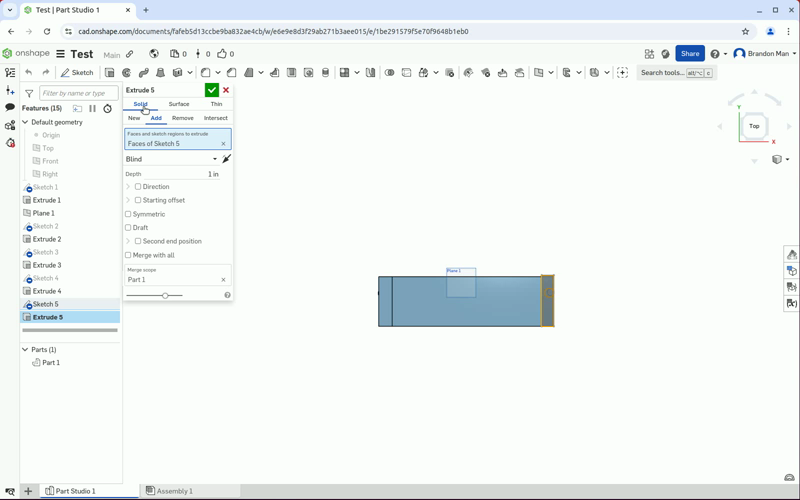
click(143, 106)
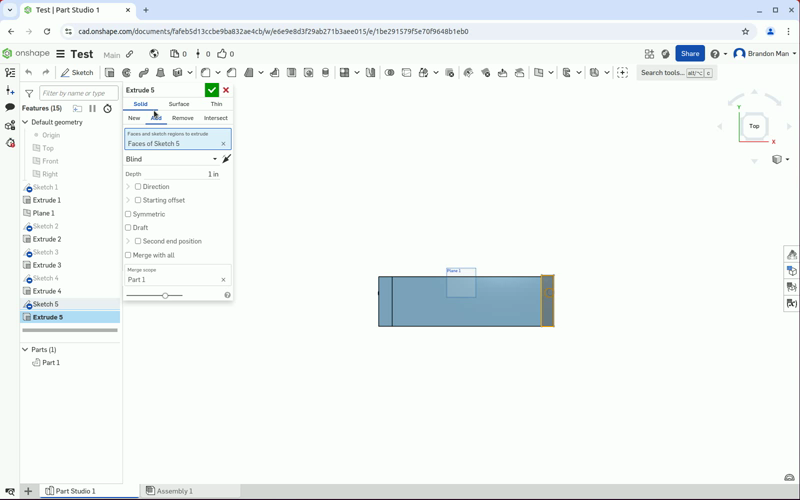
mouse_move(186, 120)
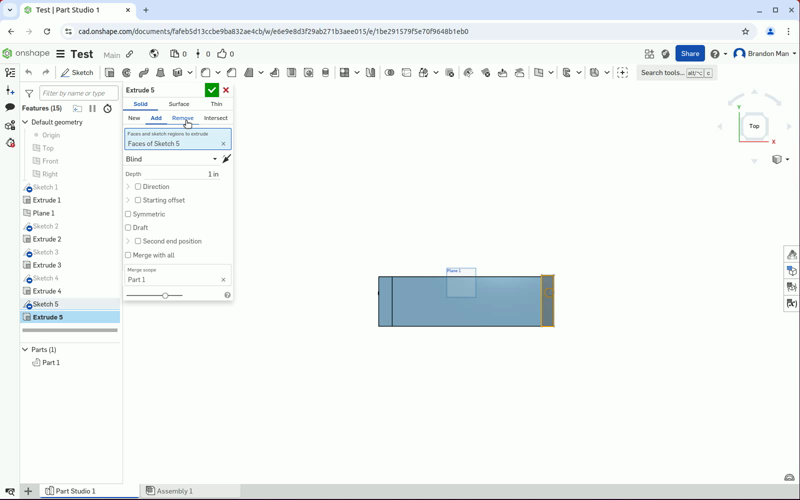
click(186, 120)
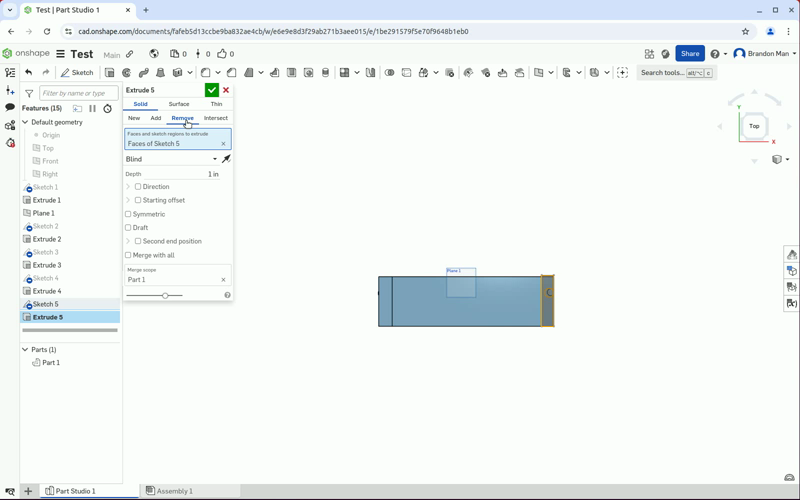
key(tab, 4)
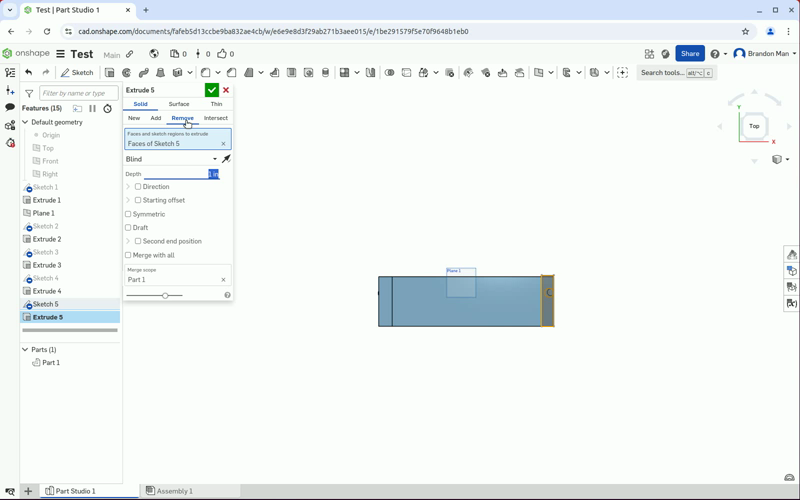
text(21.664)
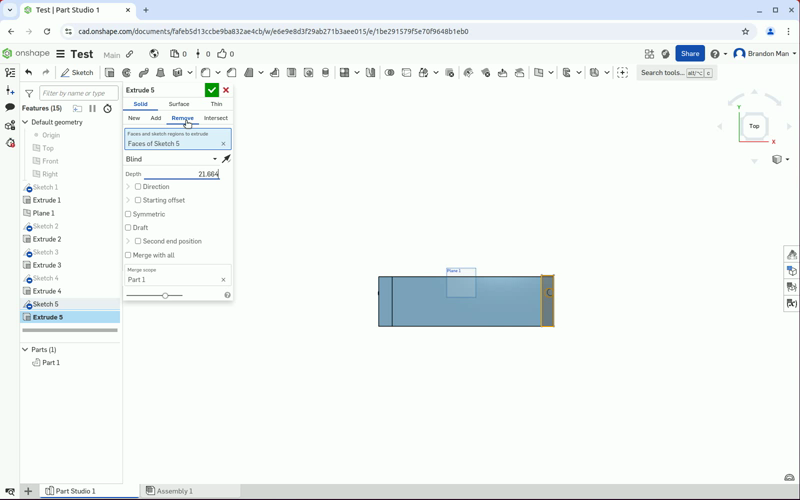
key(tab, 6)
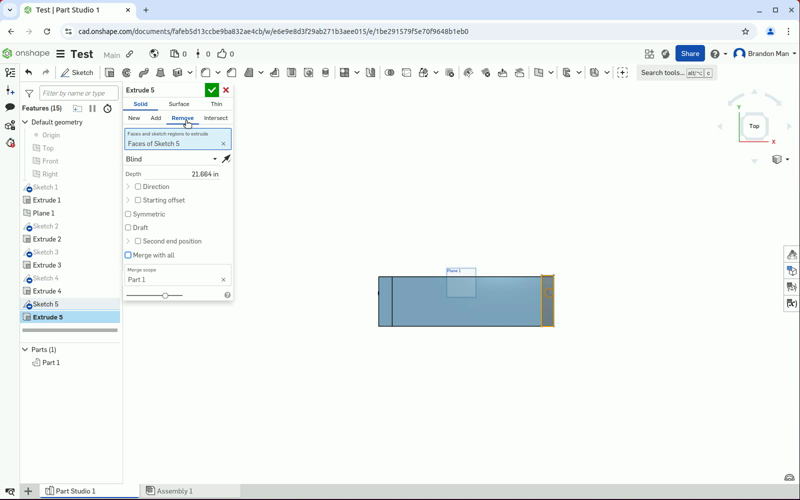
key(space)
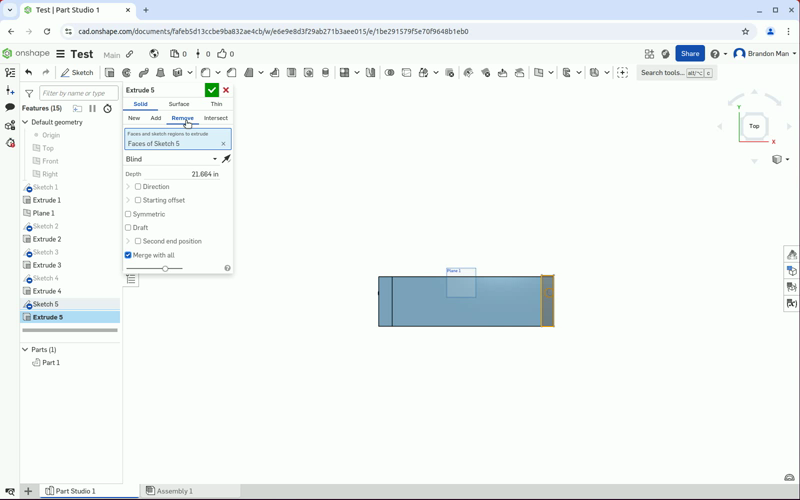
key(enter)
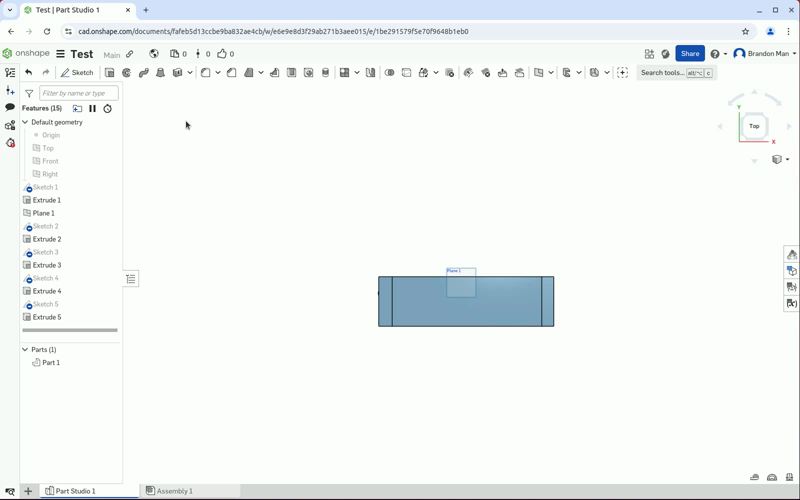
key(shift+h)
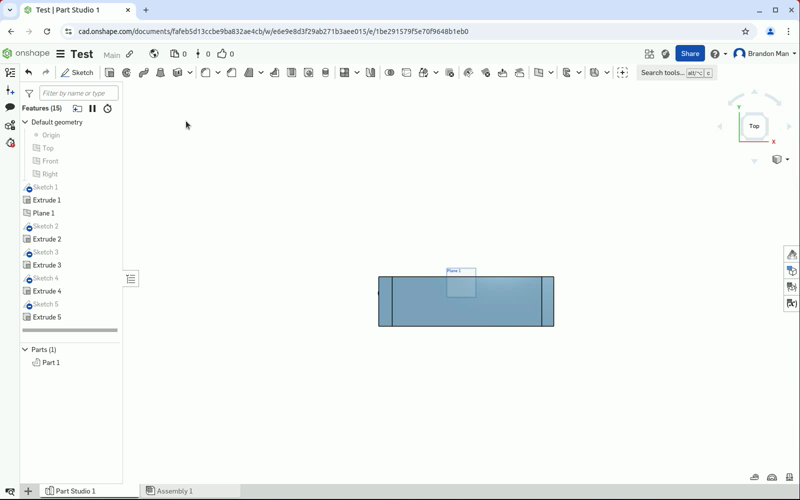
key(shift+h)
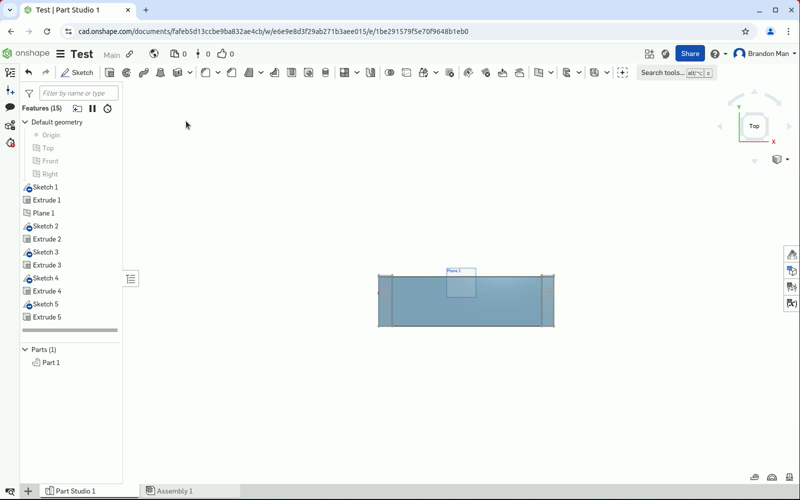
key(shift+7)
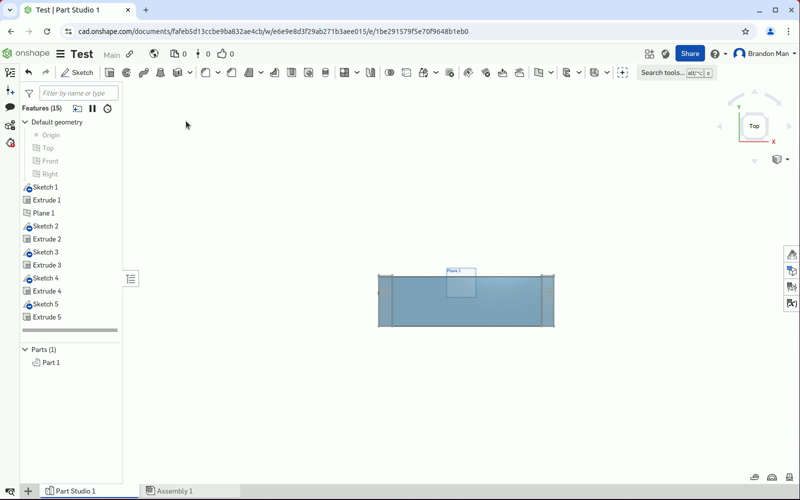
key(up, 3)
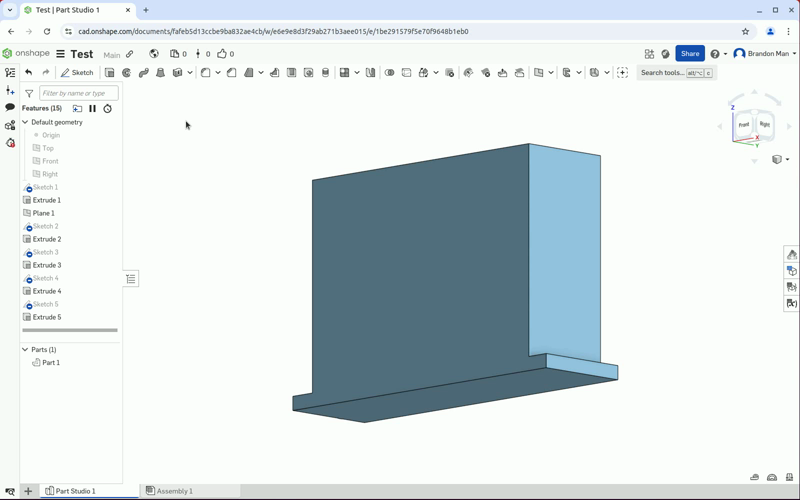
key(left, 3)
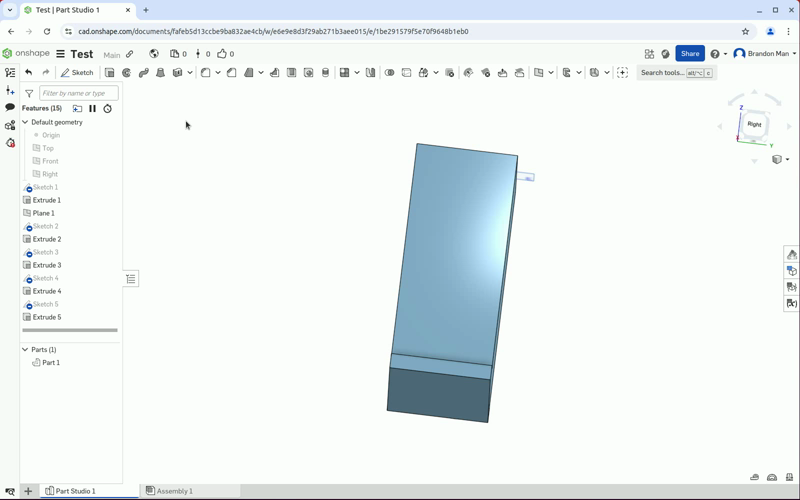
key(right, 3)
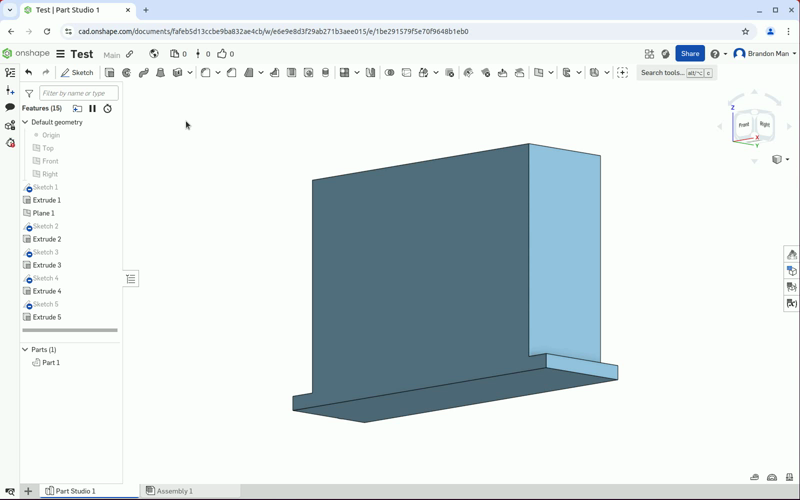
key(down, 3)
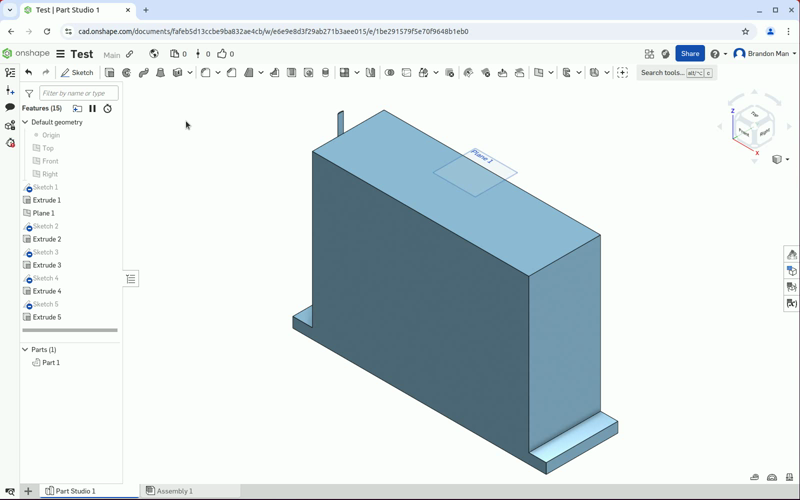
mouse_move(73, 189)
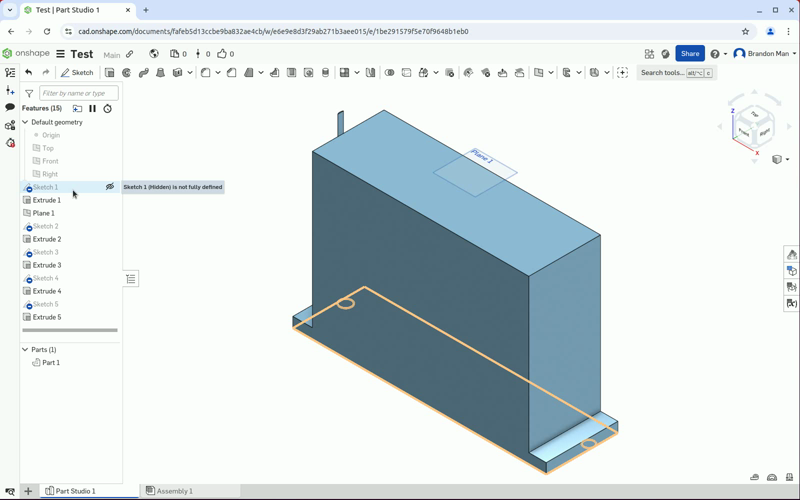
click(73, 189)